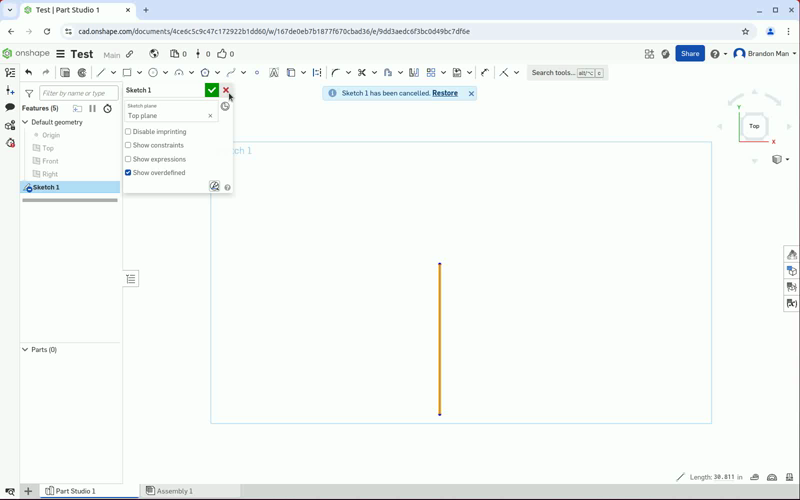
key(shift+h)
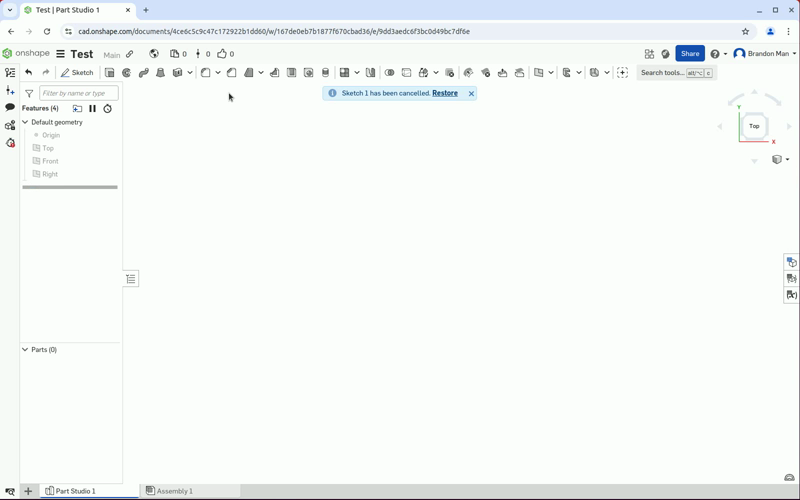
mouse_move(73, 352)
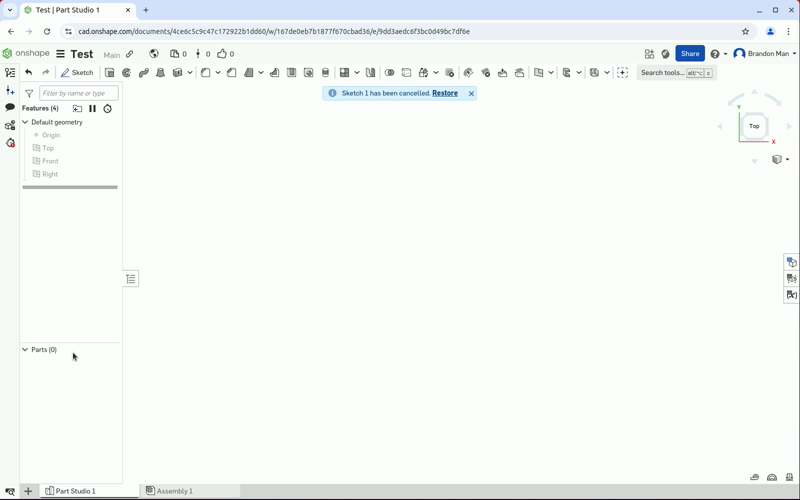
key(y)
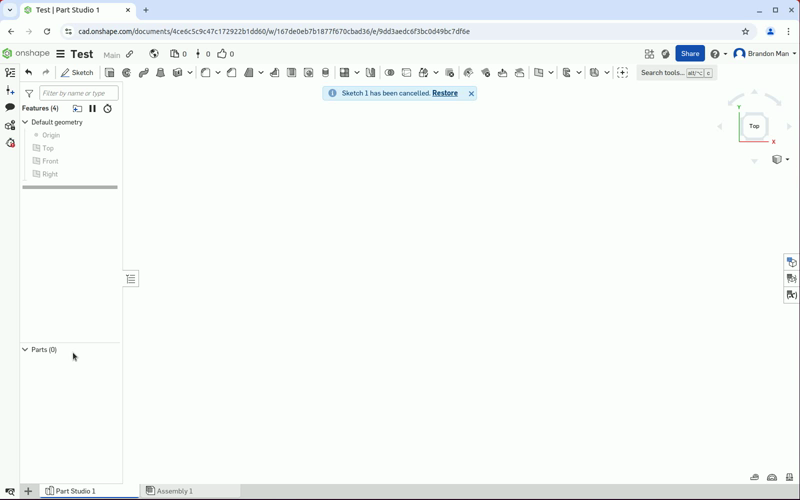
key(shift+p)
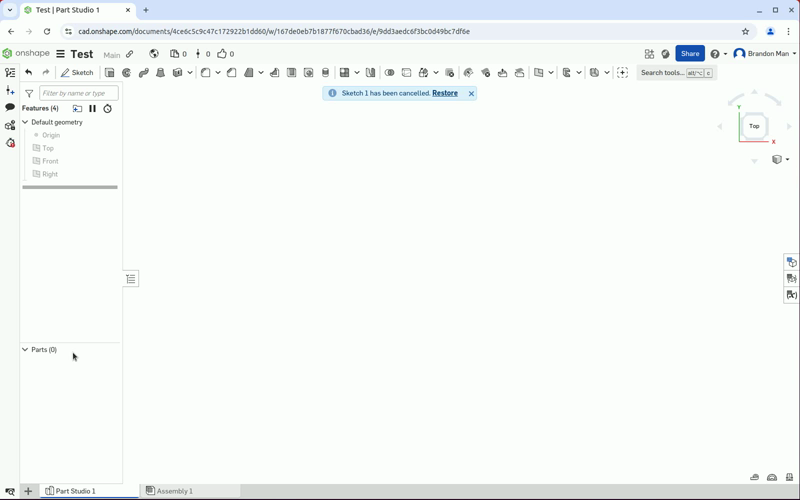
key(space)
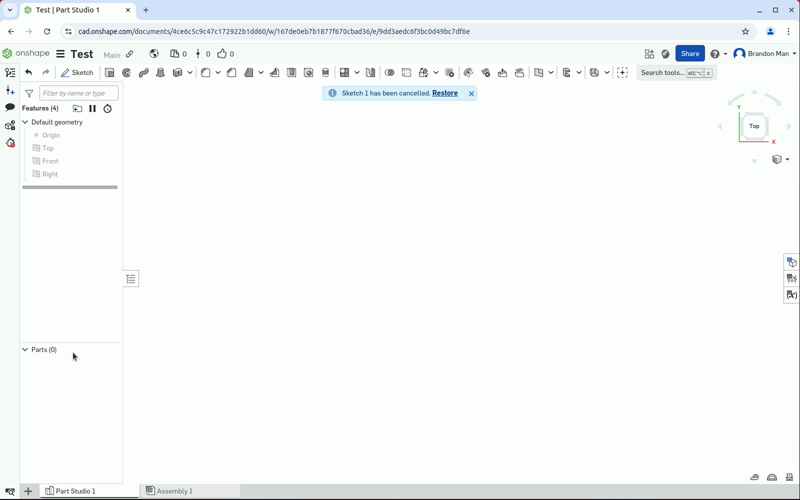
key_down(shift)
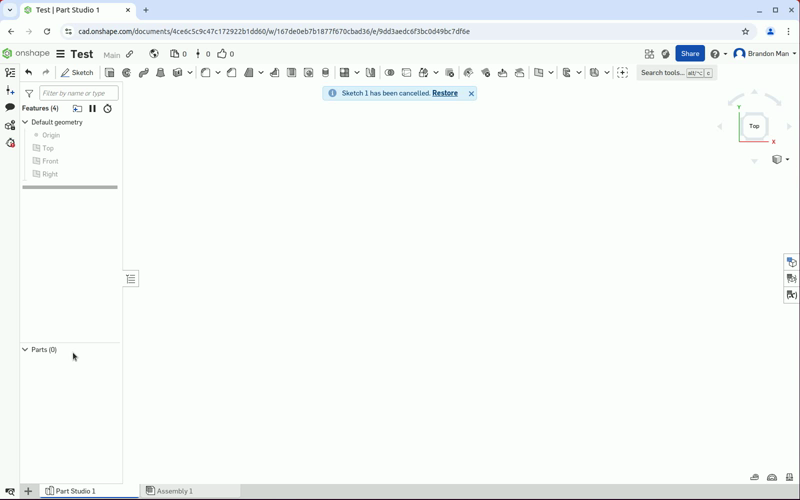
key(up)
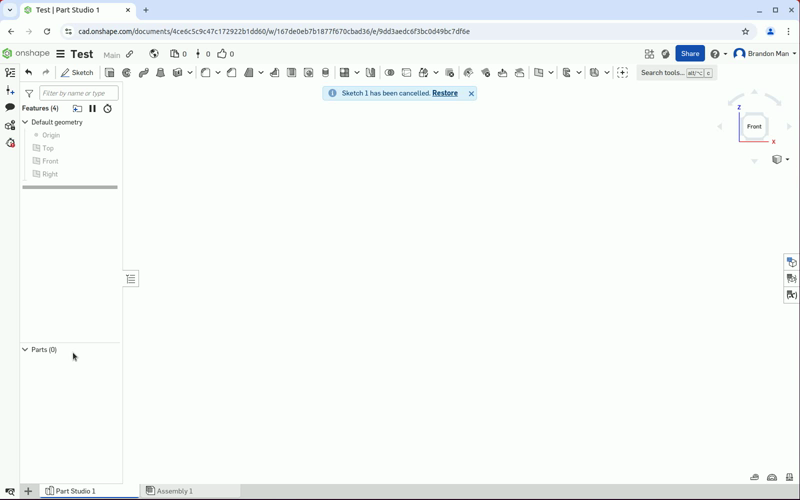
key_up(shift)
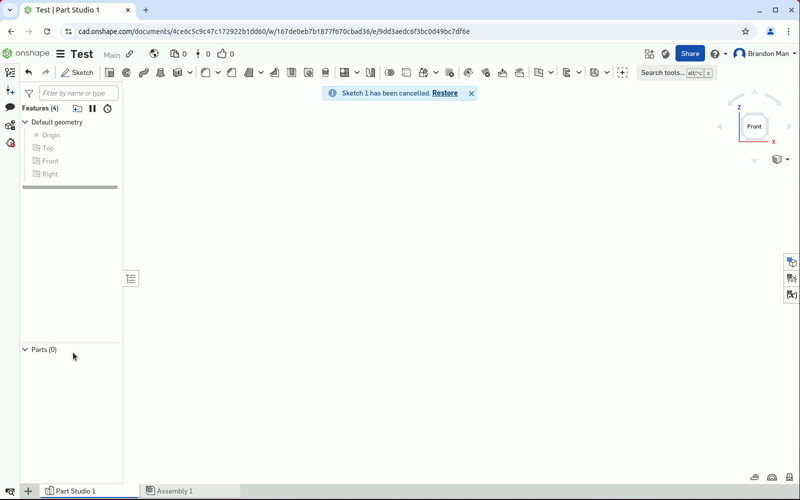
mouse_move(73, 352)
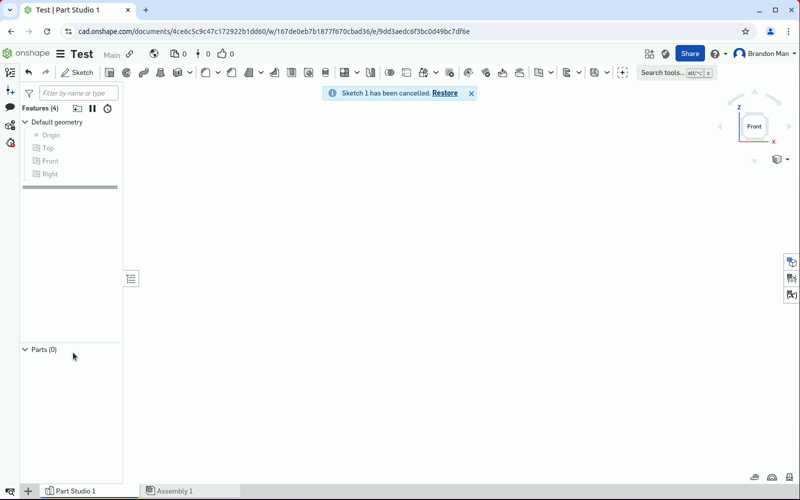
key(shift+y)
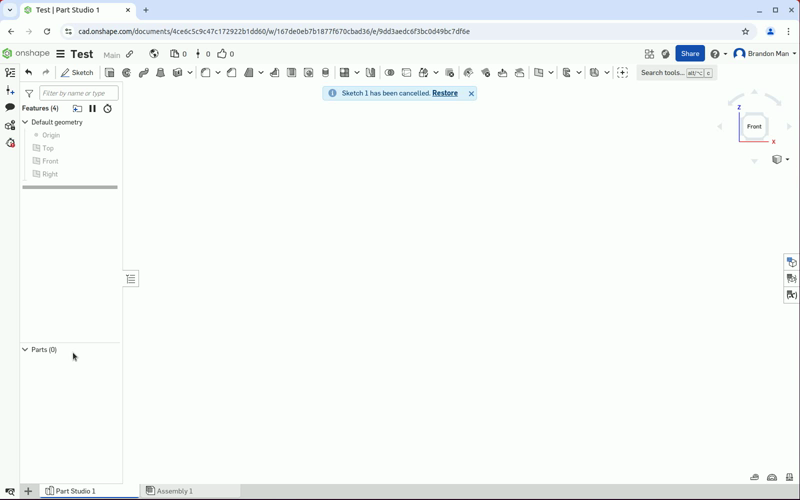
key(shift+s)
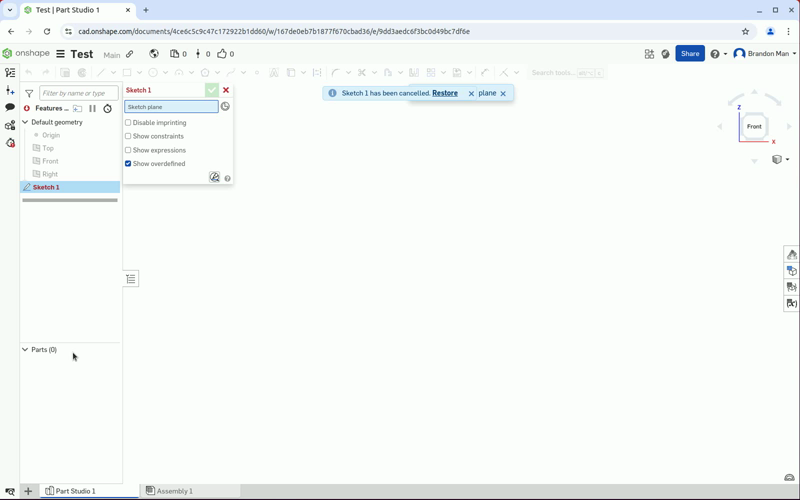
mouse_move(73, 163)
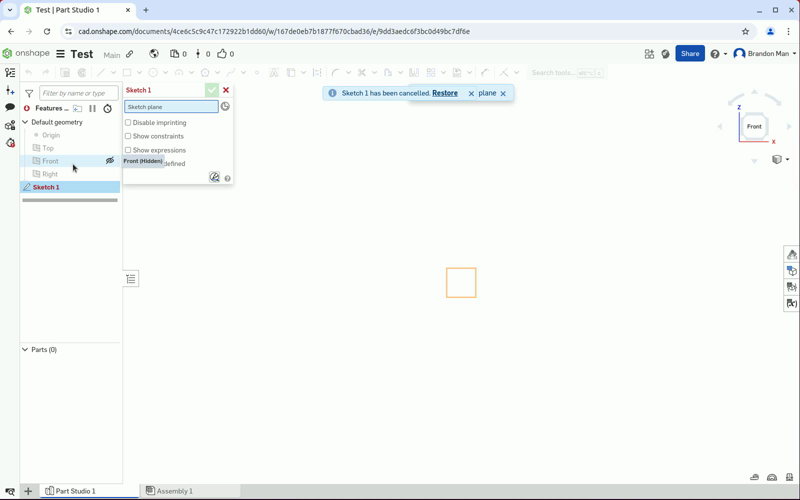
click(73, 163)
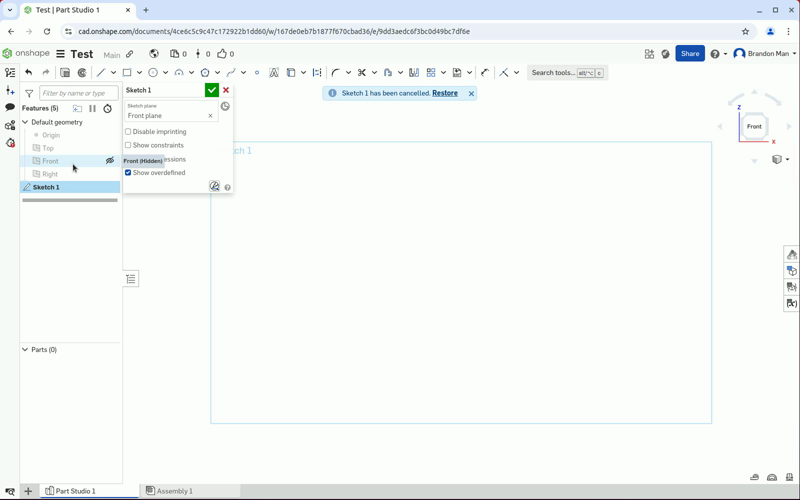
mouse_move(73, 352)
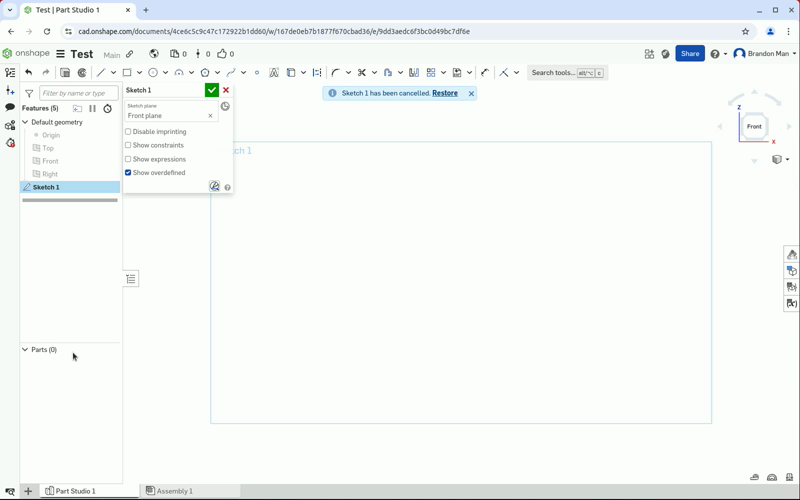
key(y)
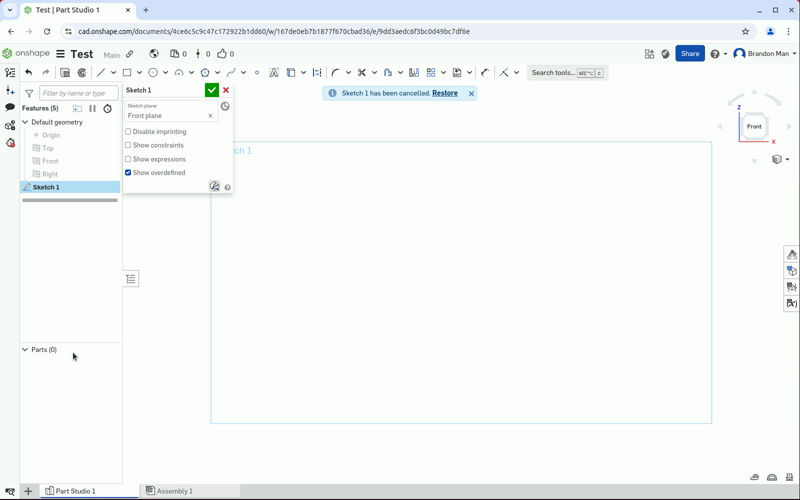
key(l)
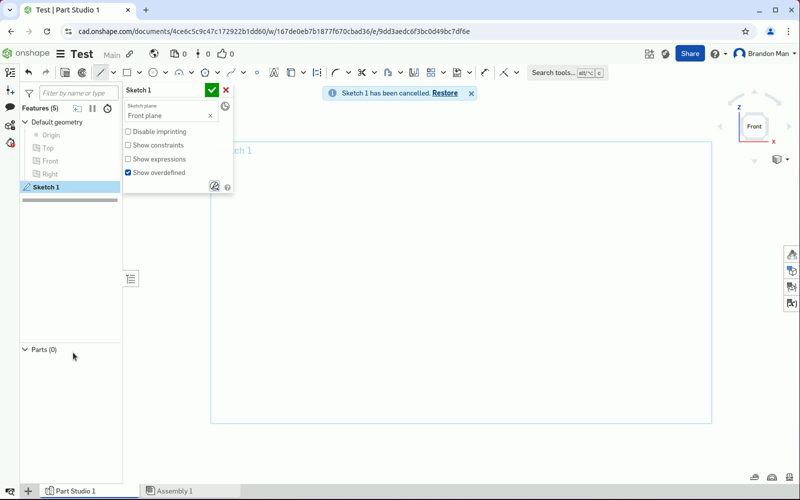
key_down(shift)
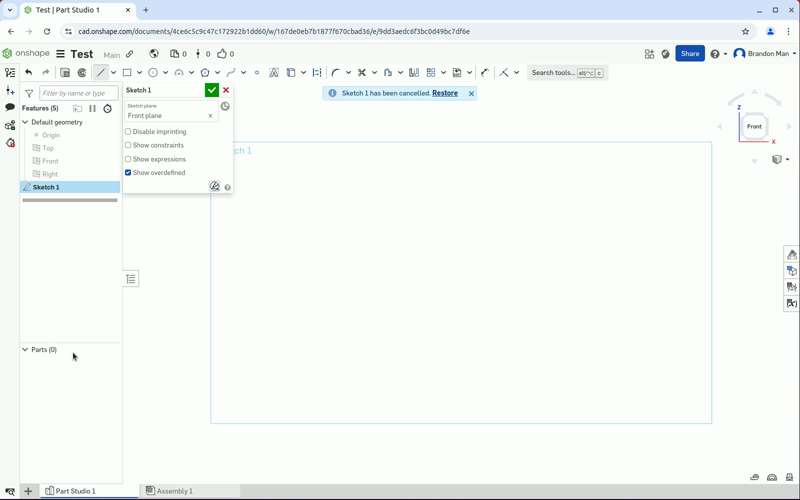
mouse_move(460, 282)
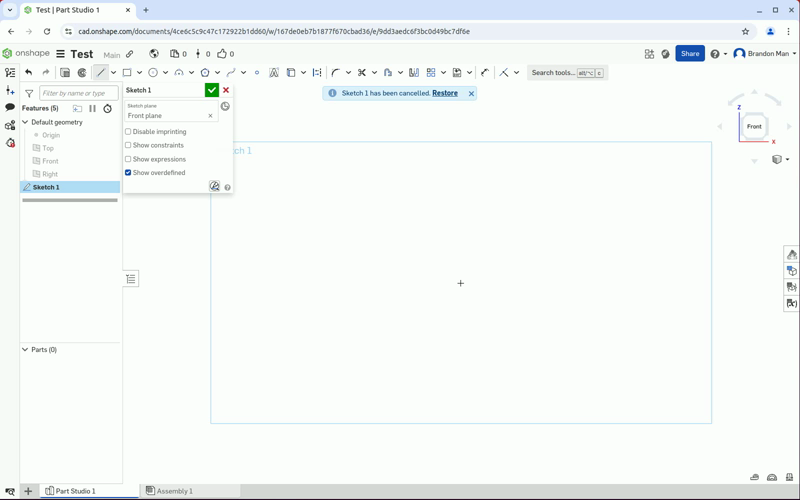
click(460, 282)
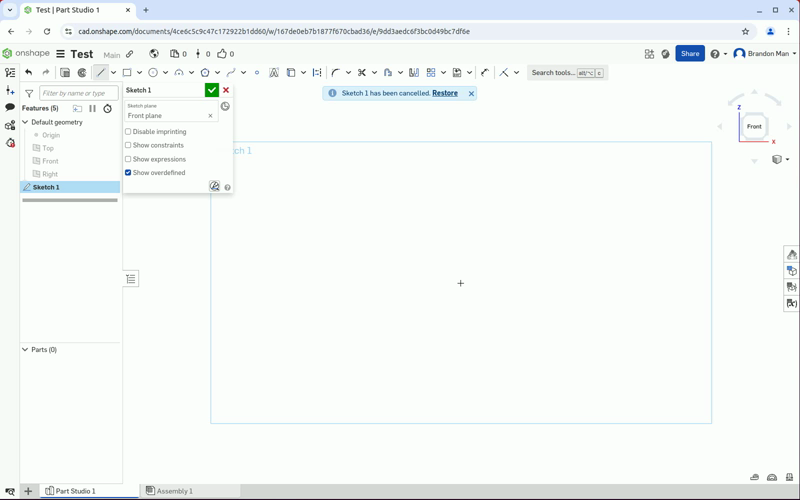
key_up(shift)
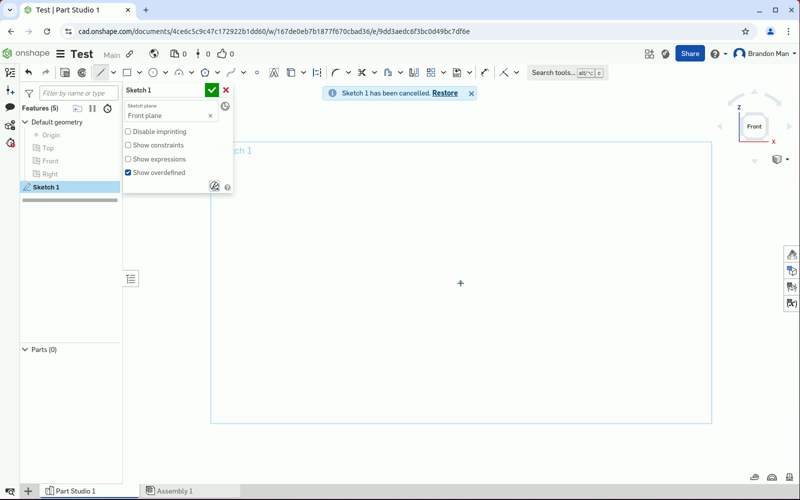
key_down(shift)
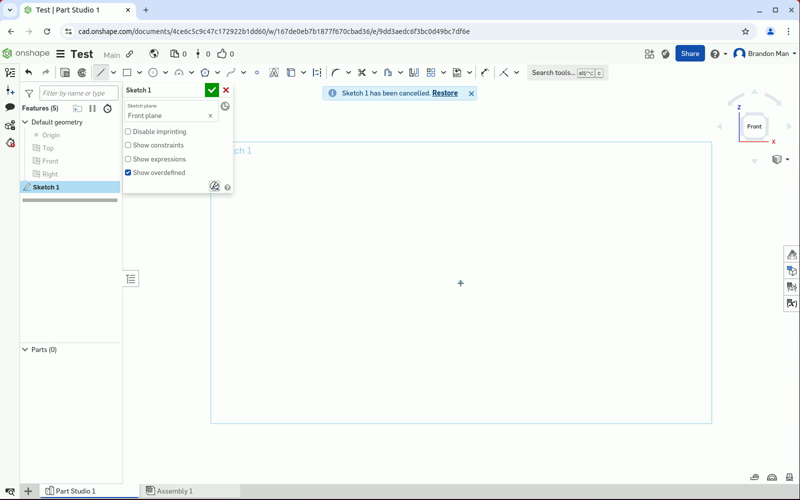
mouse_move(573, 282)
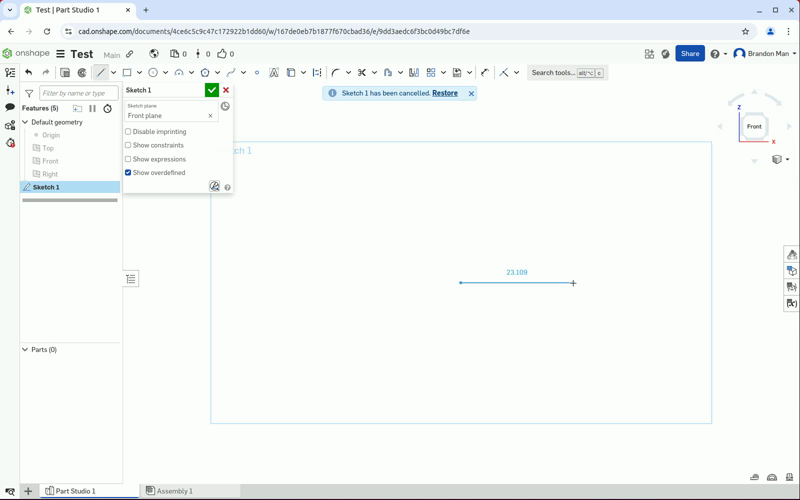
click(573, 282)
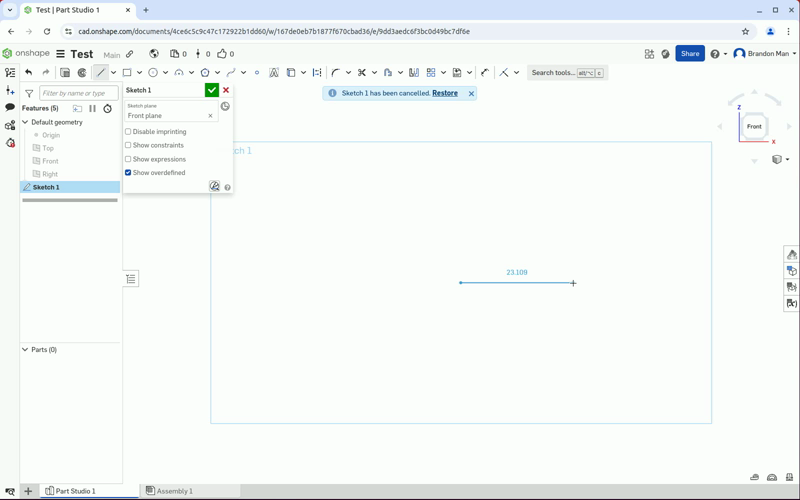
key_up(shift)
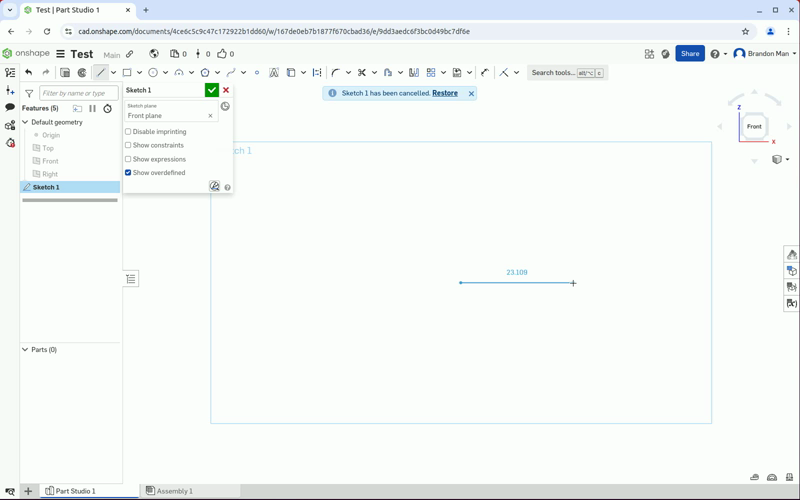
key_down(shift)
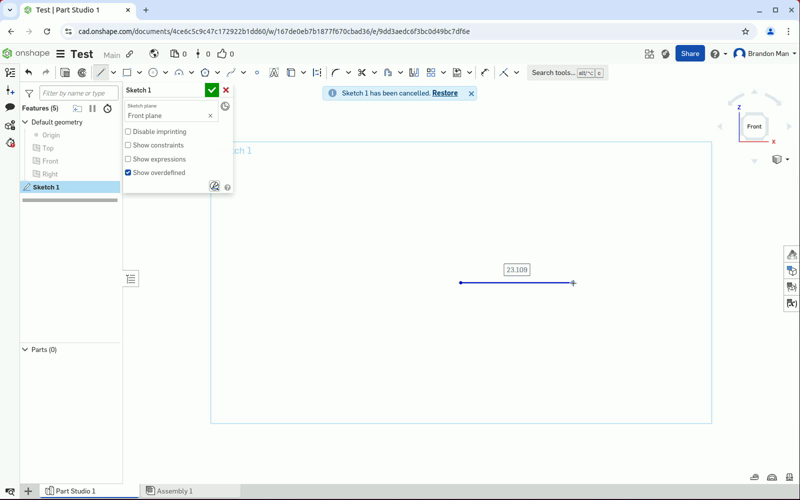
mouse_move(589, 282)
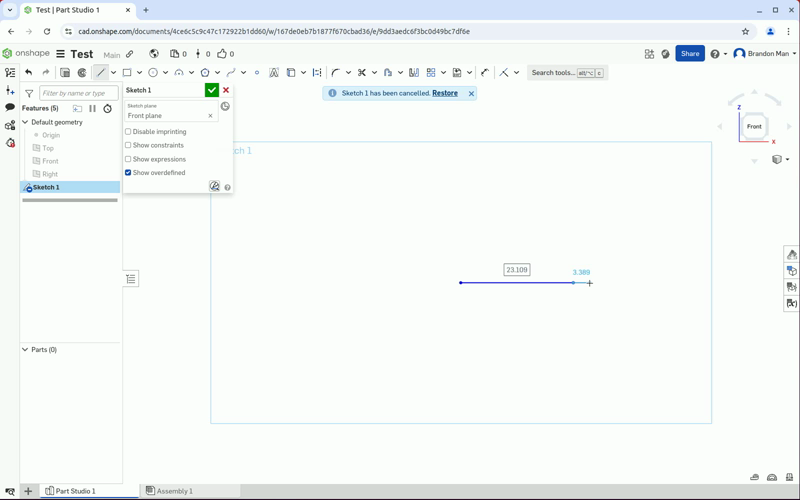
mouse_move(573, 254)
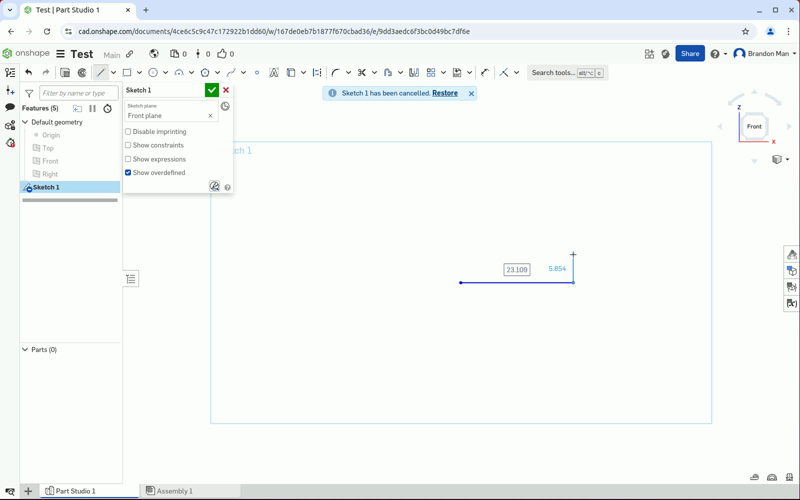
click(573, 254)
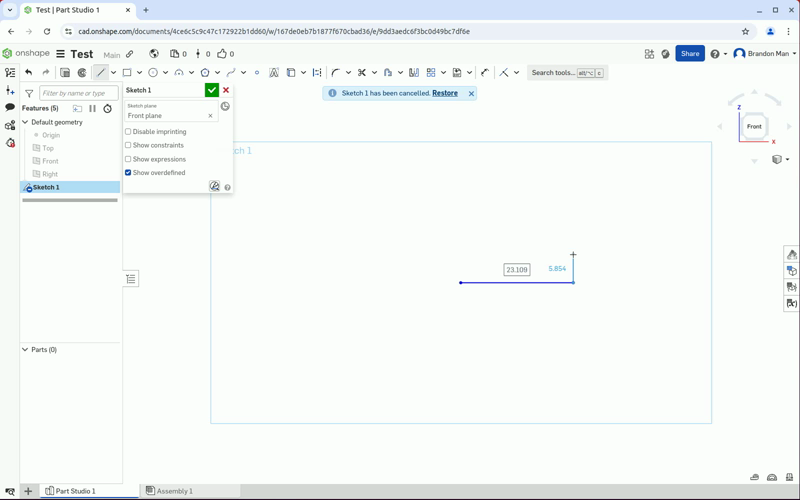
key_up(shift)
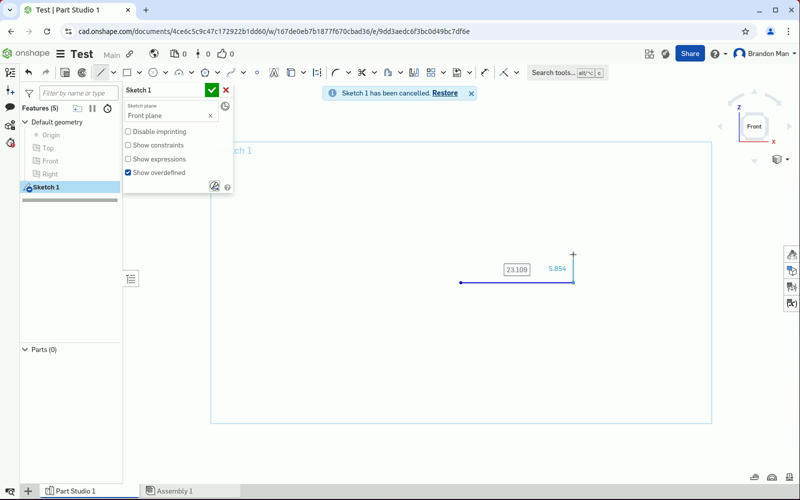
key_down(shift)
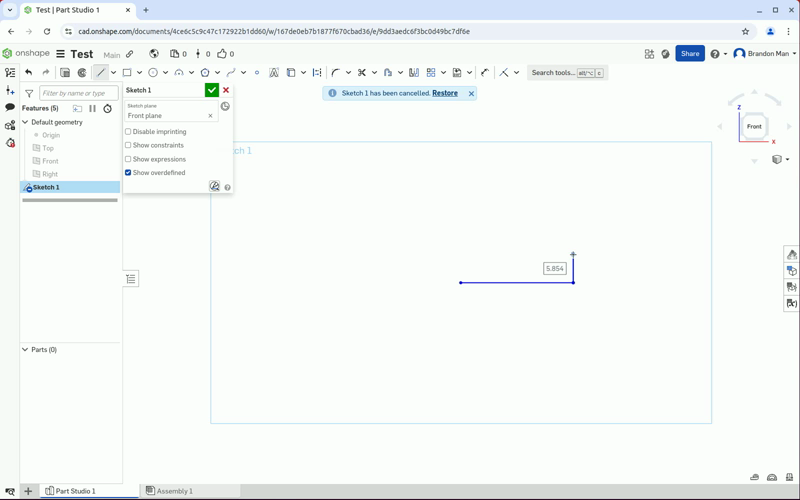
mouse_move(460, 254)
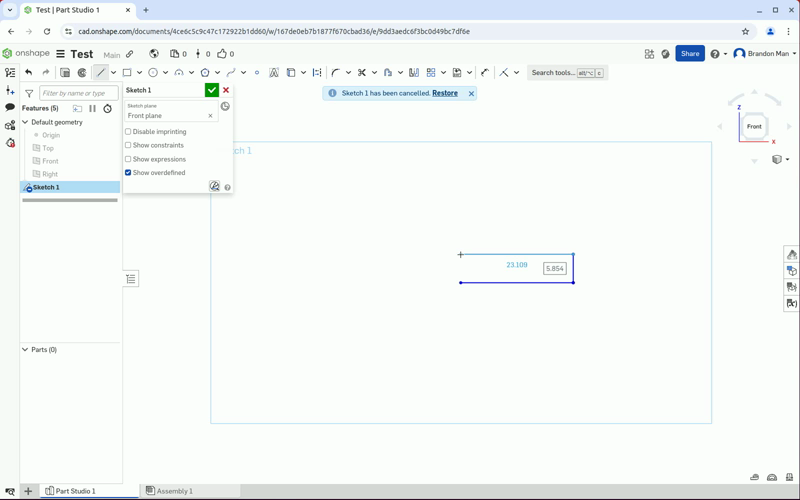
click(460, 254)
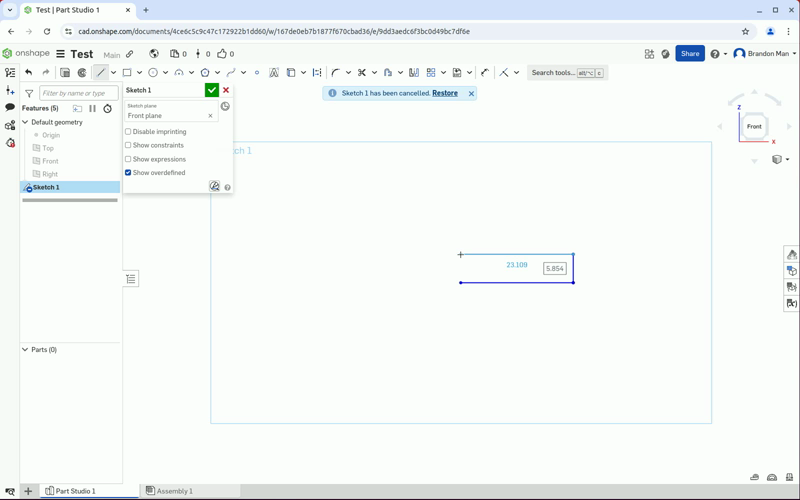
key_up(shift)
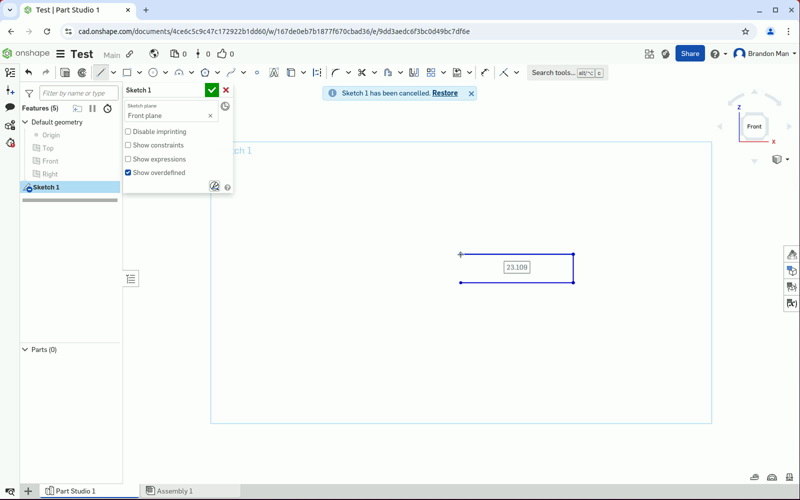
mouse_move(490, 254)
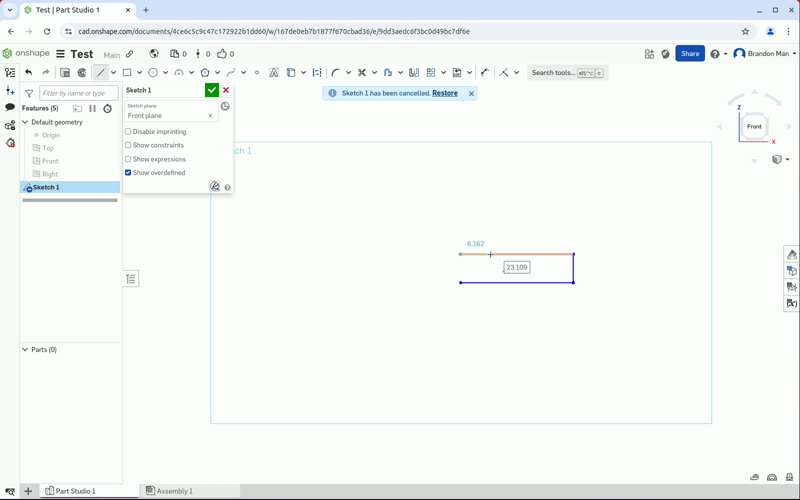
key_down(shift)
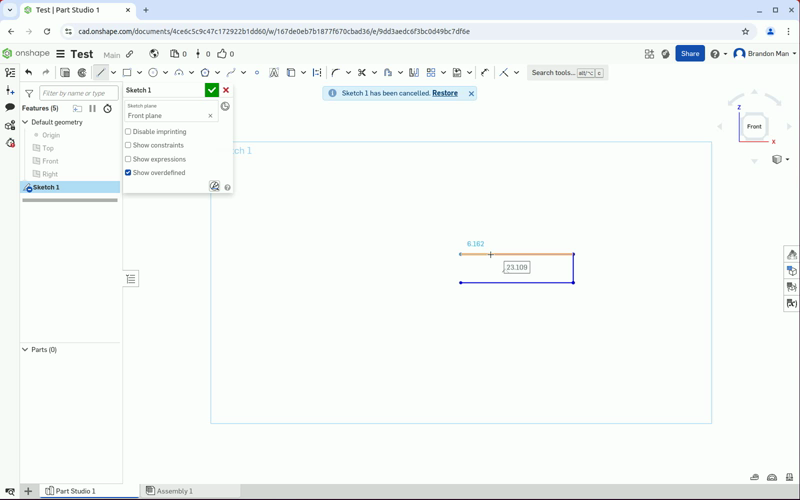
mouse_move(460, 282)
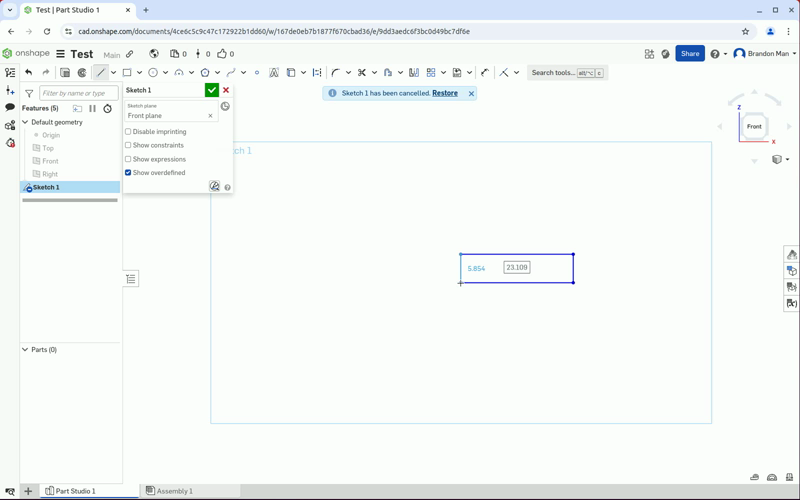
key_up(shift)
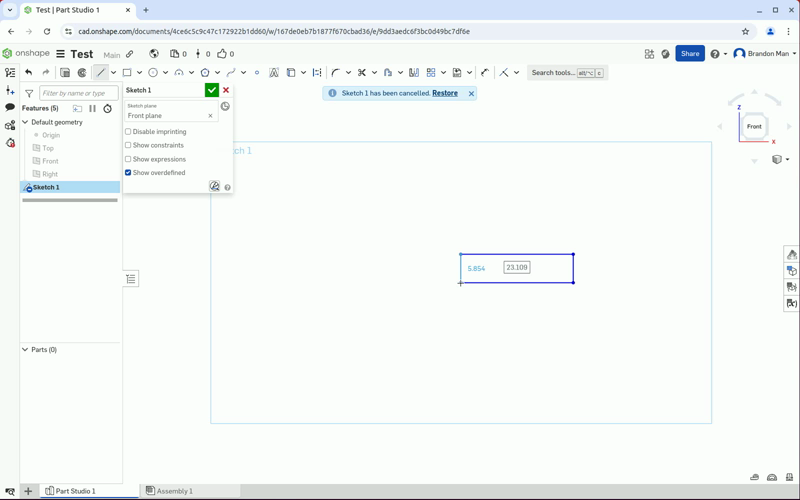
click(460, 282)
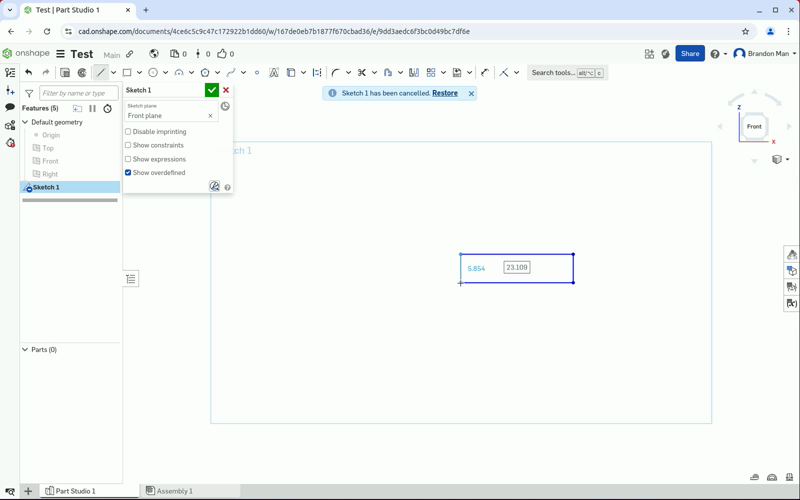
key(esc)
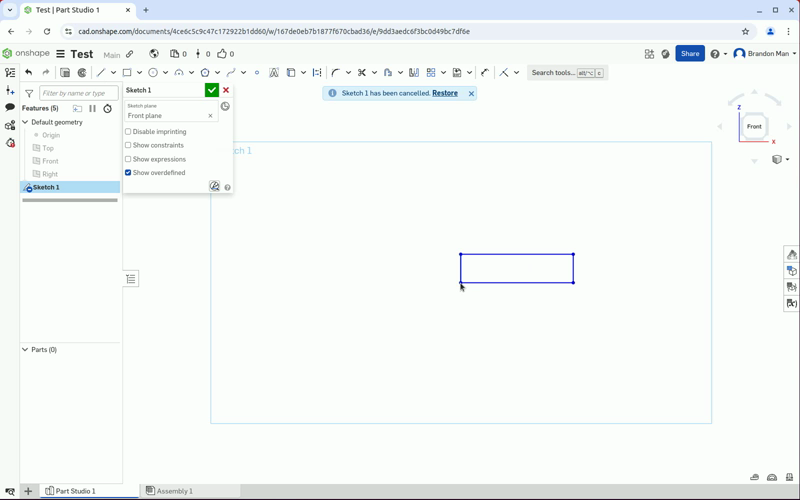
mouse_move(510, 258)
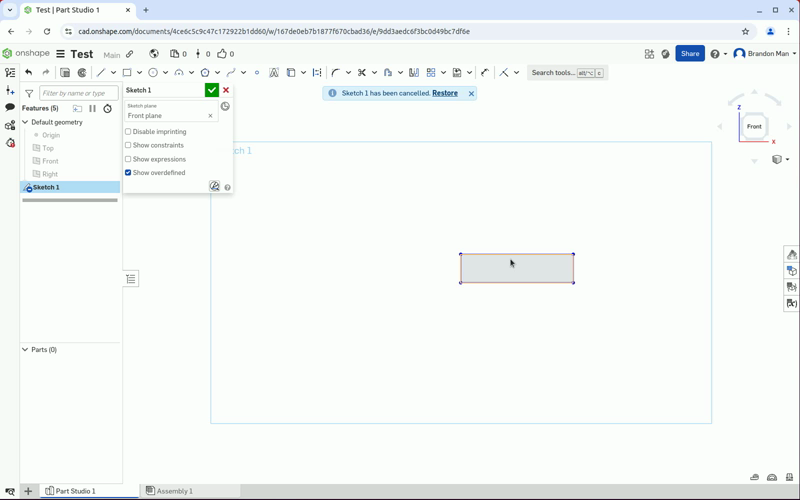
click(510, 258)
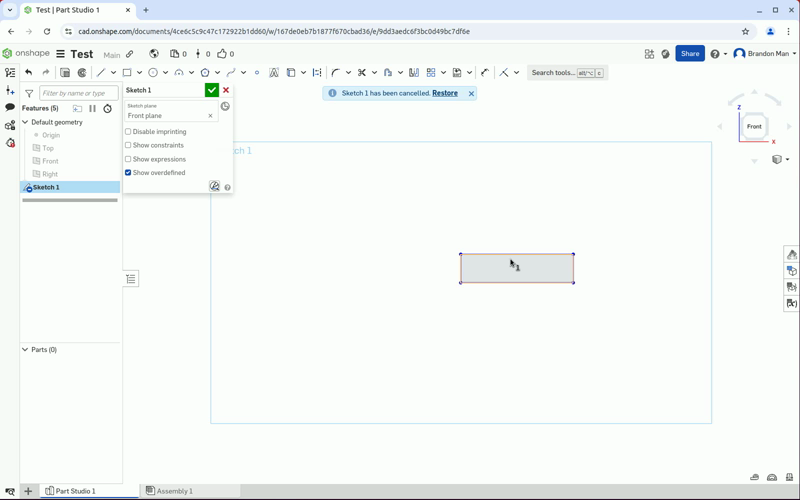
mouse_move(73, 352)
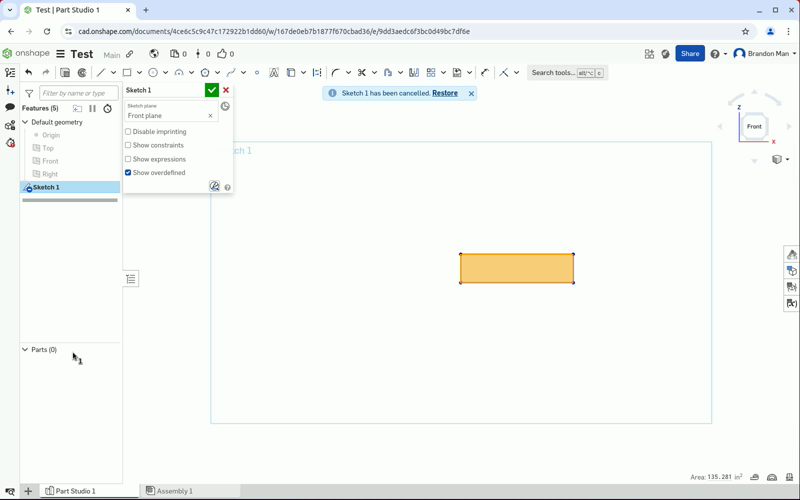
key(shift+y)
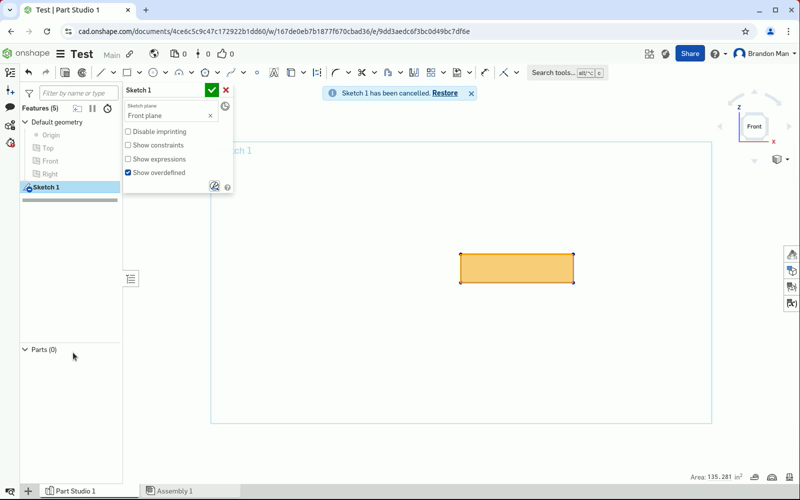
key(shift+e)
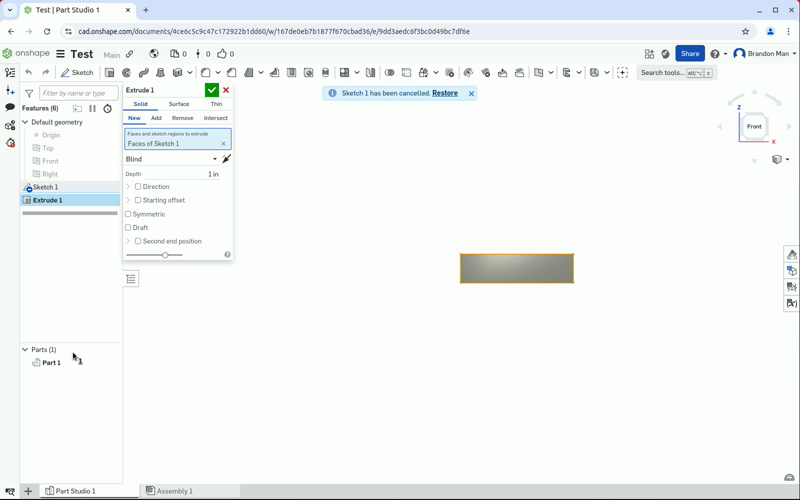
mouse_move(143, 106)
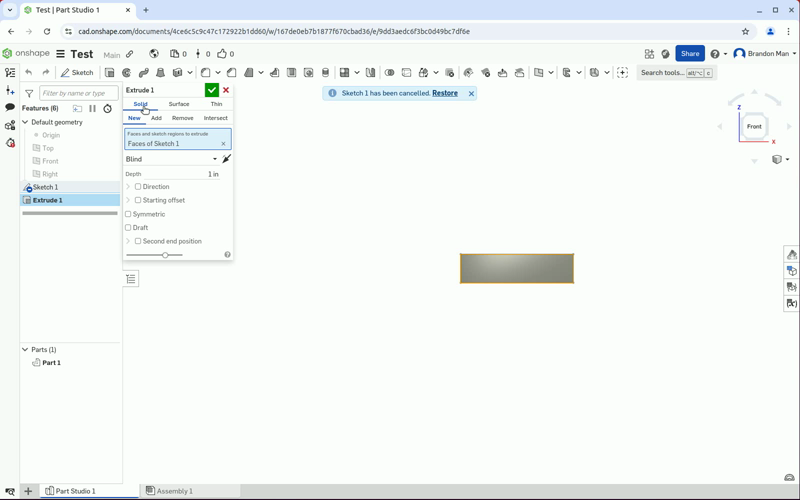
click(143, 106)
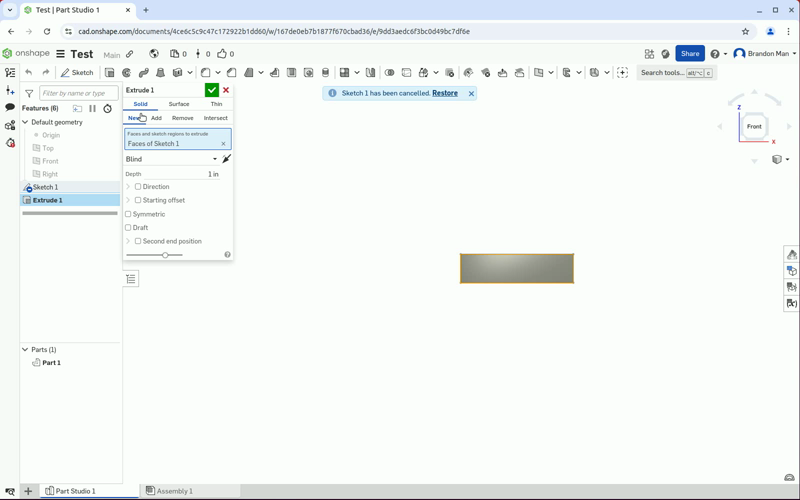
mouse_move(137, 120)
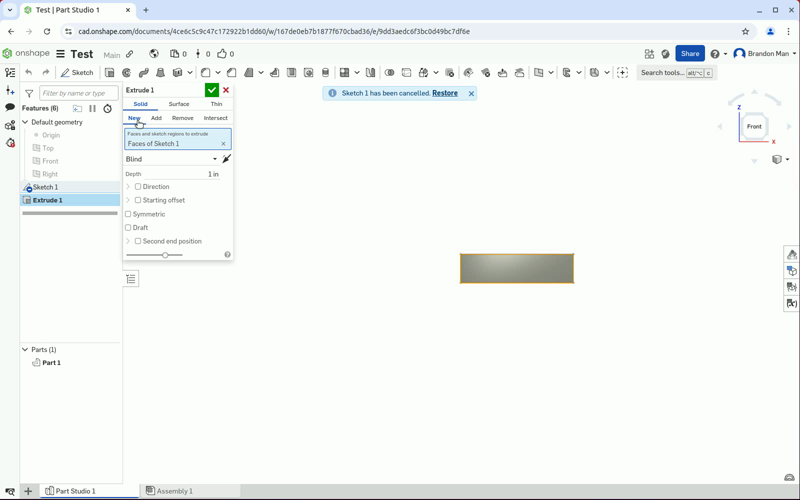
click(137, 120)
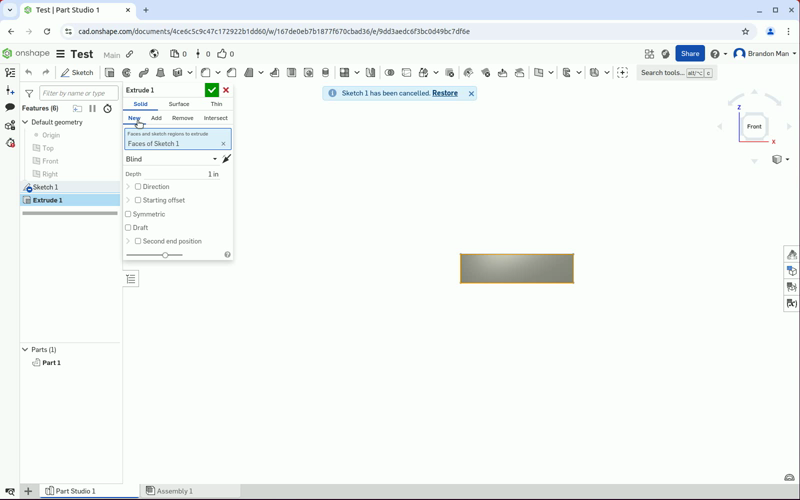
key(tab, 4)
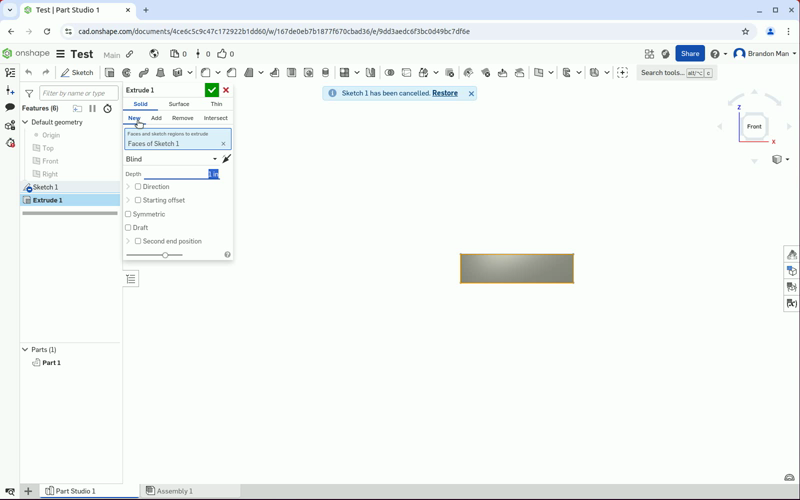
text(11.554)
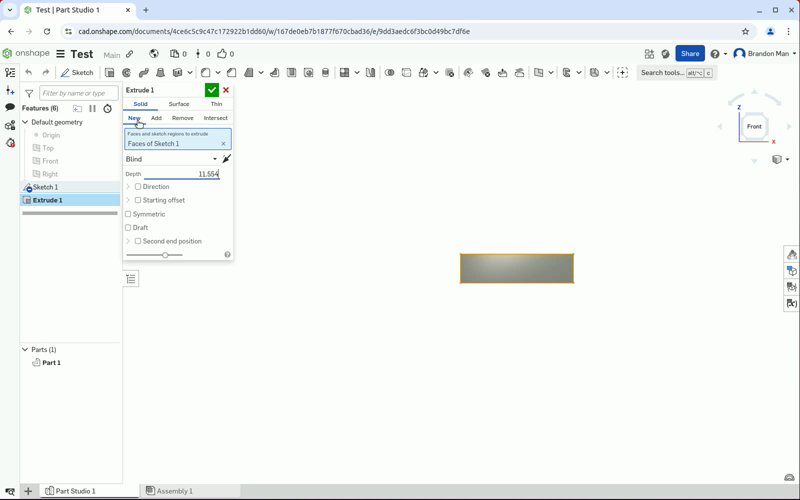
key(enter)
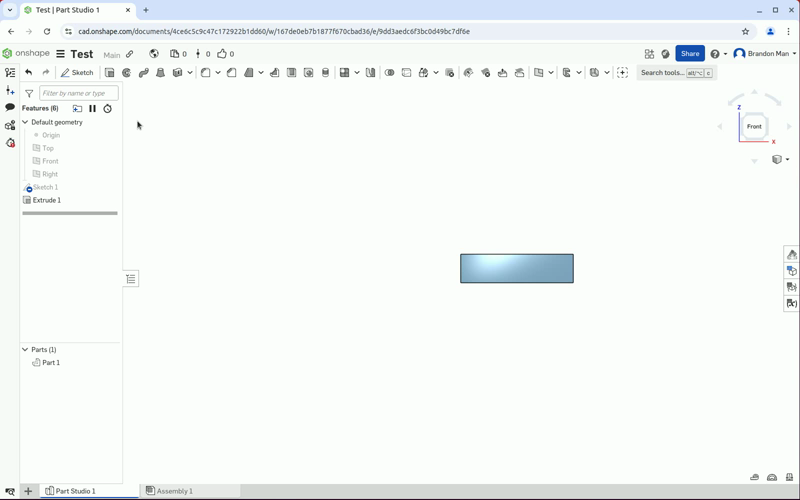
key(shift+h)
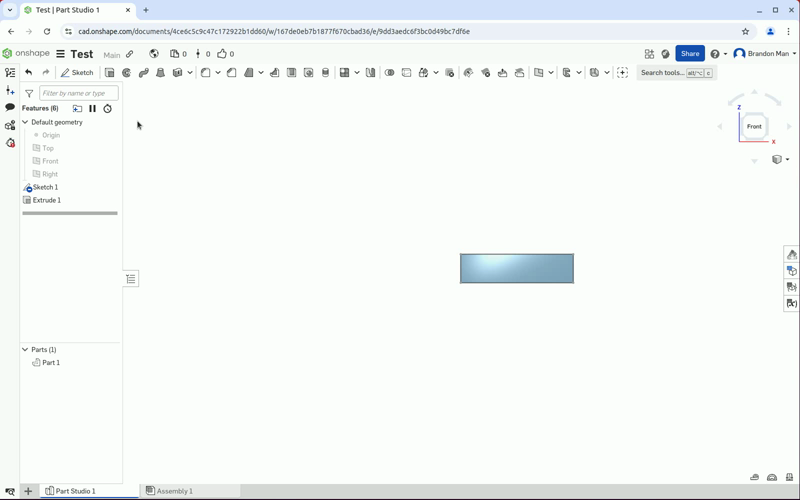
key(shift+h)
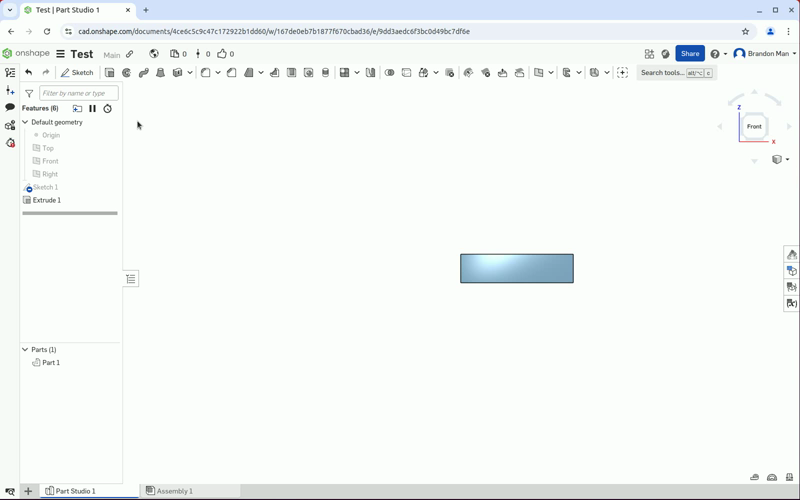
mouse_move(73, 189)
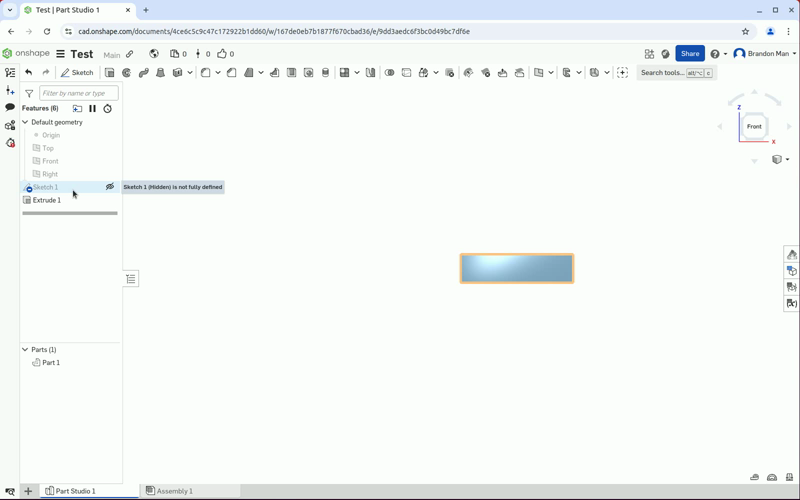
click(73, 189)
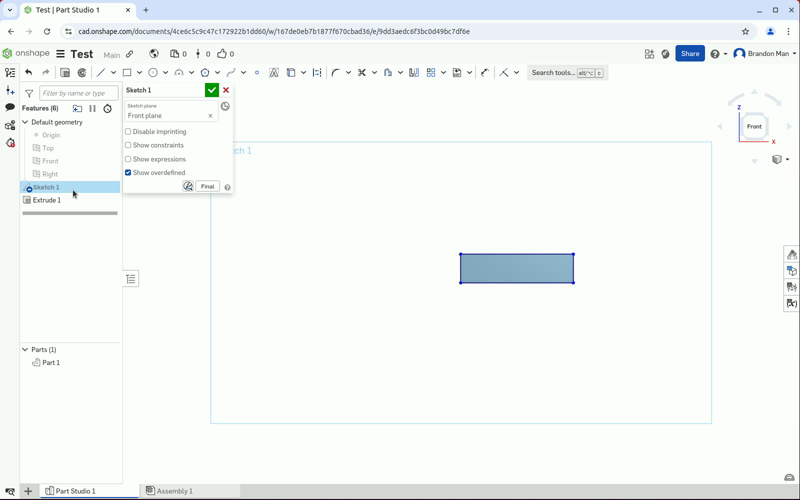
mouse_move(229, 92)
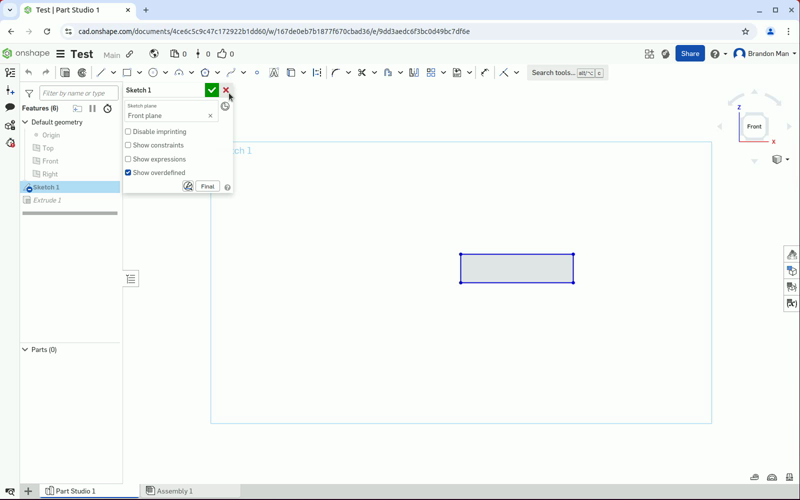
click(229, 92)
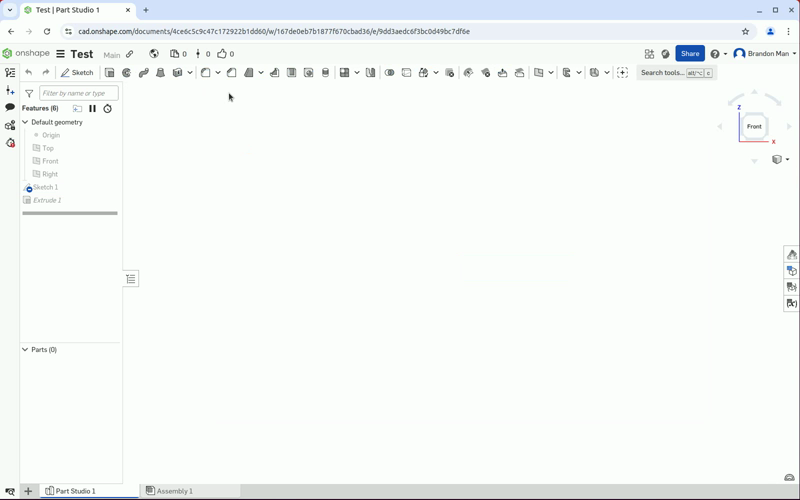
mouse_move(73, 352)
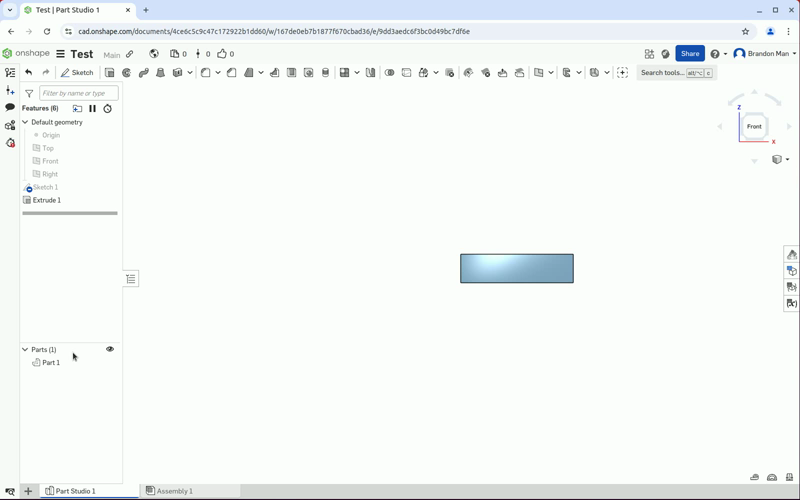
key(y)
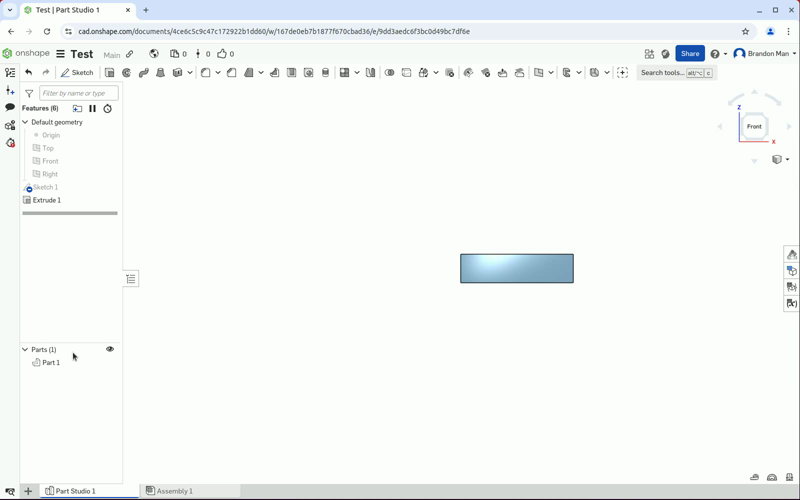
key(shift+p)
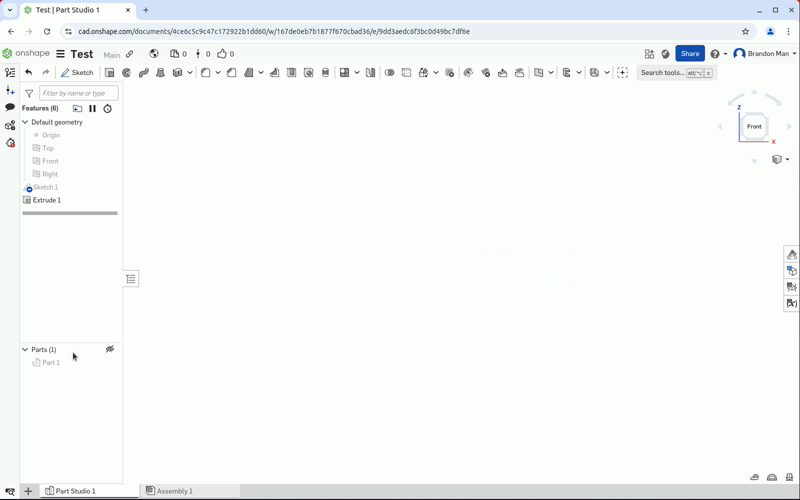
key(space)
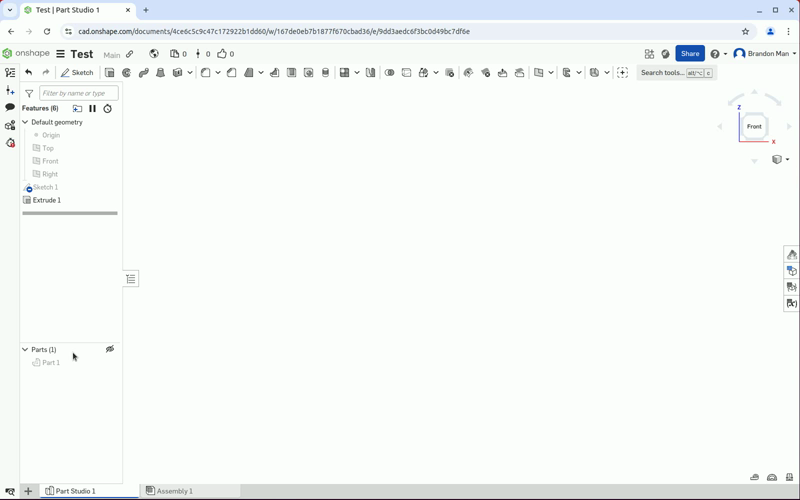
key_down(shift)
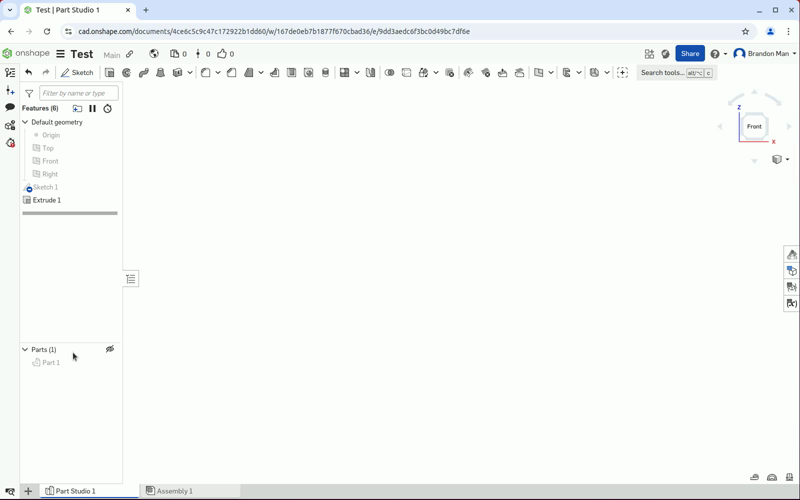
key(down)
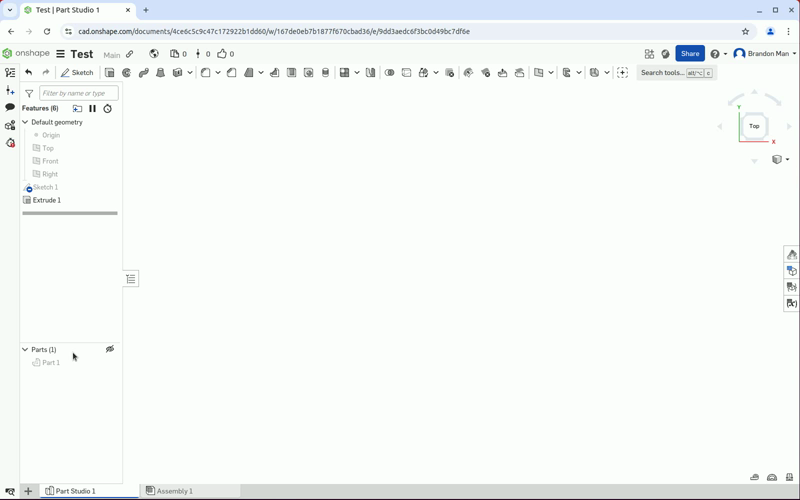
key_up(shift)
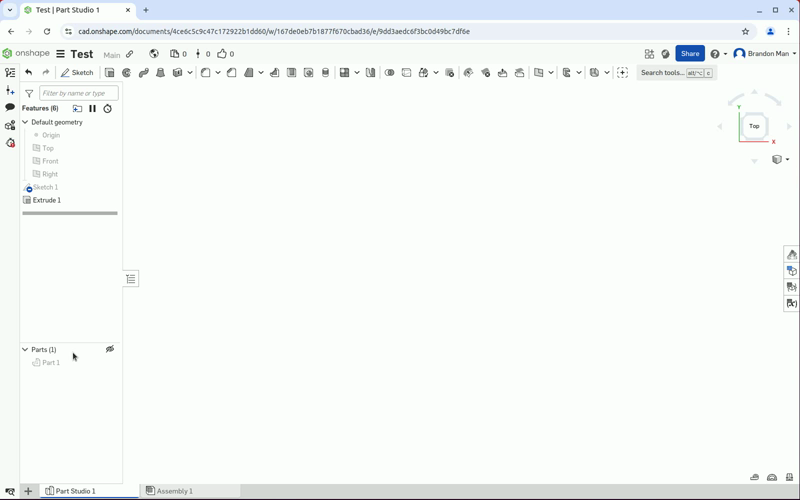
mouse_move(73, 352)
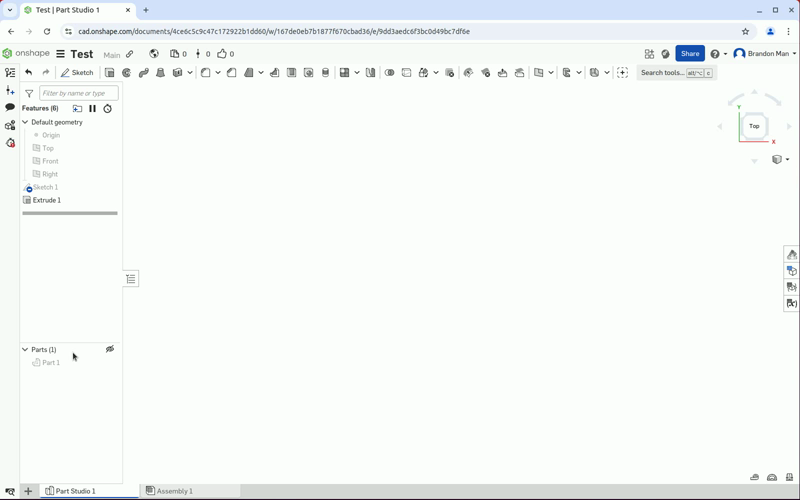
key(shift+y)
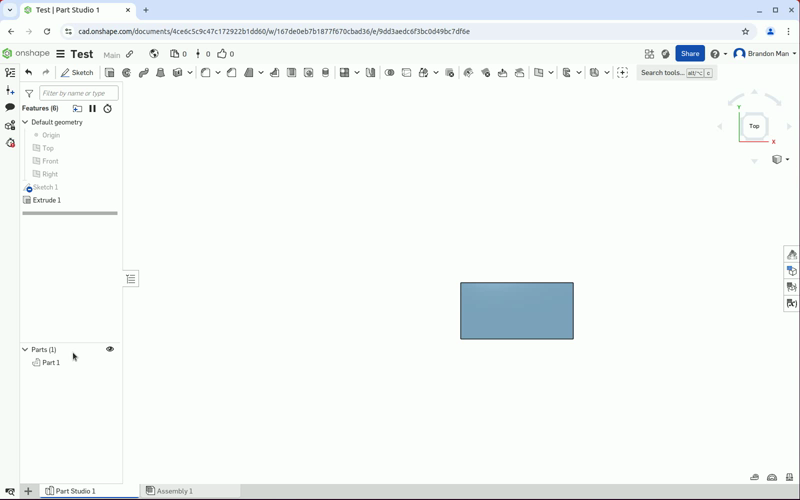
mouse_move(541, 75)
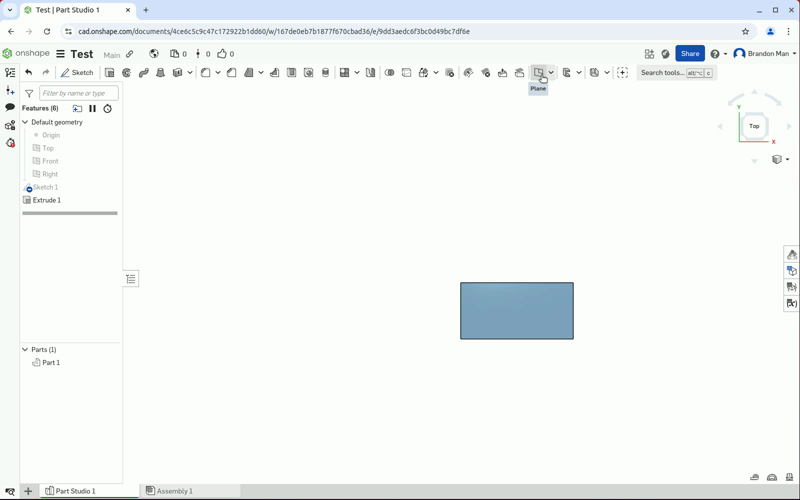
click(541, 75)
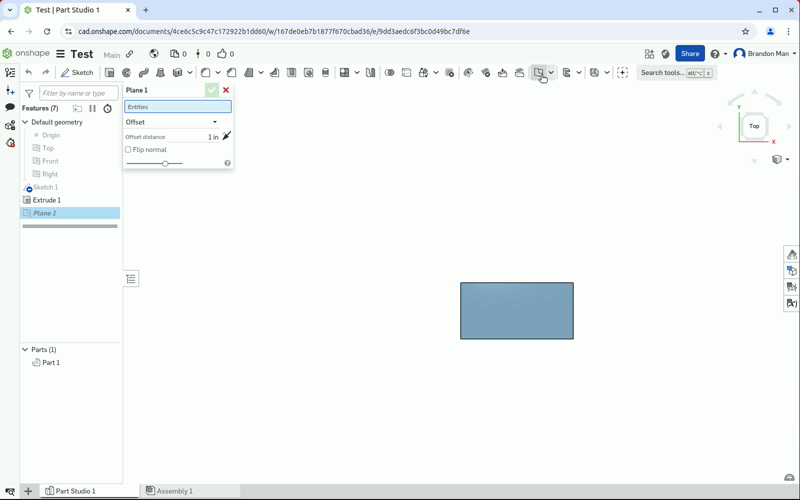
mouse_move(73, 150)
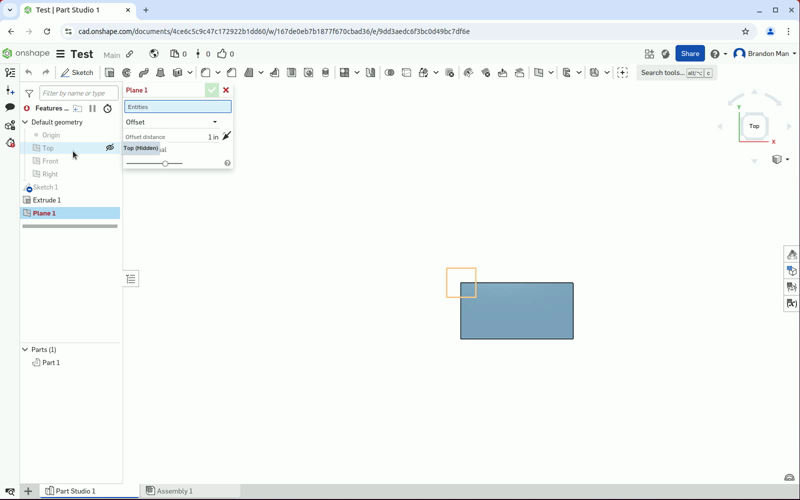
click(73, 150)
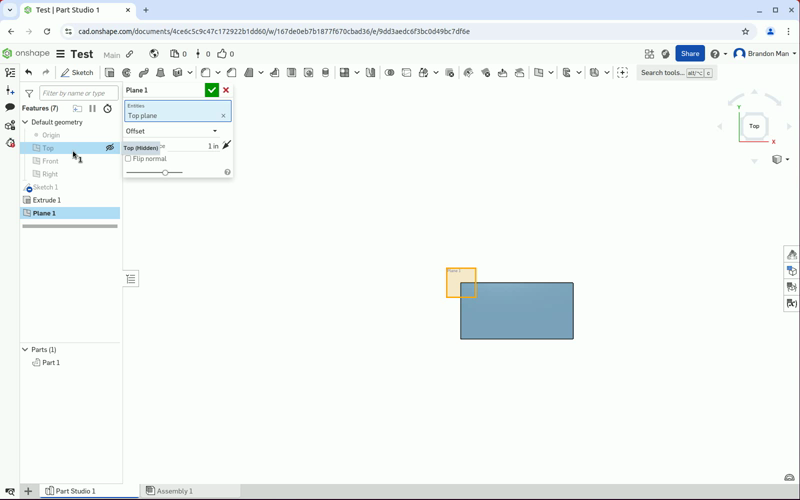
key(tab, 2)
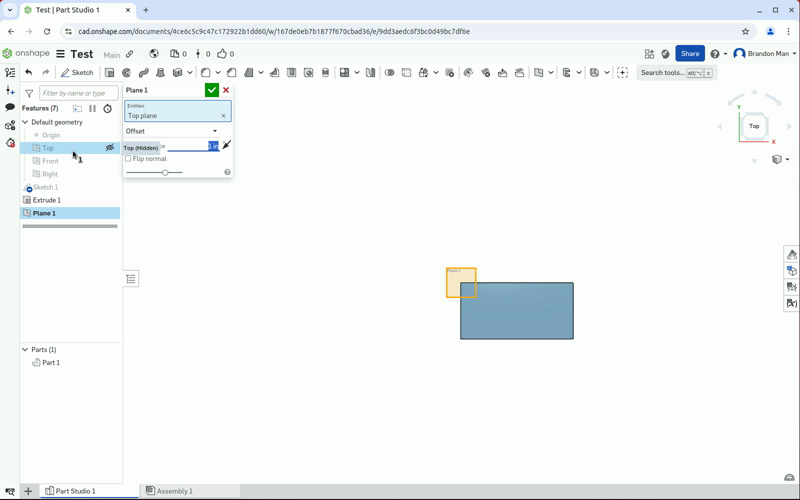
text(5.792)
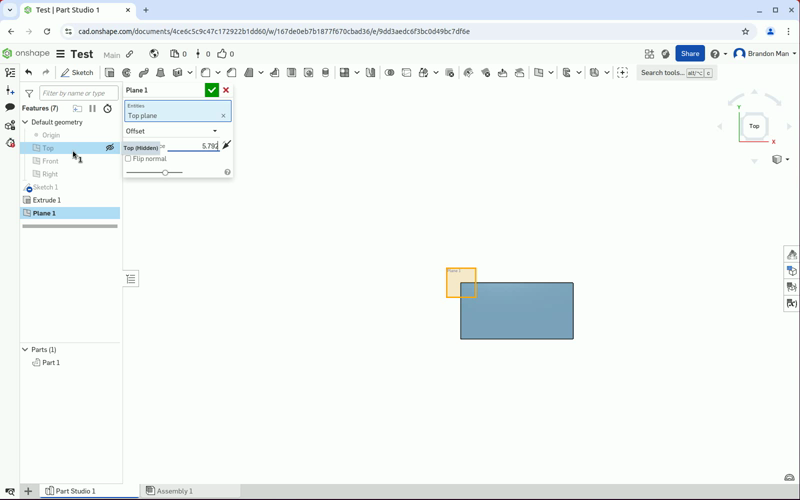
key(enter, 2)
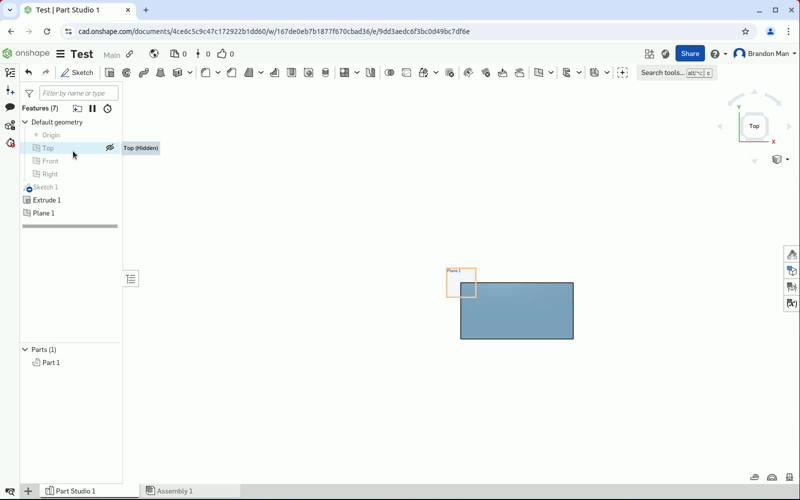
key(shift+s)
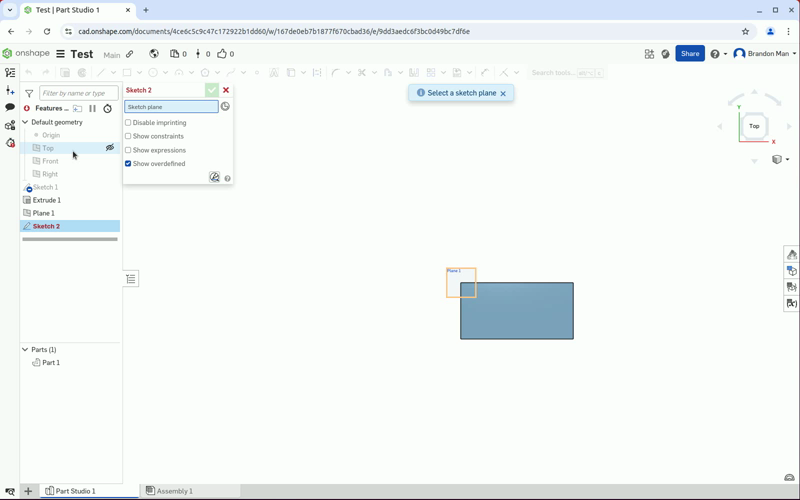
mouse_move(73, 215)
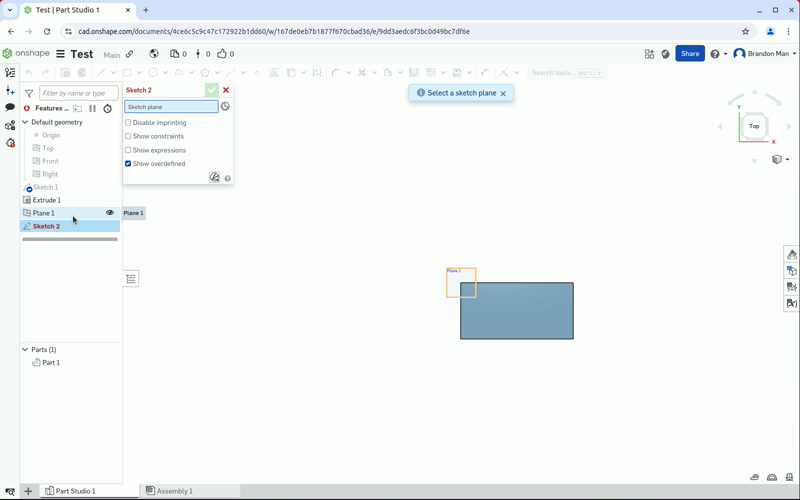
click(73, 215)
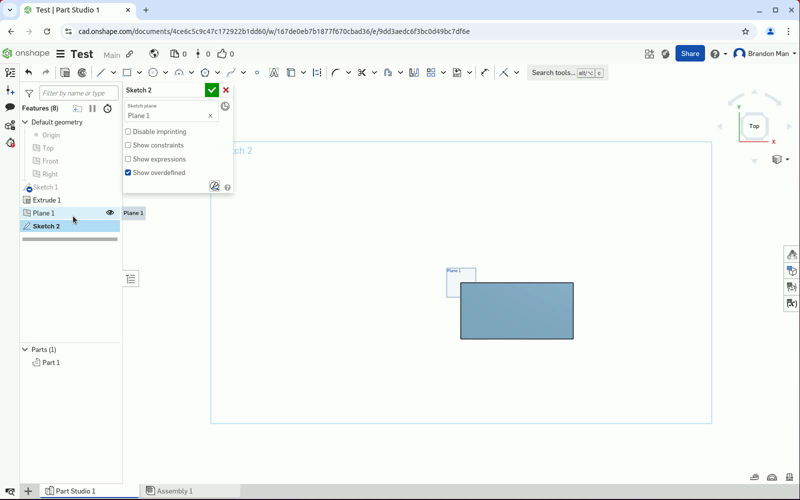
mouse_move(73, 352)
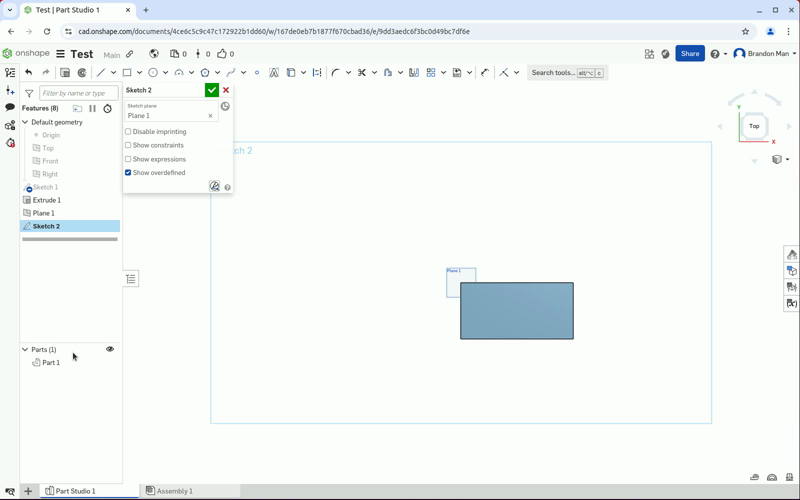
key(y)
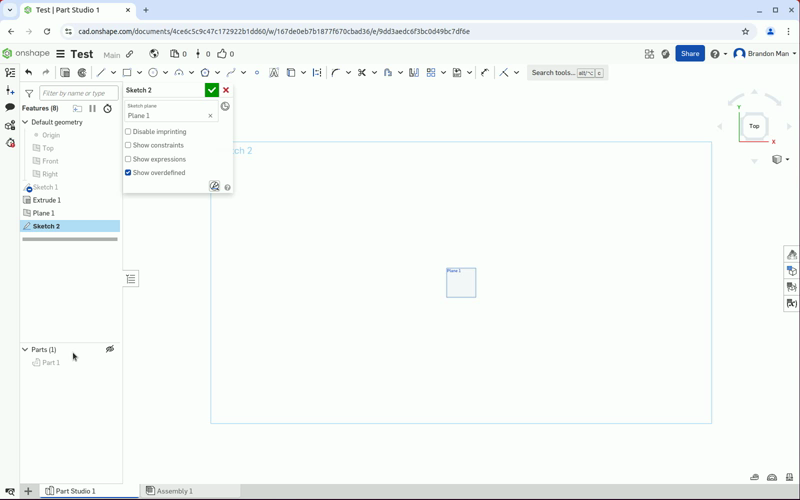
key(l)
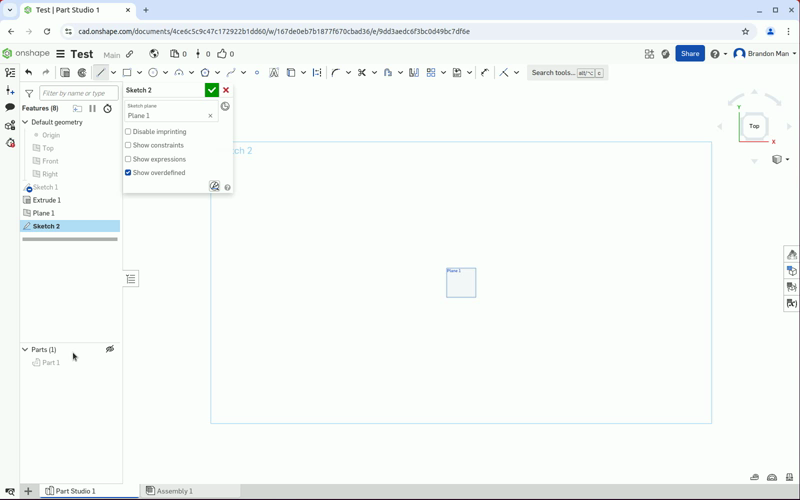
key_down(shift)
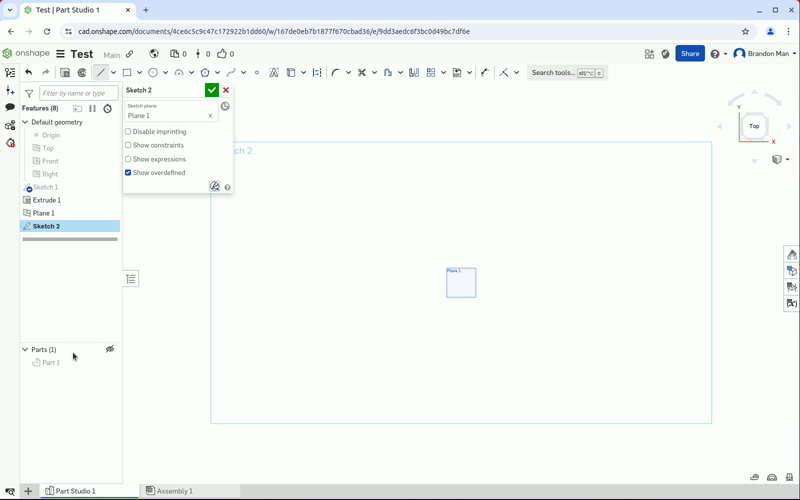
mouse_move(460, 339)
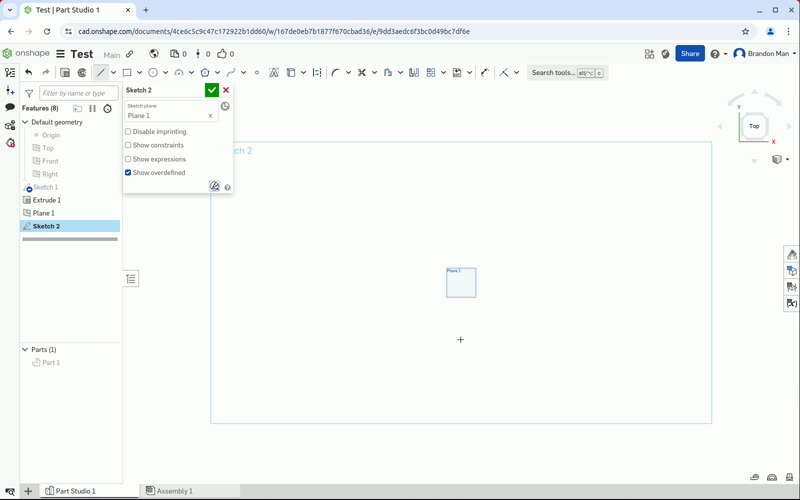
click(460, 339)
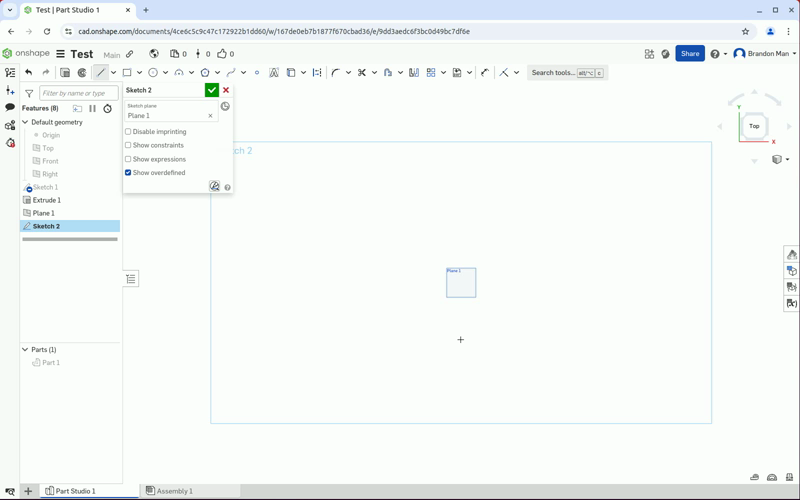
key_up(shift)
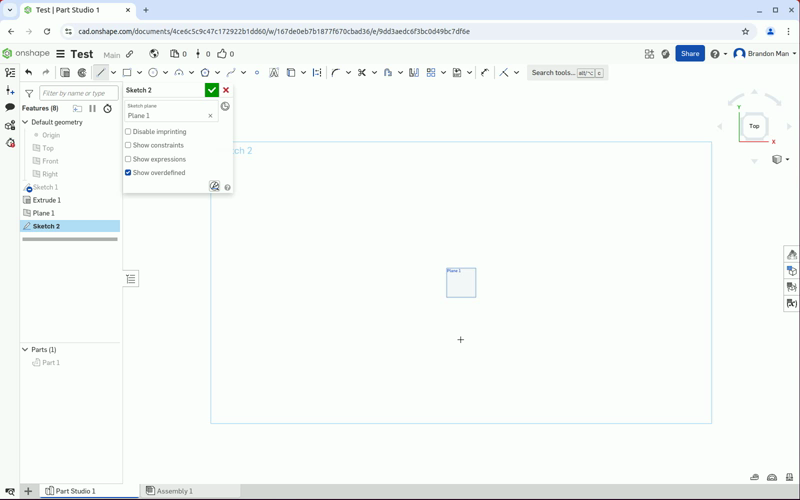
key_down(shift)
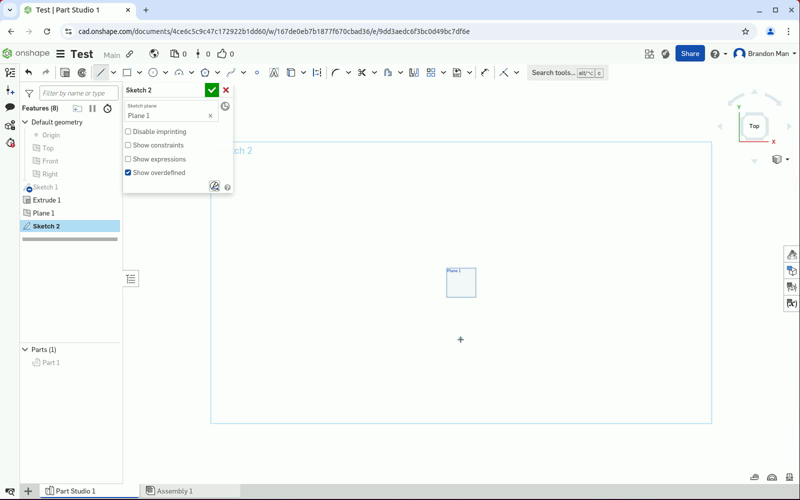
mouse_move(531, 339)
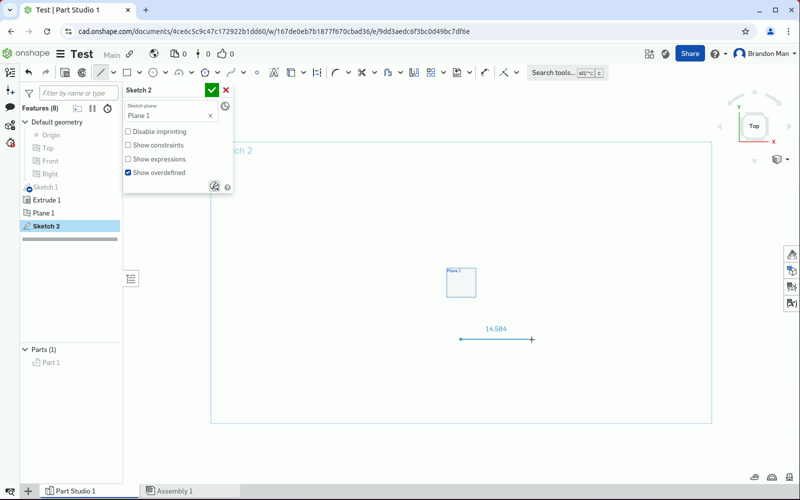
click(531, 339)
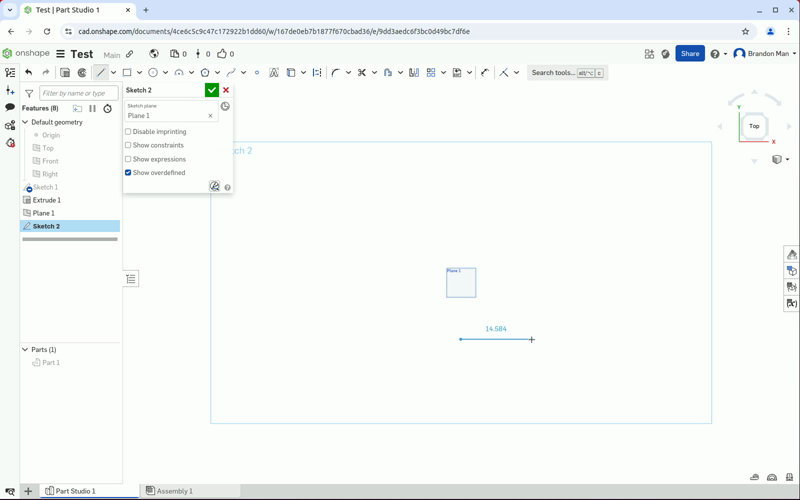
key_up(shift)
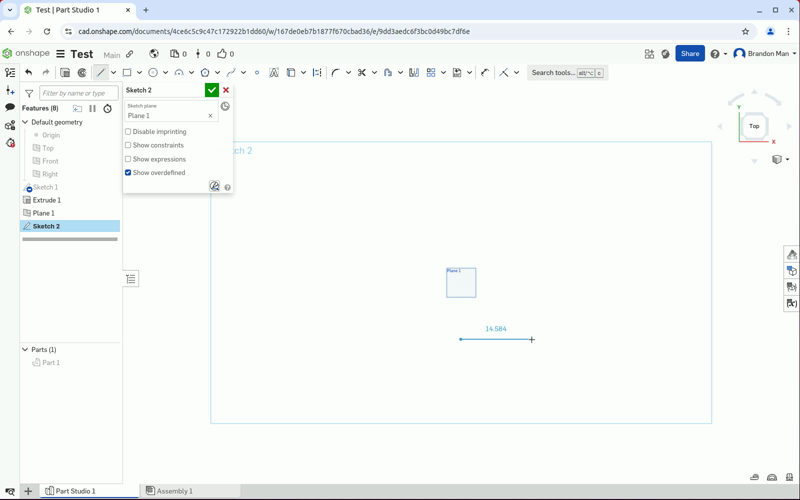
key_down(shift)
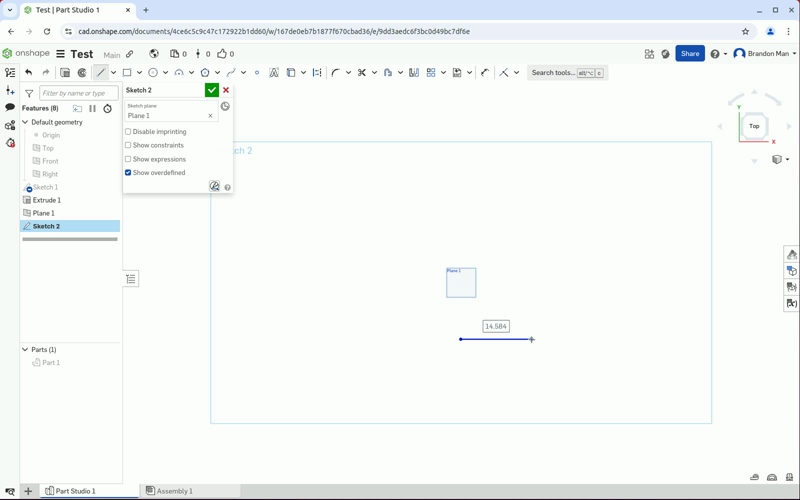
mouse_move(561, 339)
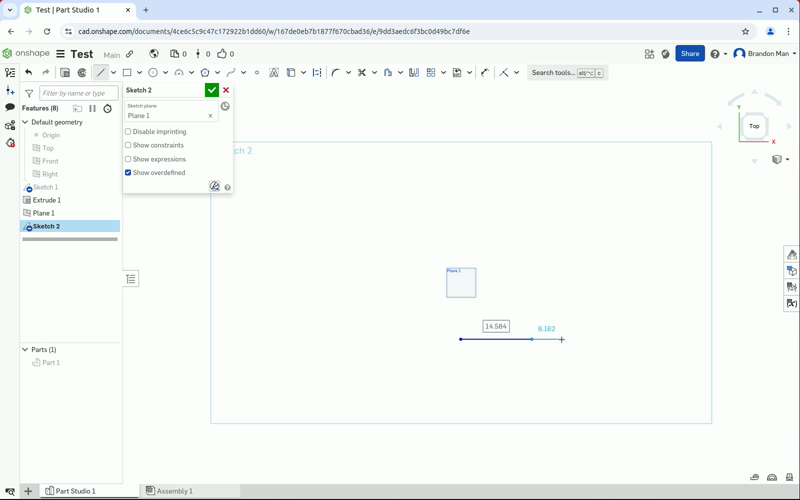
mouse_move(531, 282)
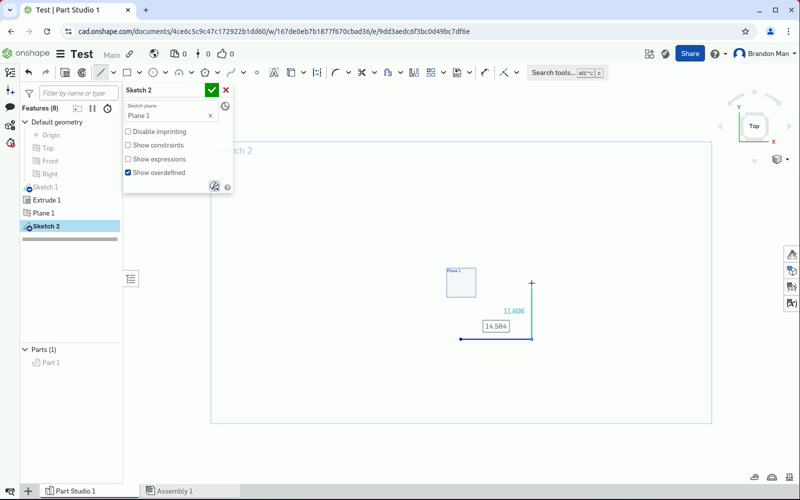
click(531, 282)
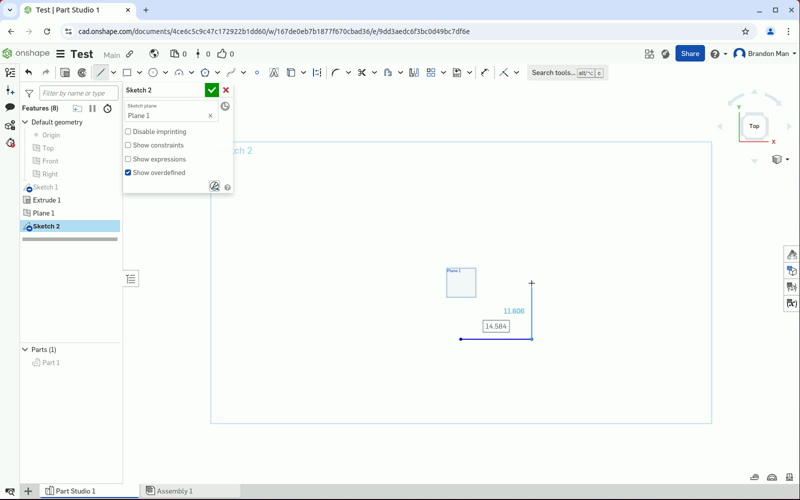
key_up(shift)
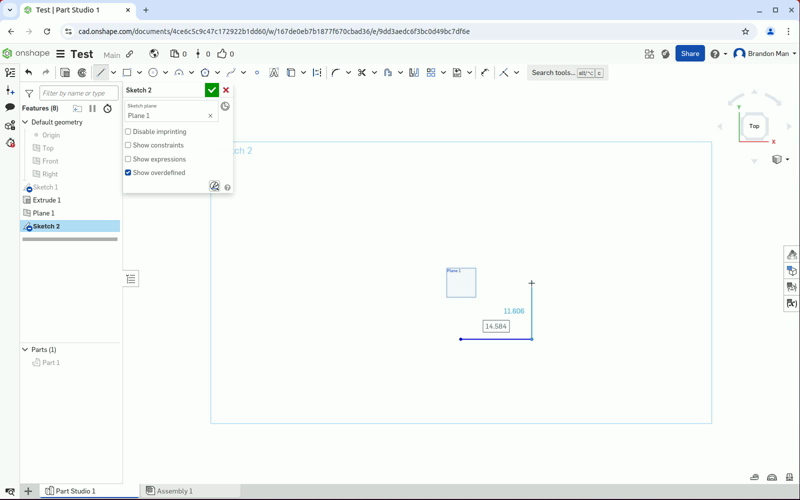
key_down(shift)
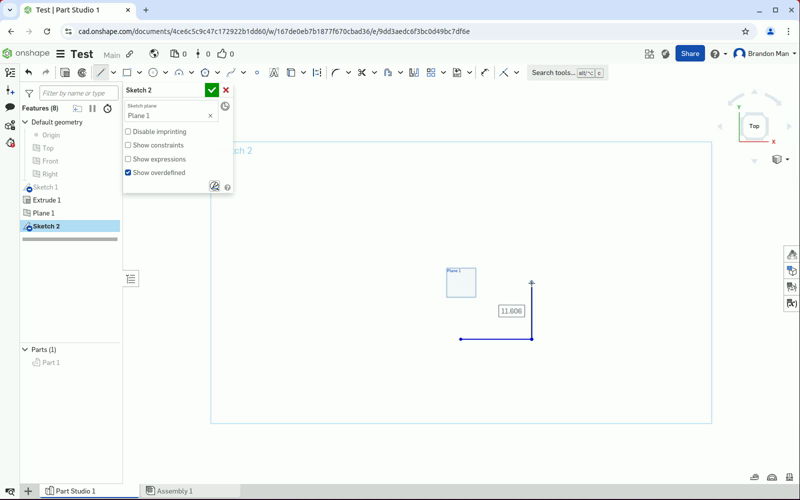
mouse_move(460, 282)
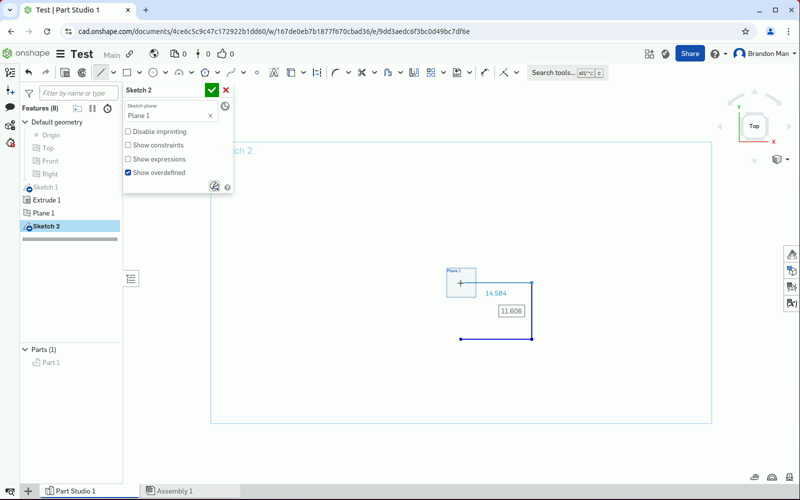
click(460, 282)
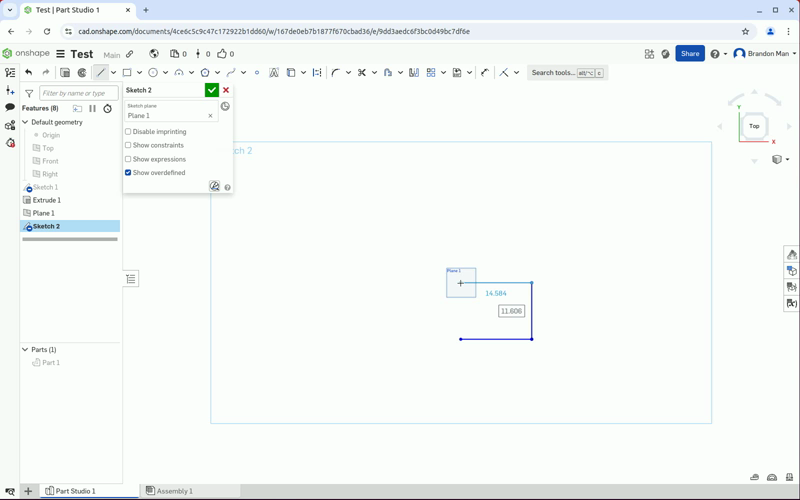
key_up(shift)
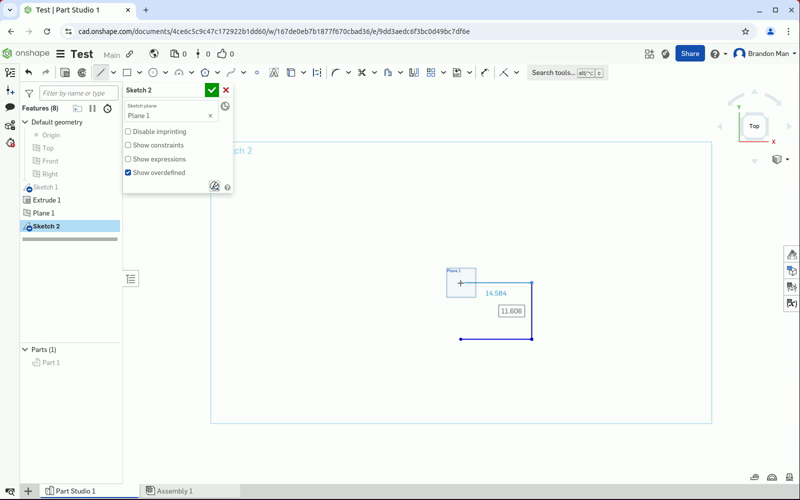
mouse_move(490, 282)
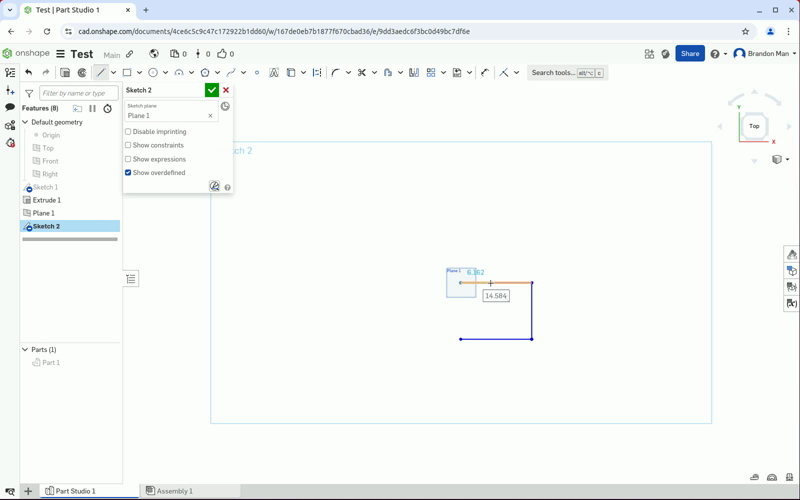
key_down(shift)
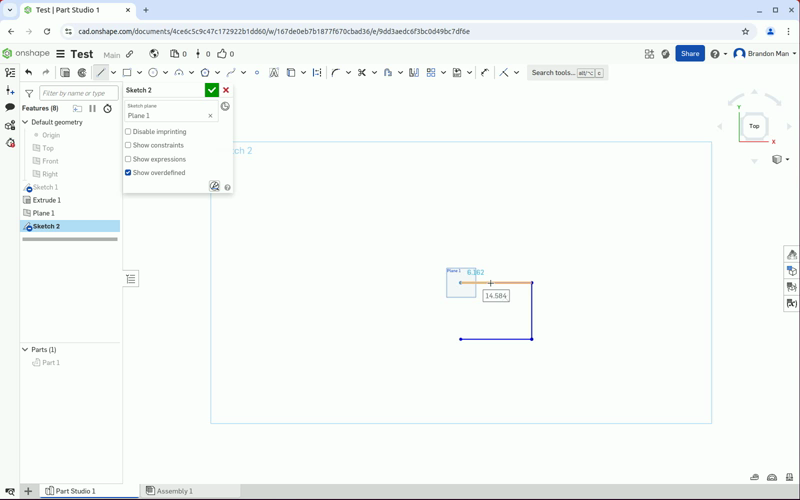
mouse_move(460, 339)
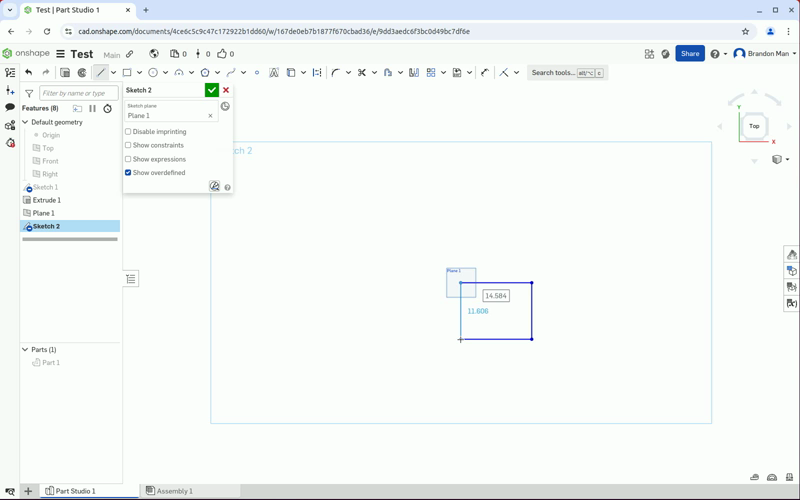
key_up(shift)
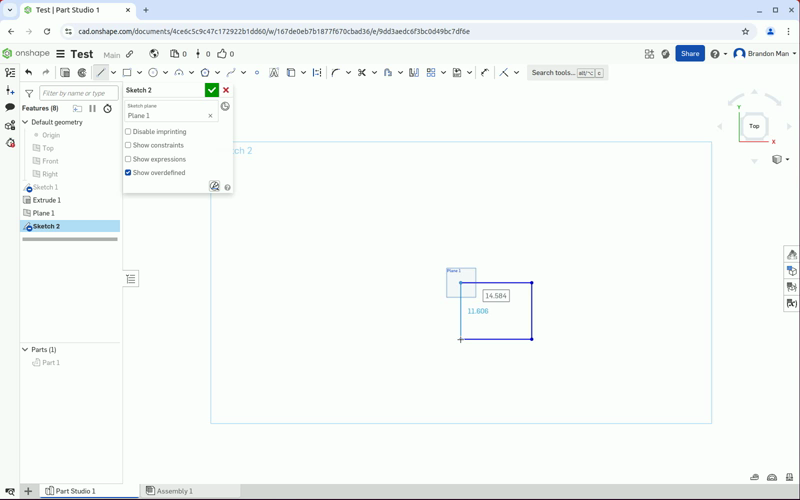
click(460, 339)
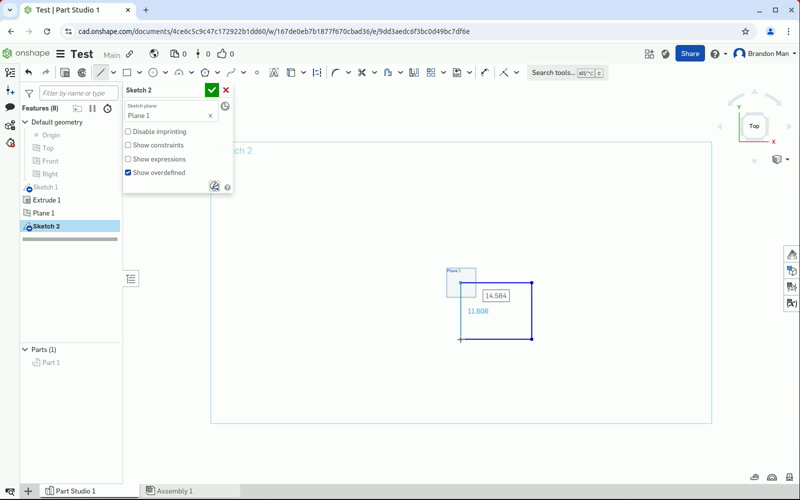
key(esc)
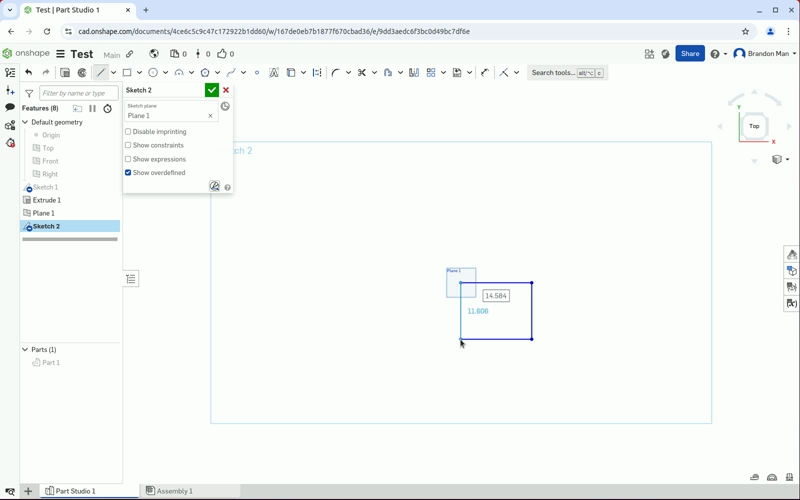
mouse_move(505, 316)
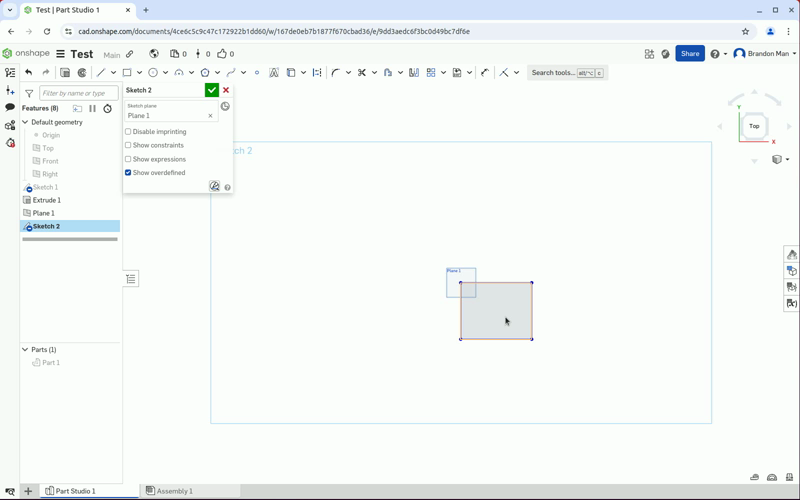
click(505, 316)
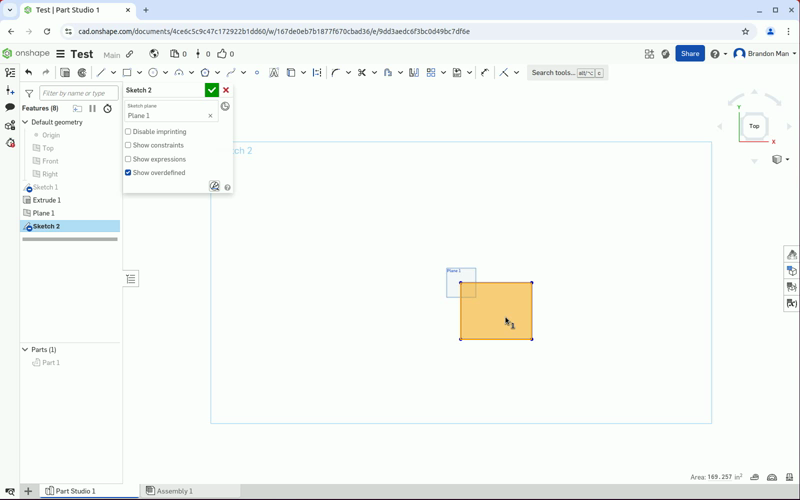
mouse_move(73, 352)
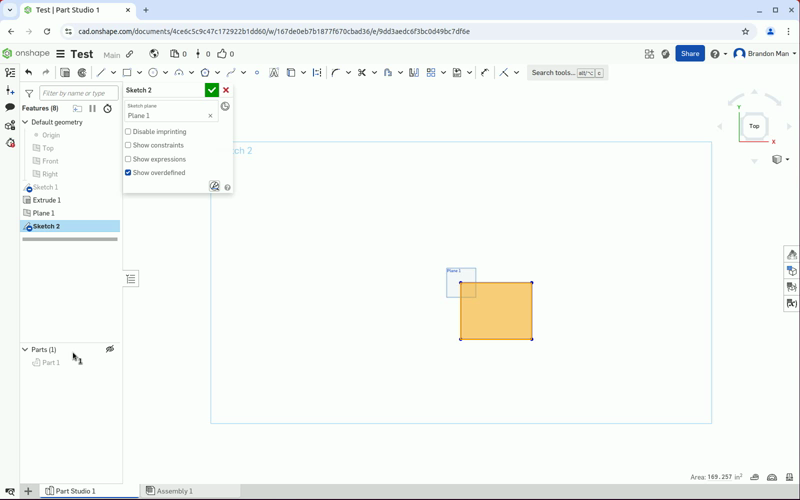
key(shift+y)
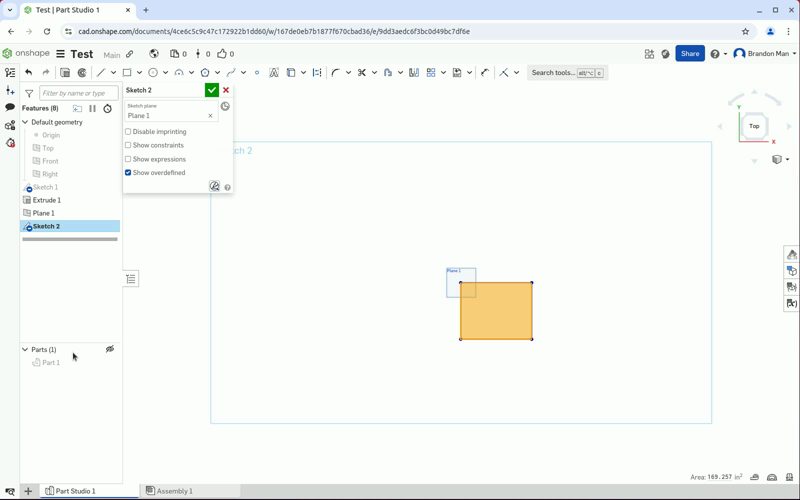
key(shift+e)
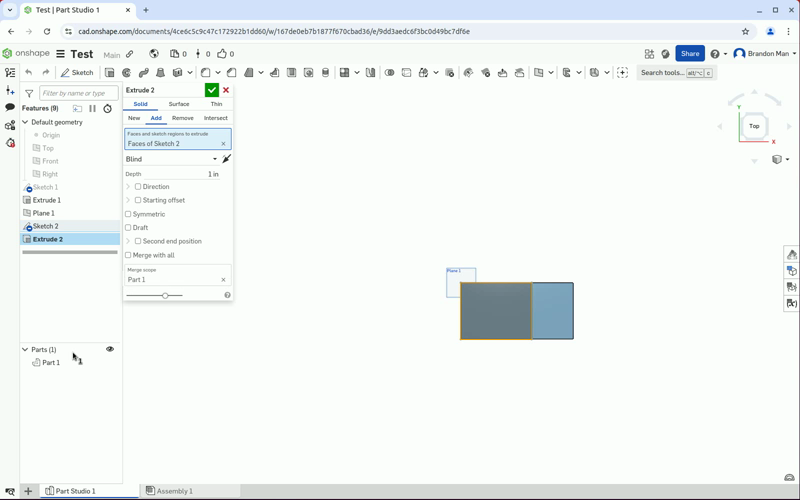
mouse_move(143, 106)
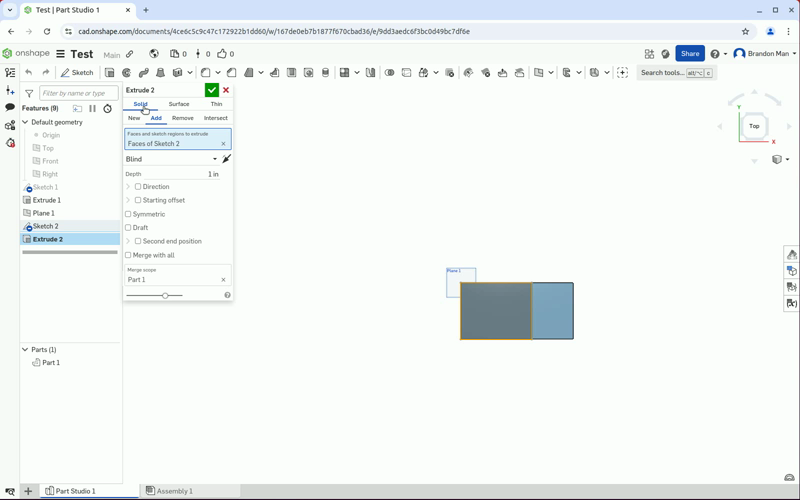
click(143, 106)
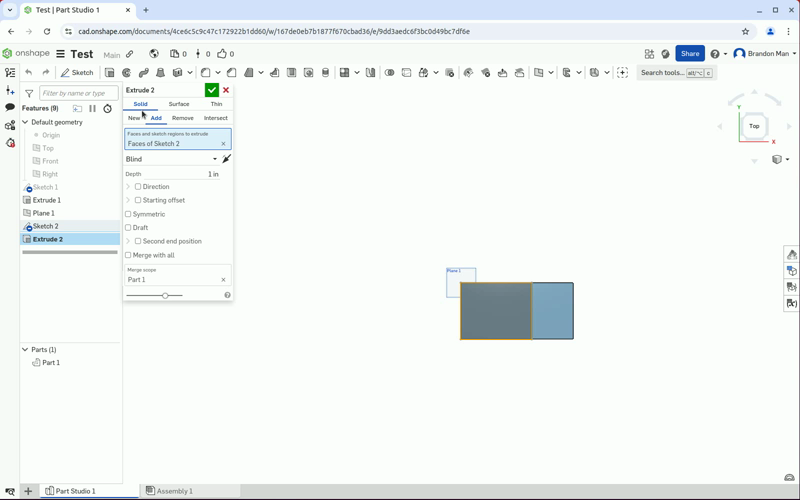
mouse_move(137, 120)
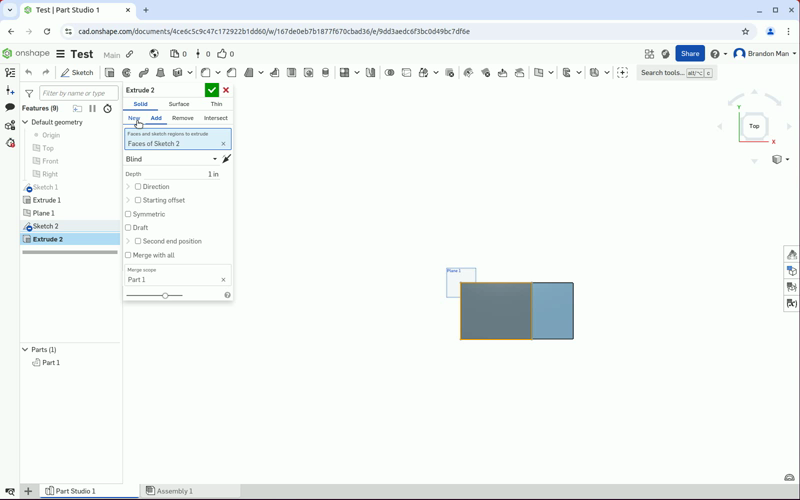
click(137, 120)
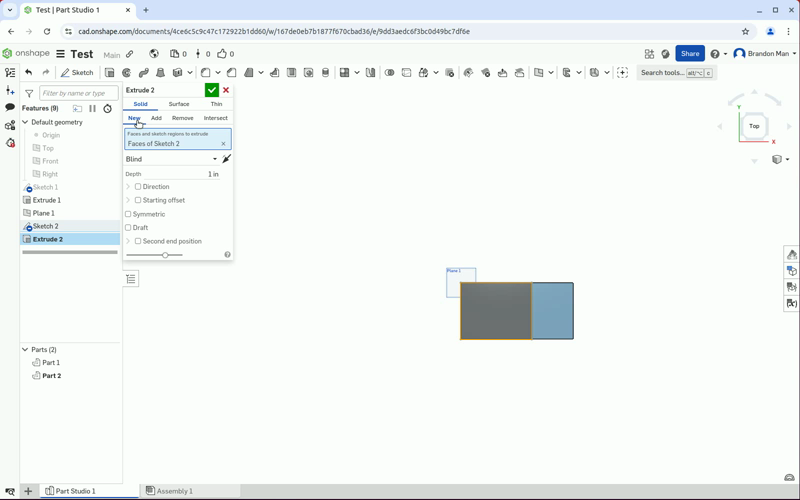
key(tab, 4)
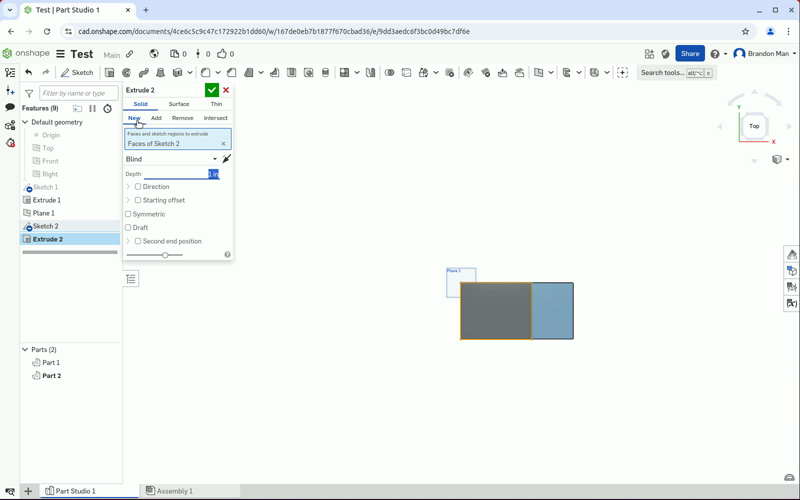
text(2.889)
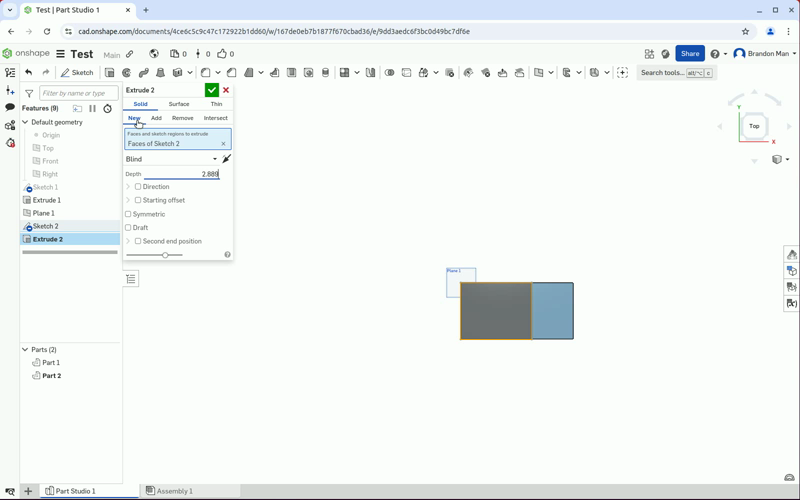
key(enter)
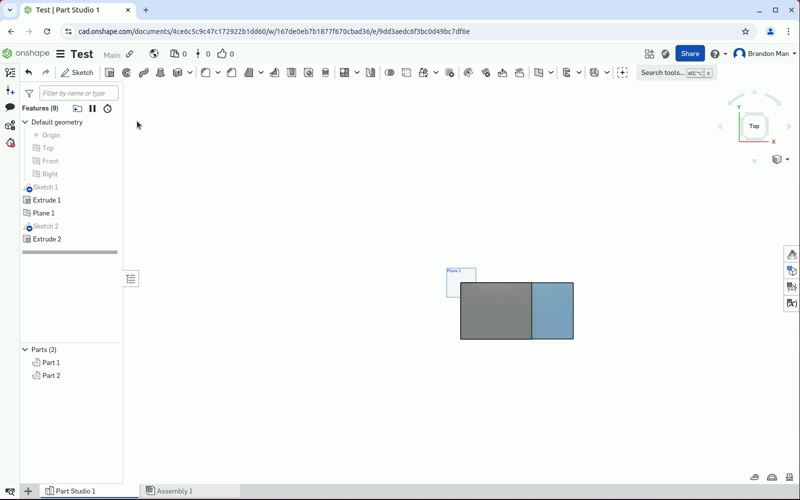
key(shift+h)
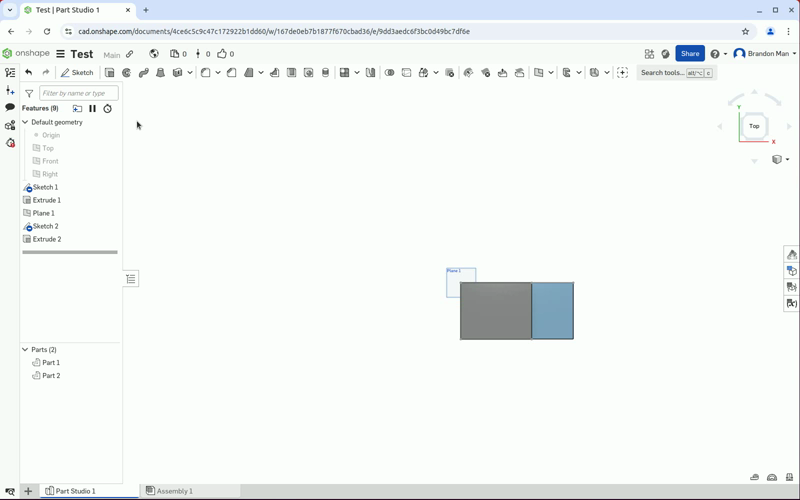
key(shift+h)
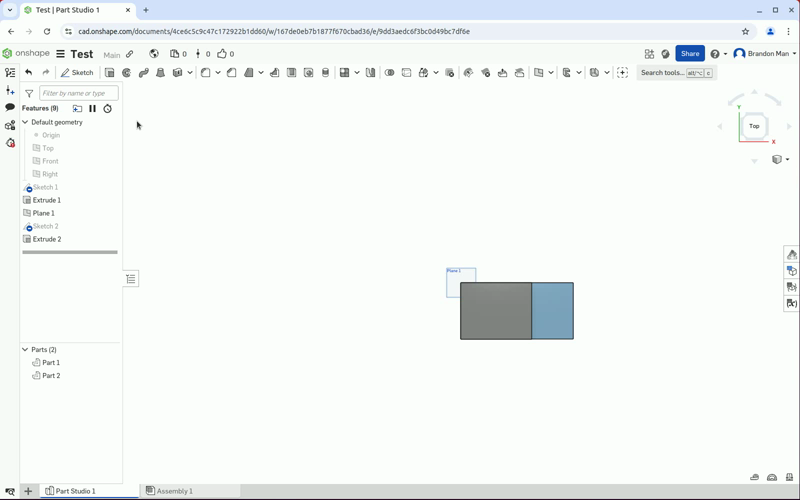
mouse_move(73, 189)
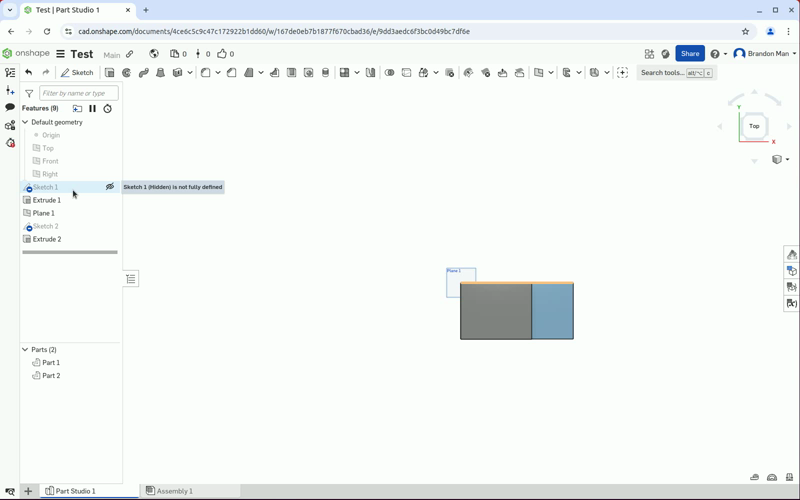
click(73, 189)
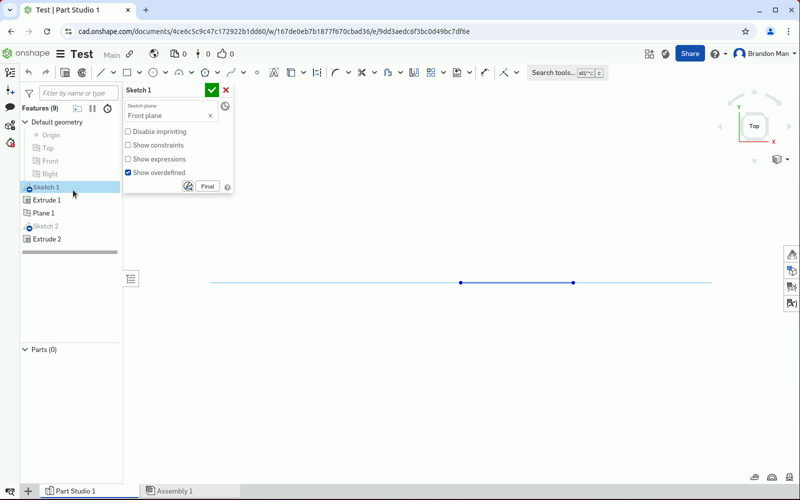
mouse_move(229, 92)
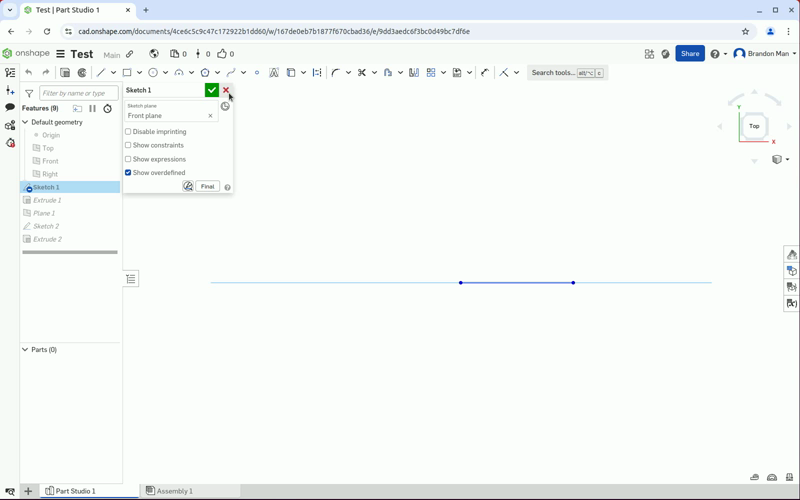
click(229, 92)
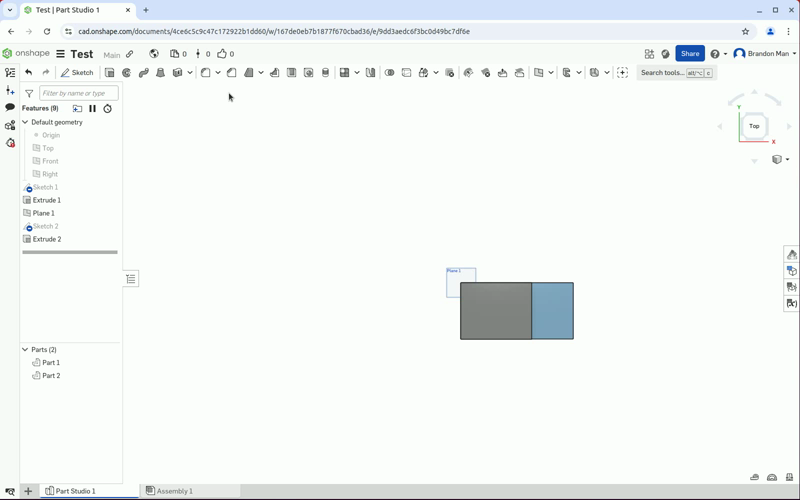
mouse_move(541, 75)
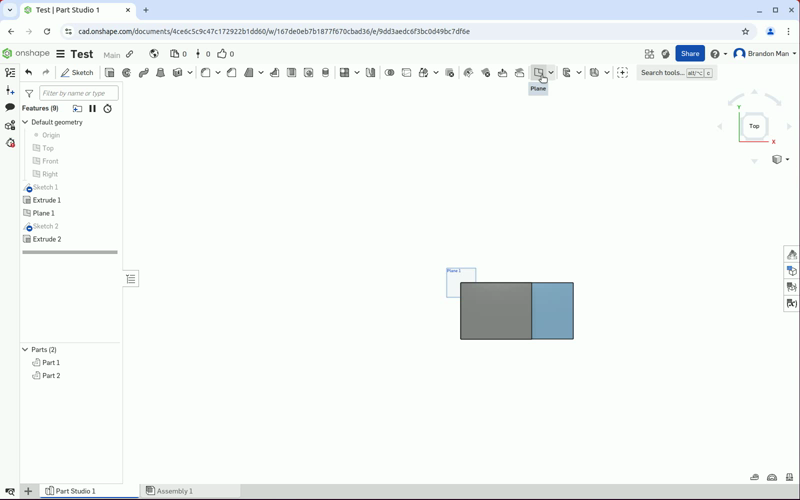
click(541, 75)
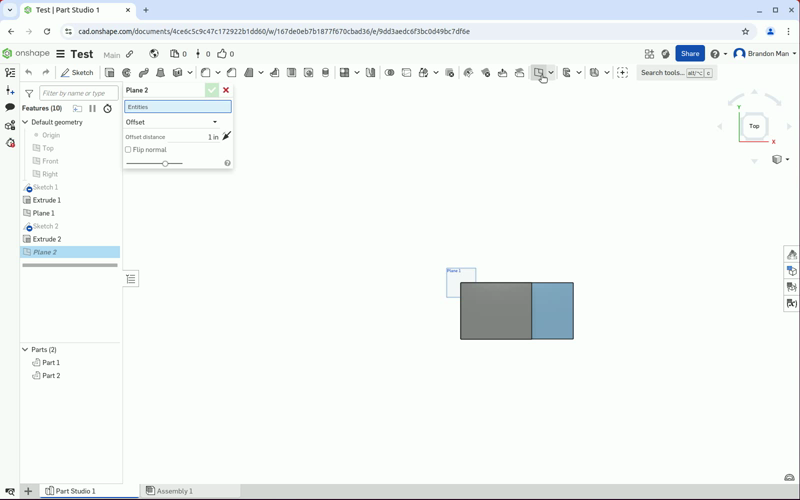
mouse_move(73, 150)
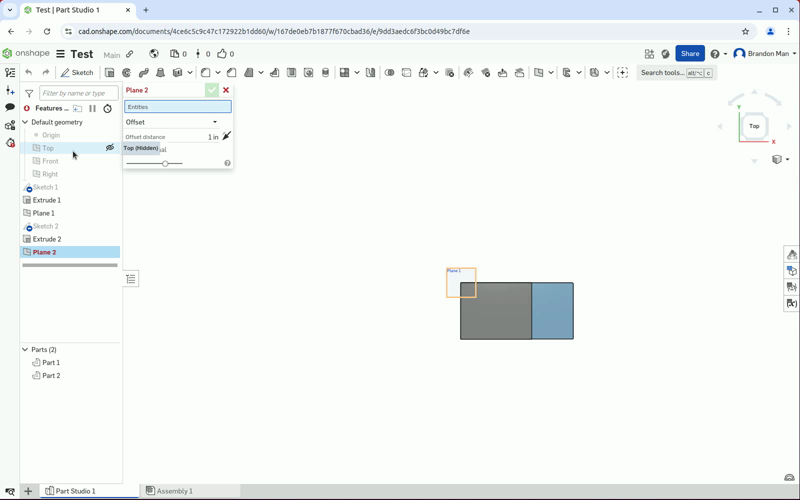
click(73, 150)
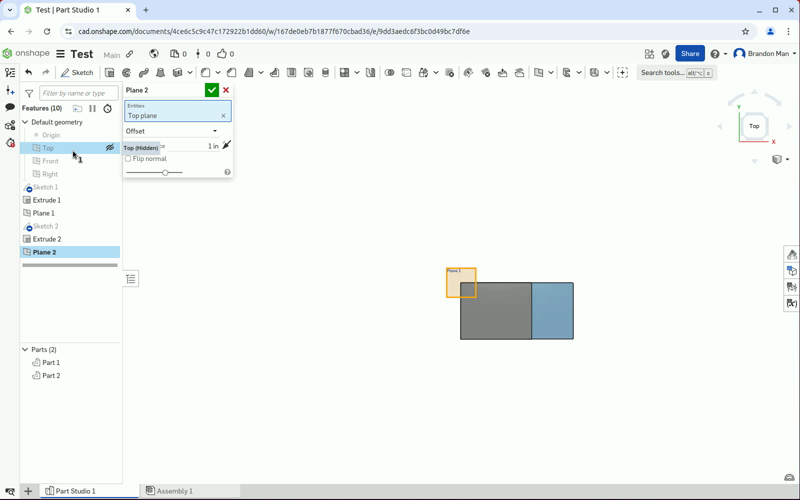
key(tab, 2)
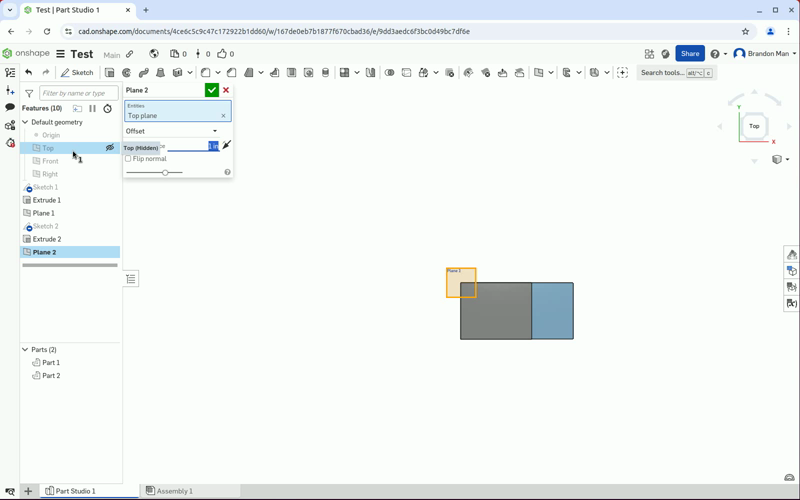
text(8.658)
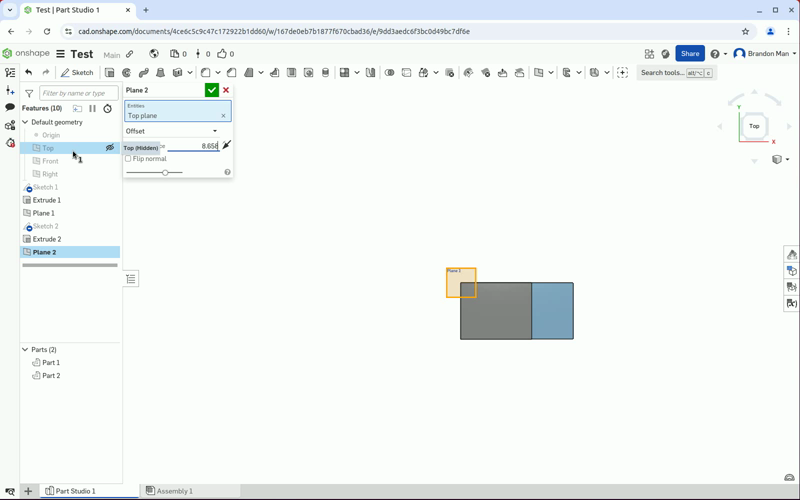
key(enter, 2)
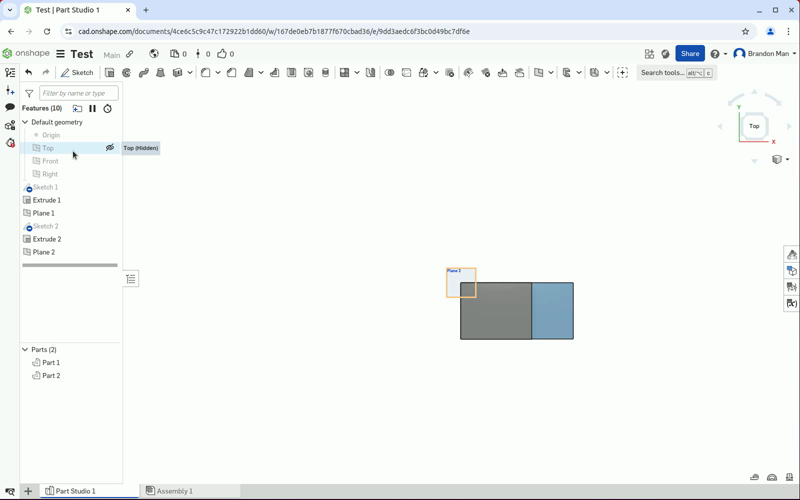
key(shift+s)
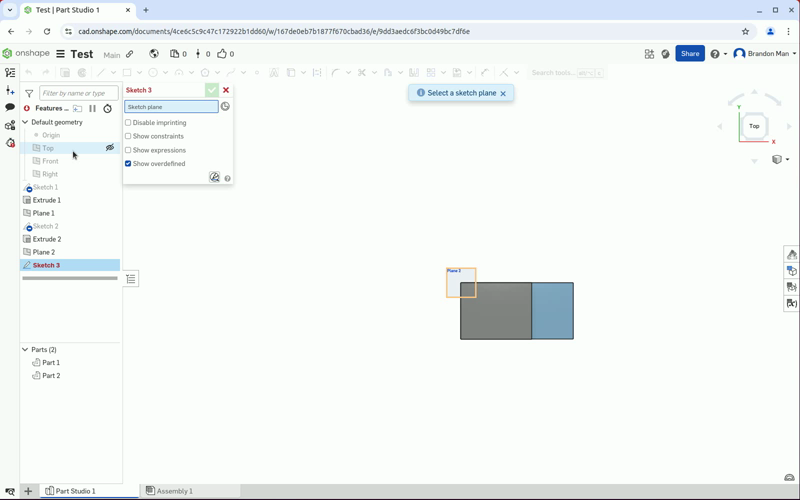
mouse_move(73, 254)
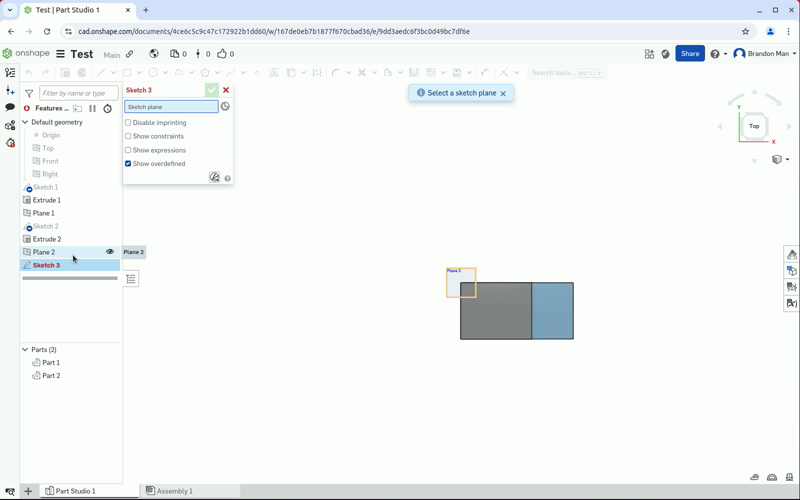
click(73, 254)
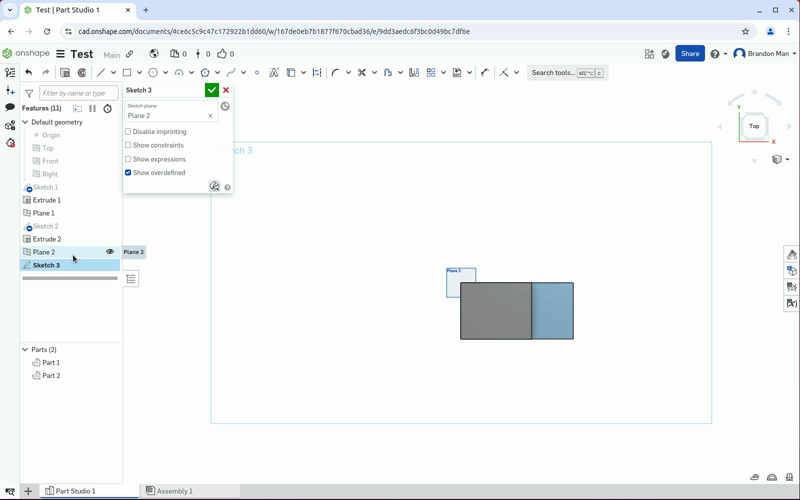
mouse_move(73, 352)
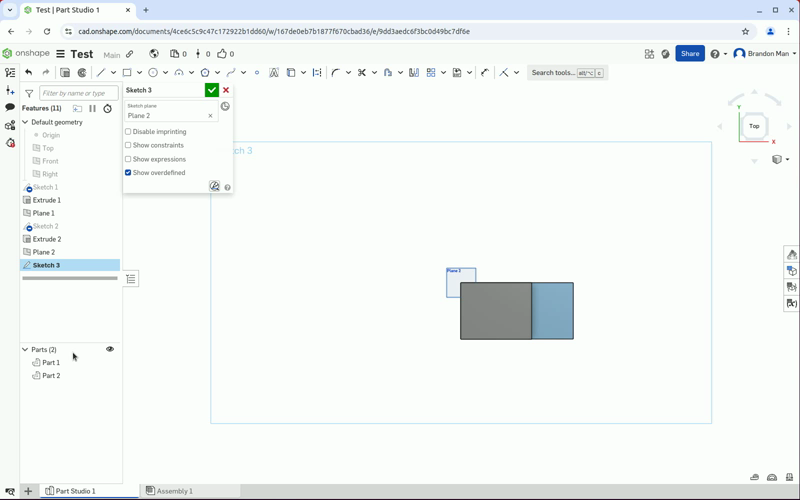
key(y)
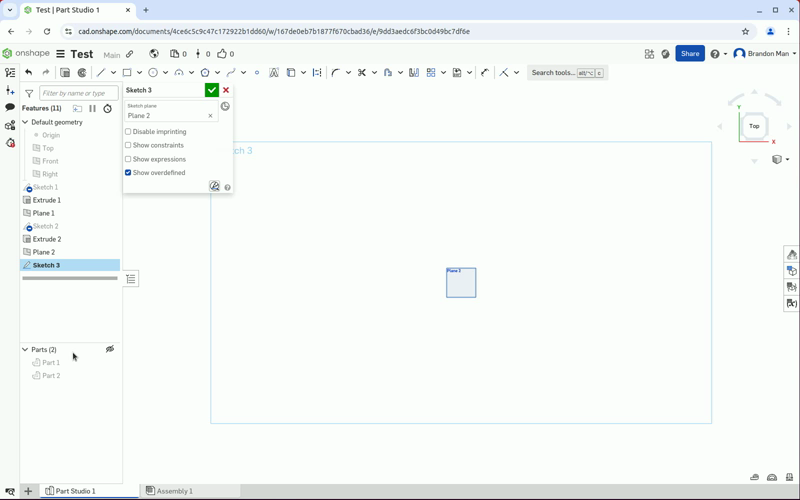
key(l)
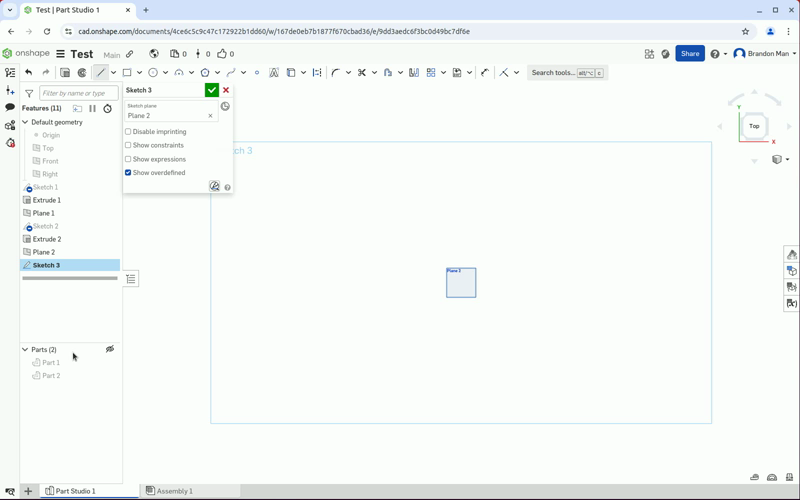
key_down(shift)
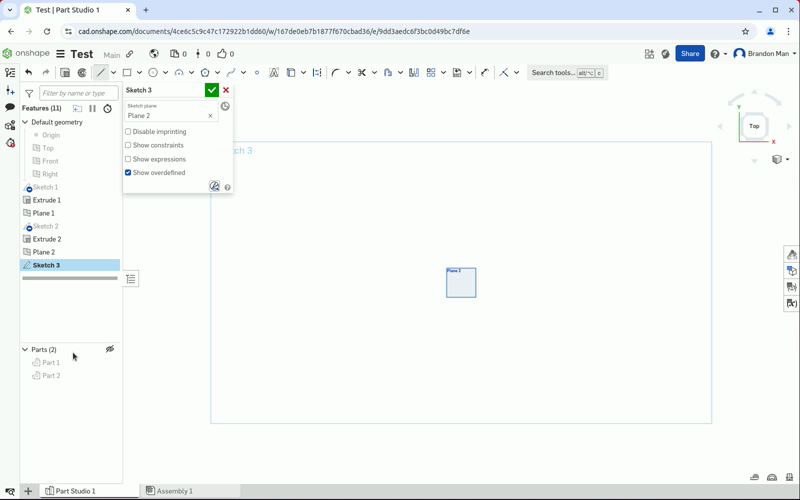
mouse_move(460, 297)
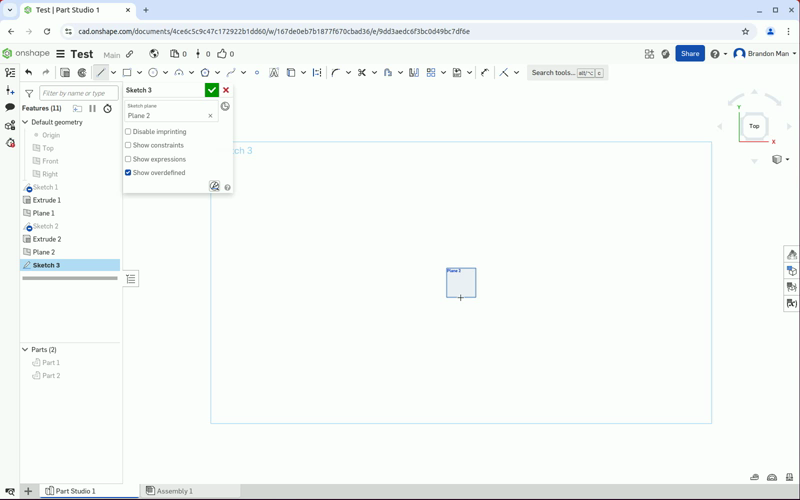
click(460, 297)
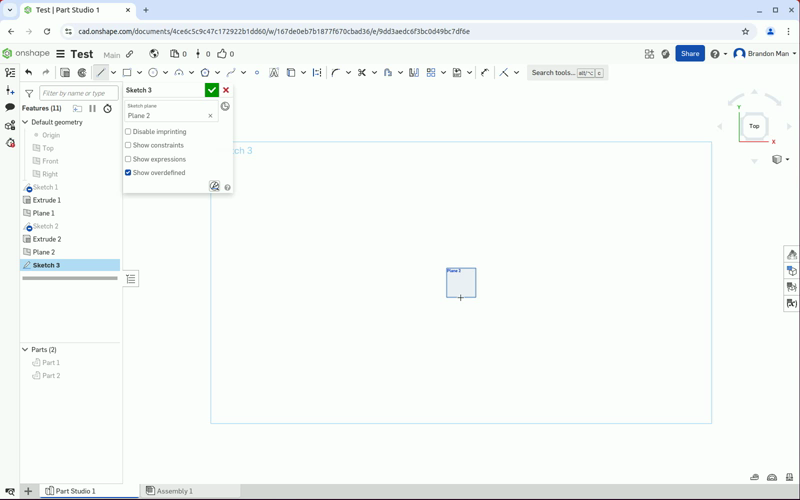
key_up(shift)
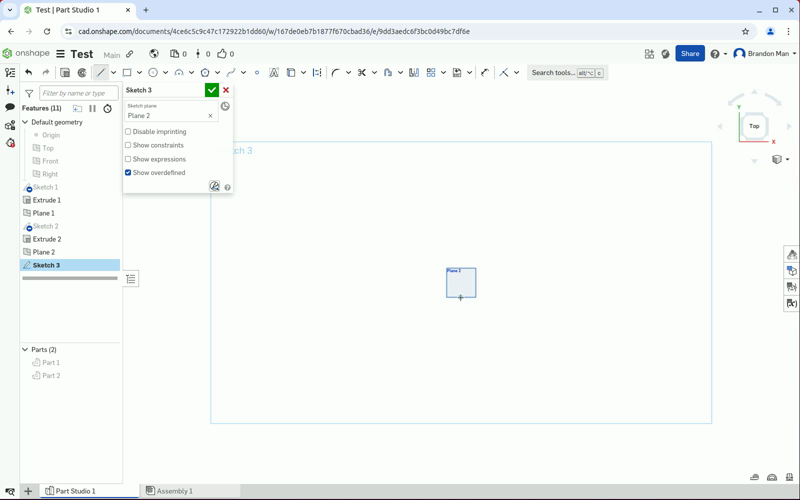
key_down(shift)
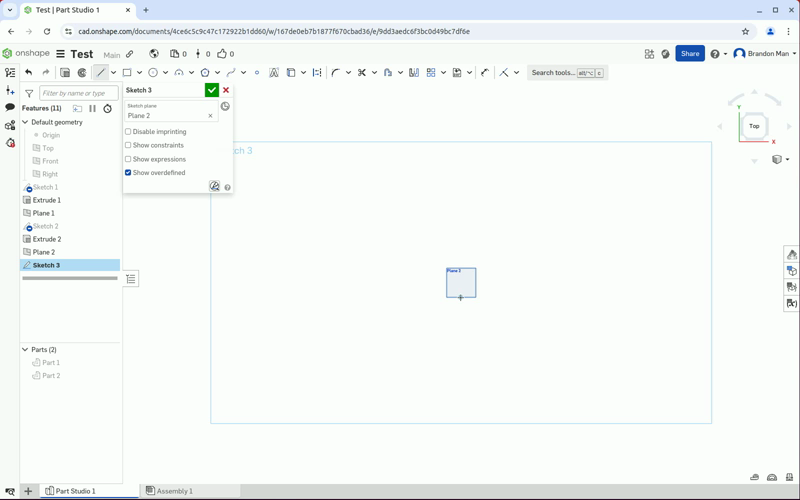
mouse_move(531, 297)
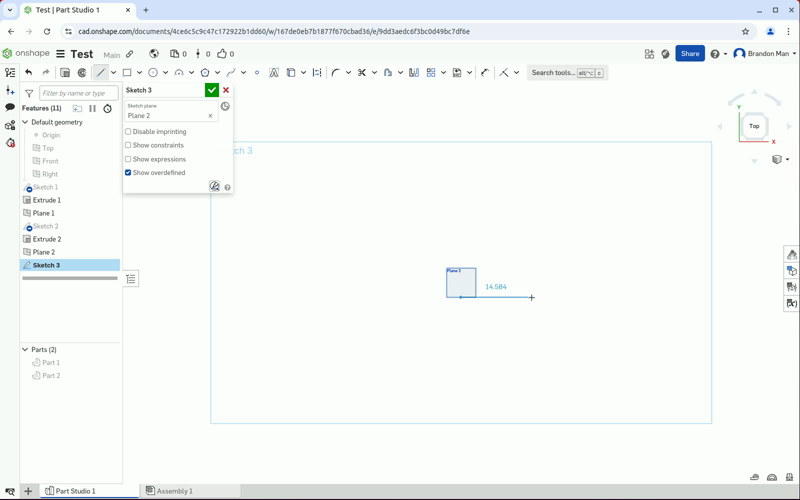
click(531, 297)
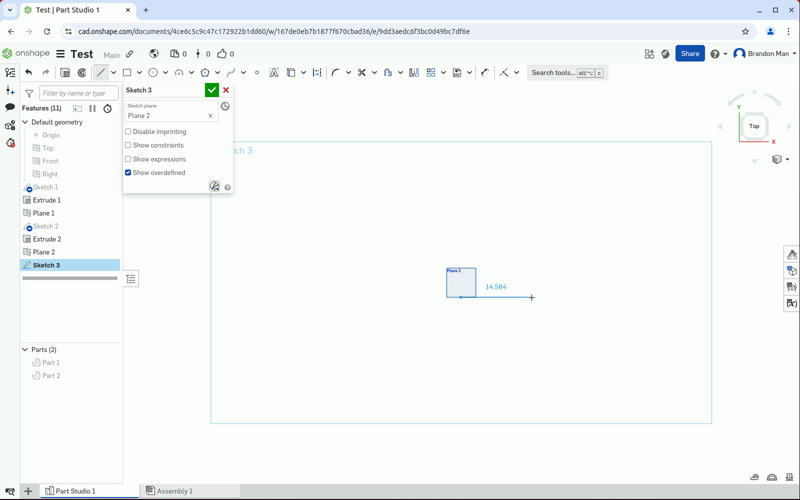
key_up(shift)
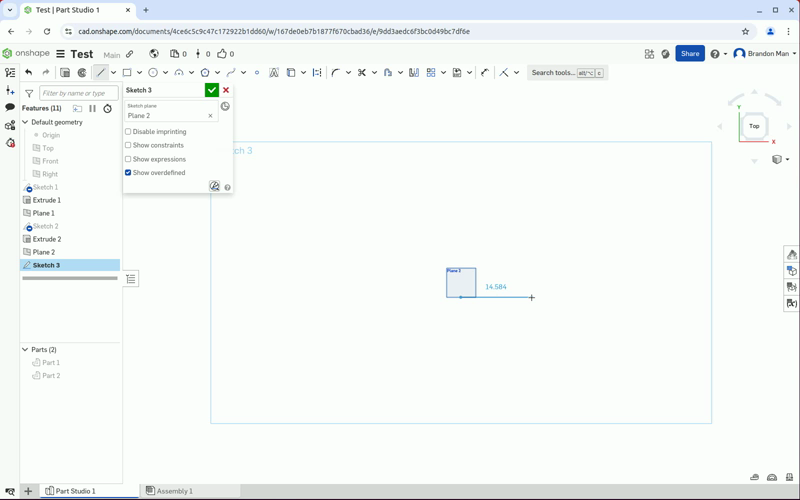
key_down(shift)
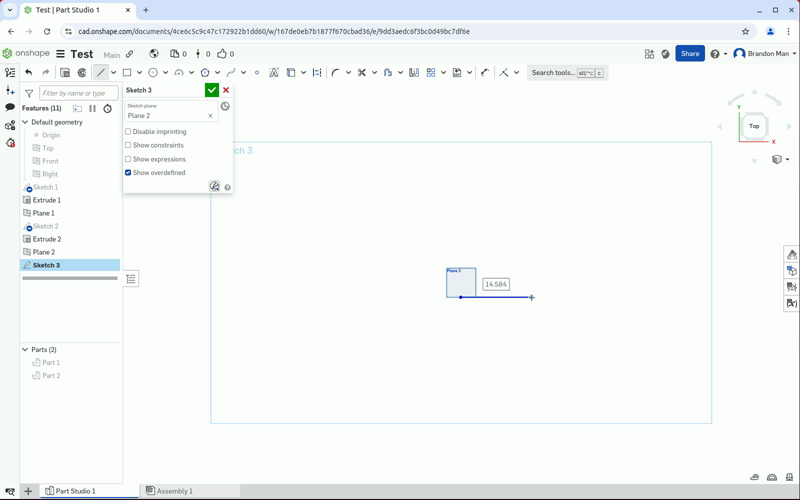
mouse_move(561, 297)
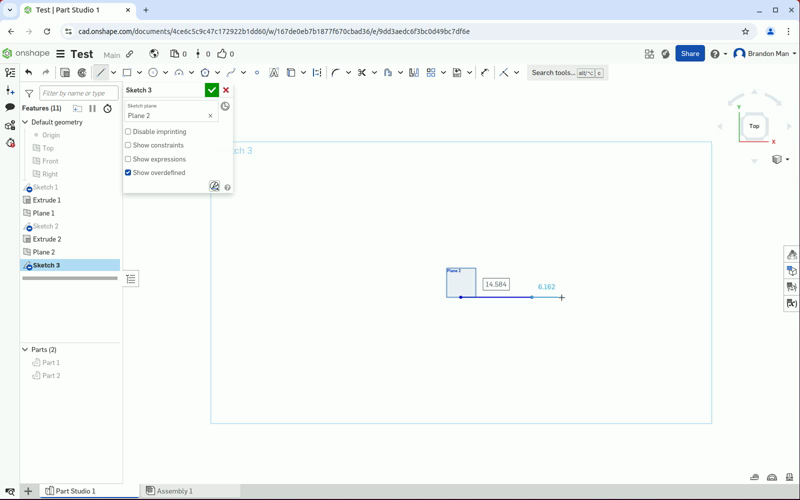
mouse_move(531, 282)
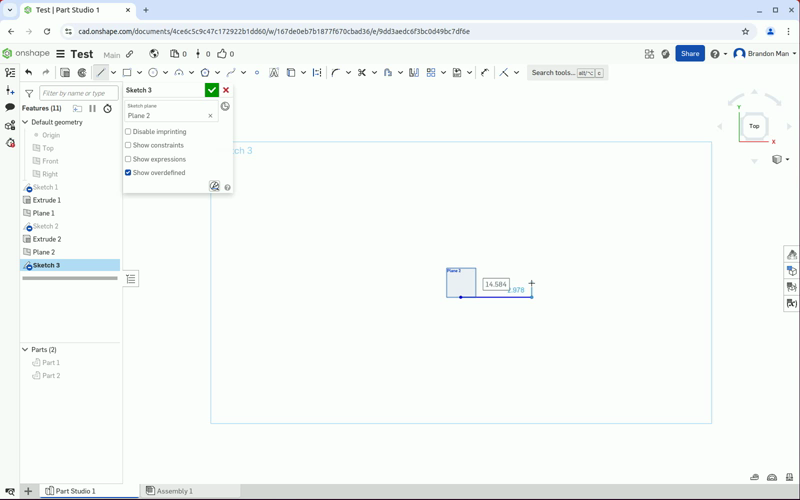
click(531, 282)
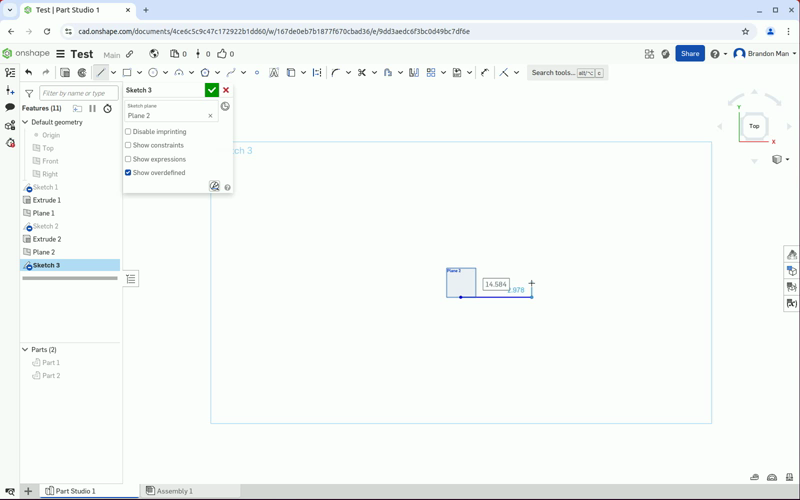
key_up(shift)
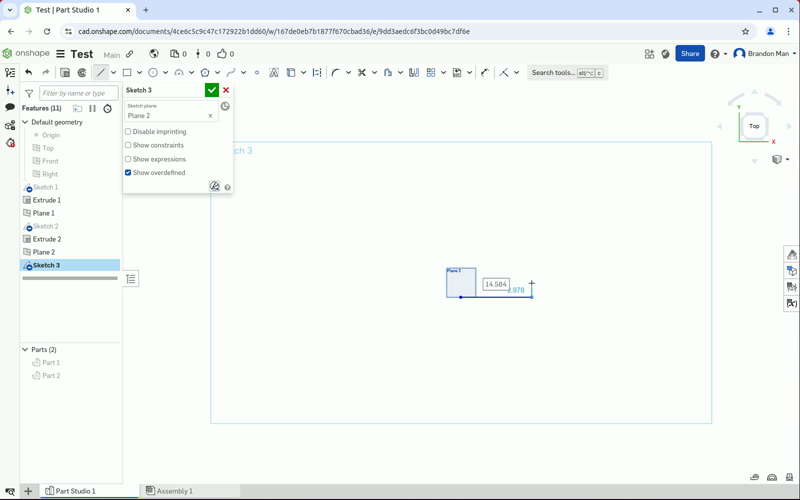
key_down(shift)
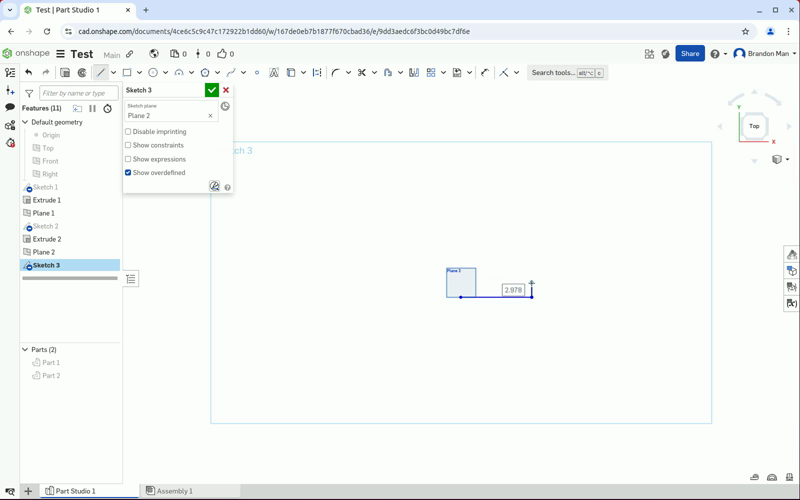
mouse_move(460, 282)
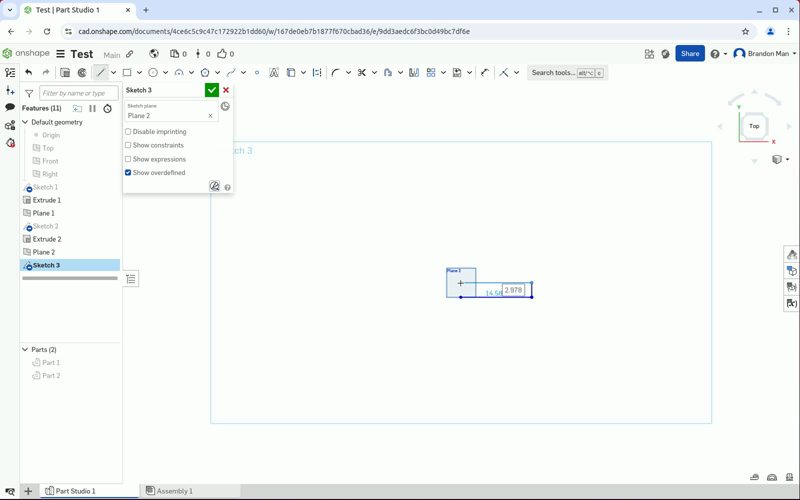
click(460, 282)
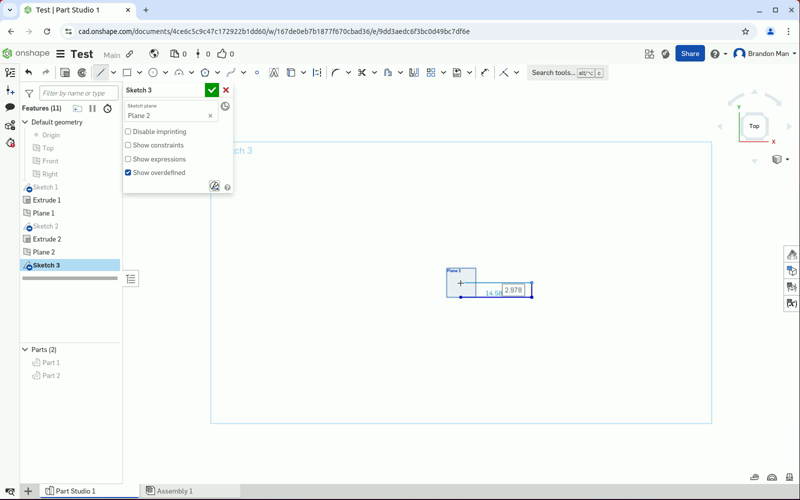
key_up(shift)
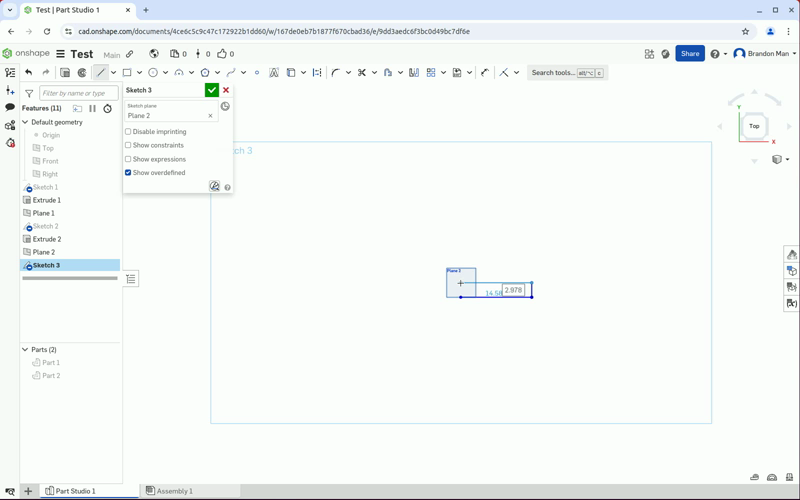
mouse_move(490, 282)
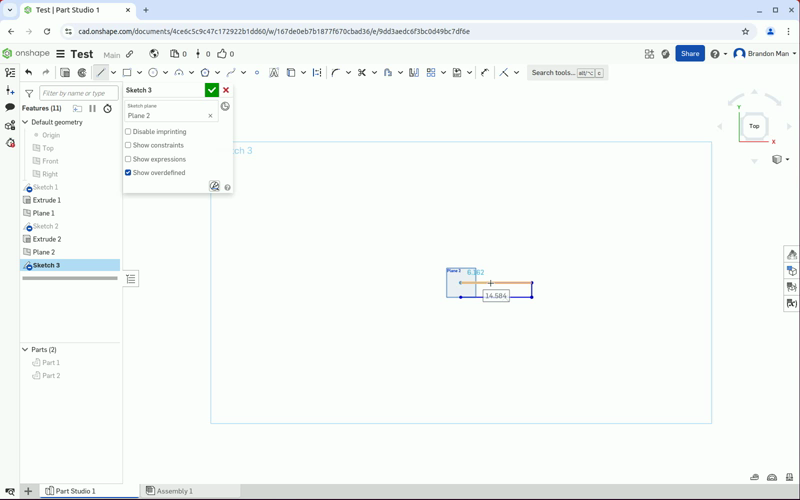
key_down(shift)
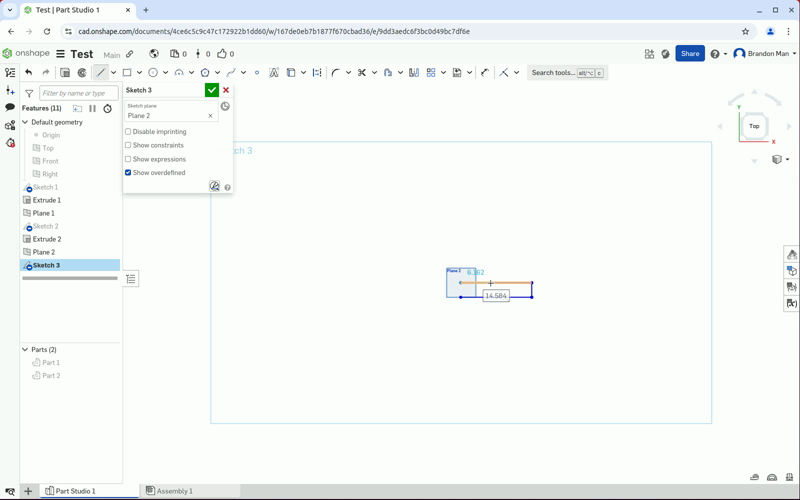
mouse_move(460, 297)
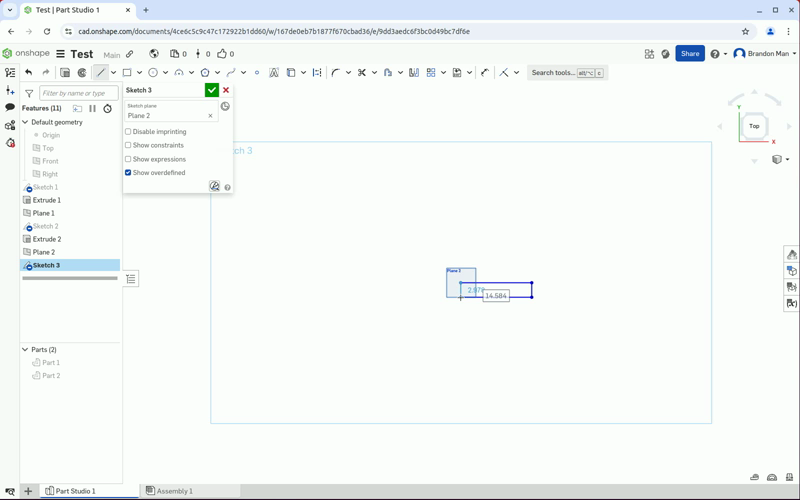
key_up(shift)
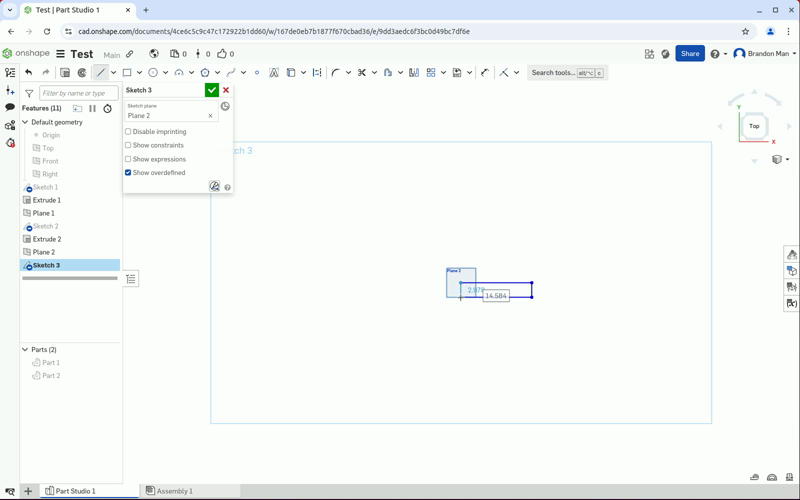
click(460, 297)
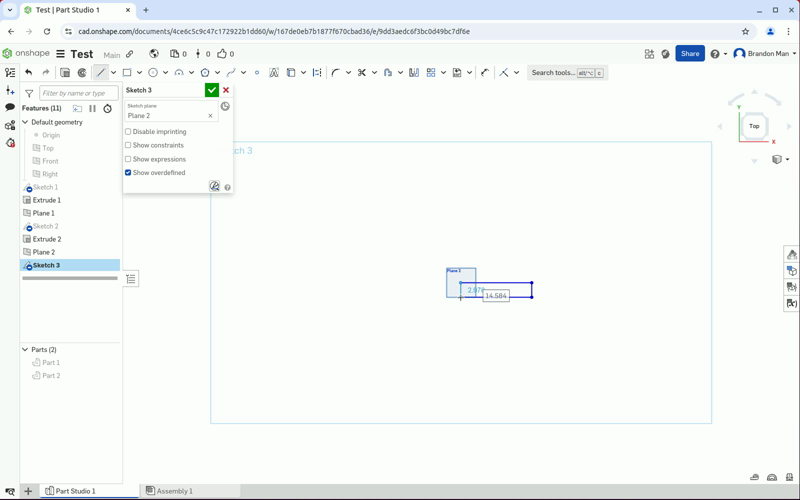
key(esc)
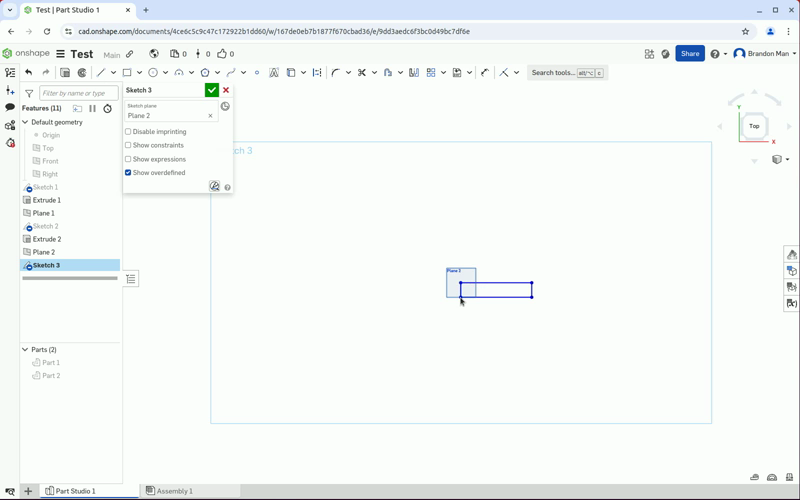
mouse_move(463, 293)
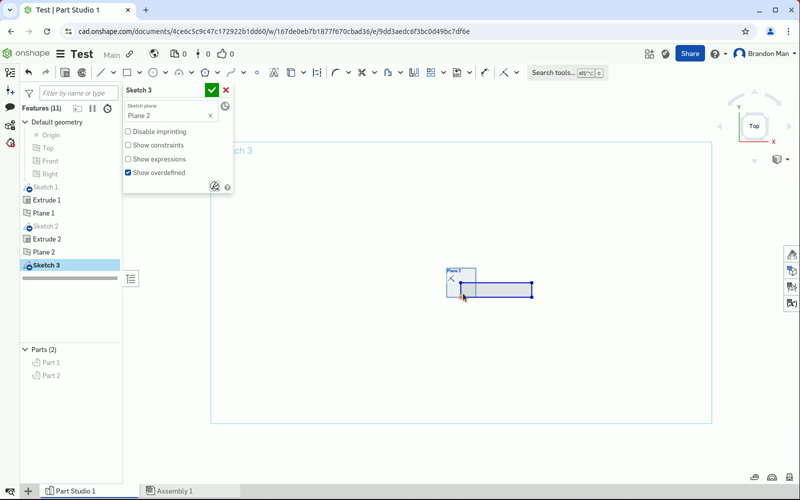
scroll(6)
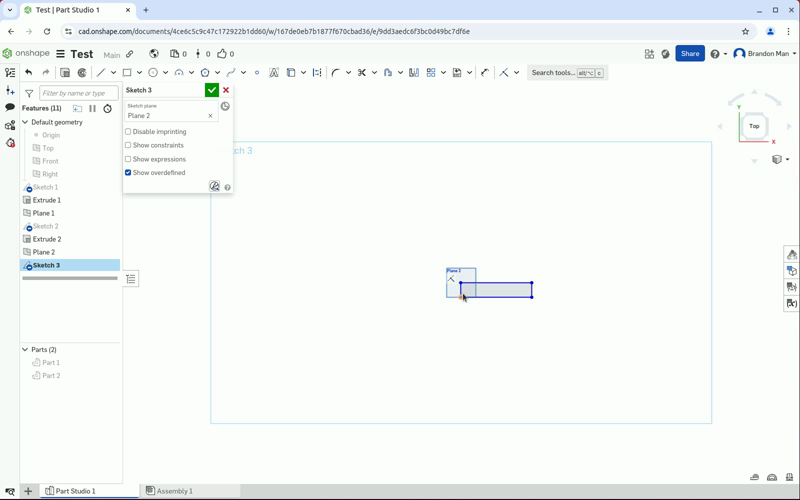
scroll(6)
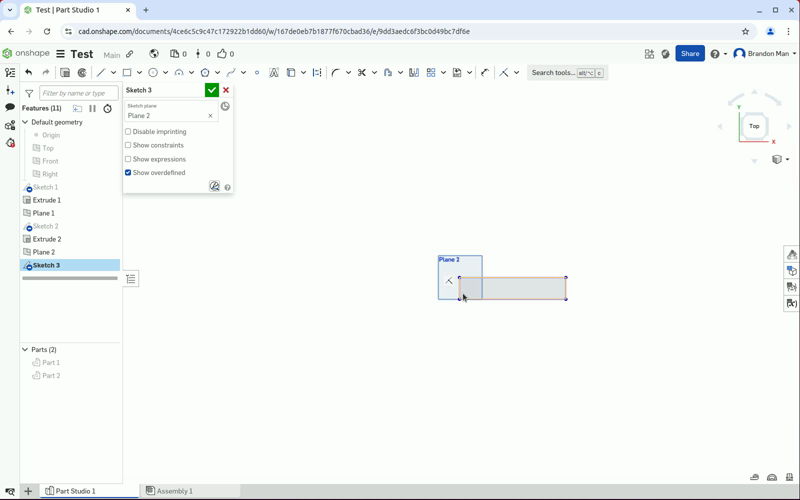
scroll(6)
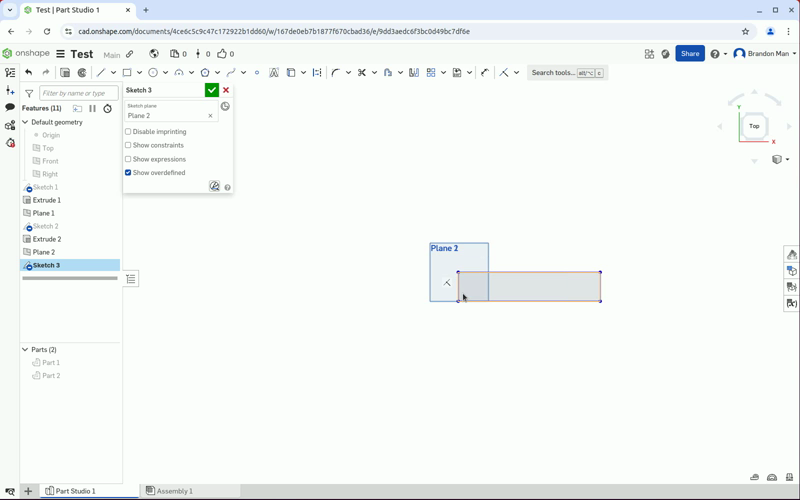
scroll(6)
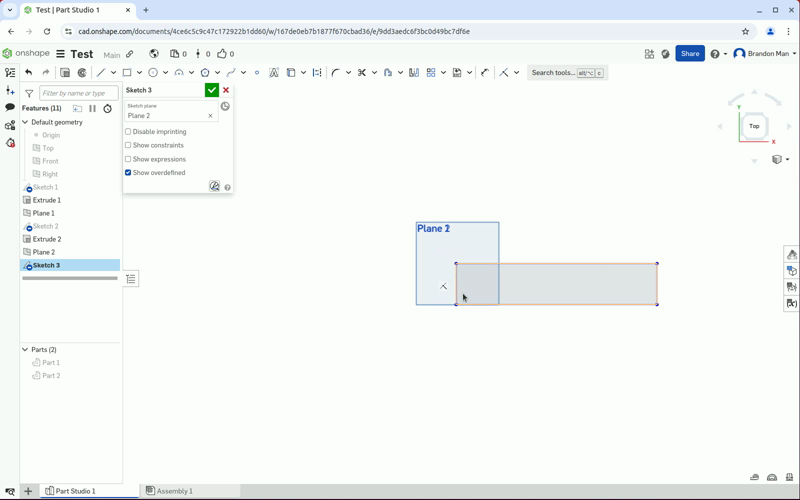
scroll(6)
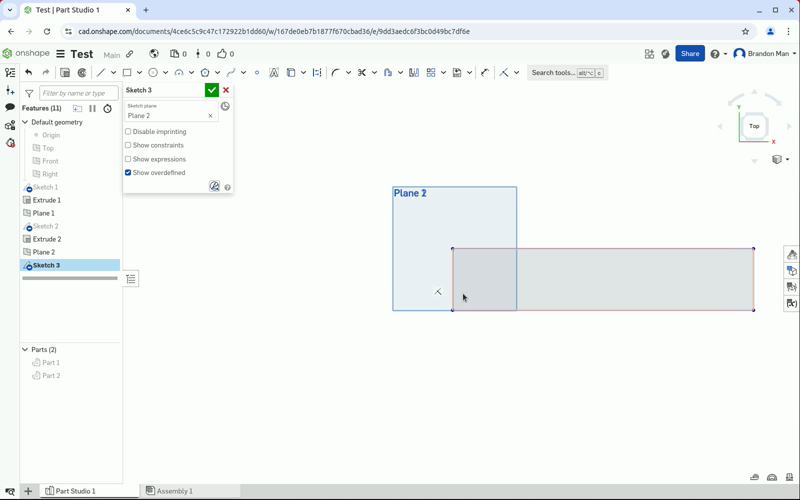
scroll(6)
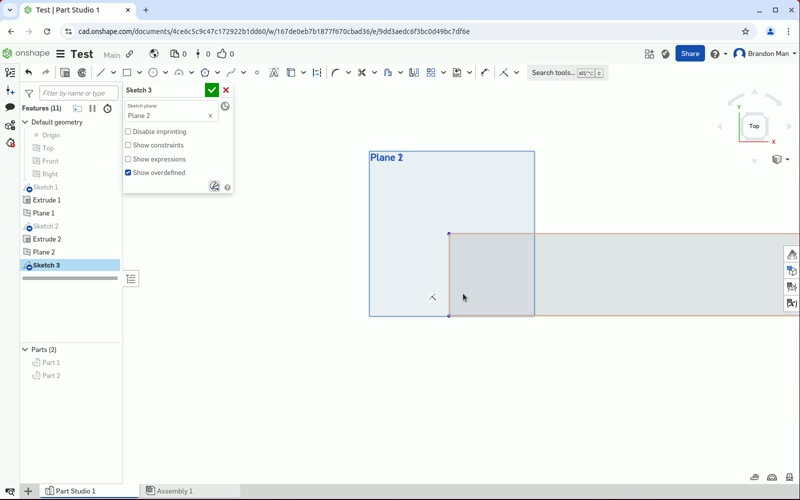
scroll(6)
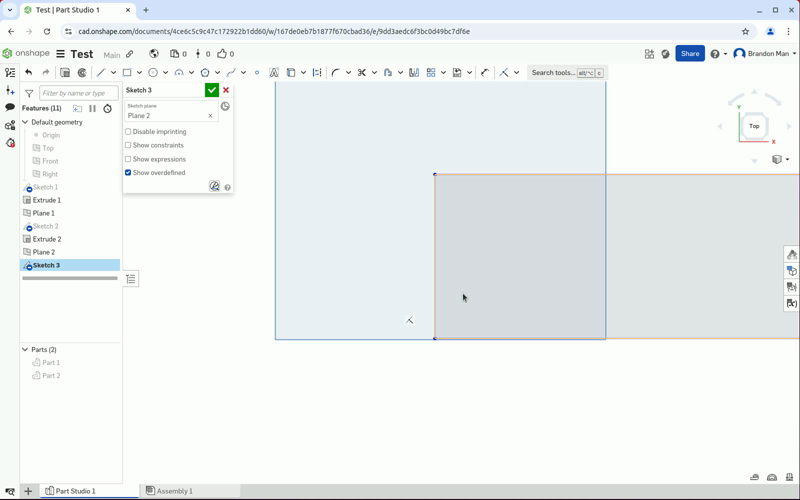
click(463, 293)
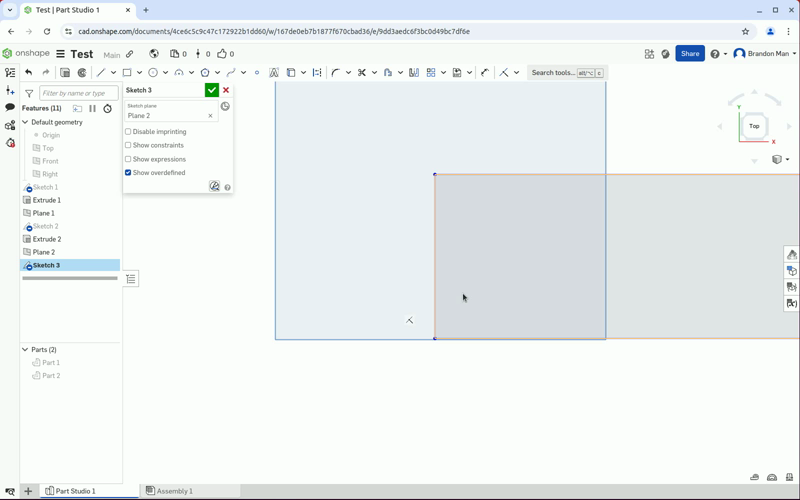
scroll(-6)
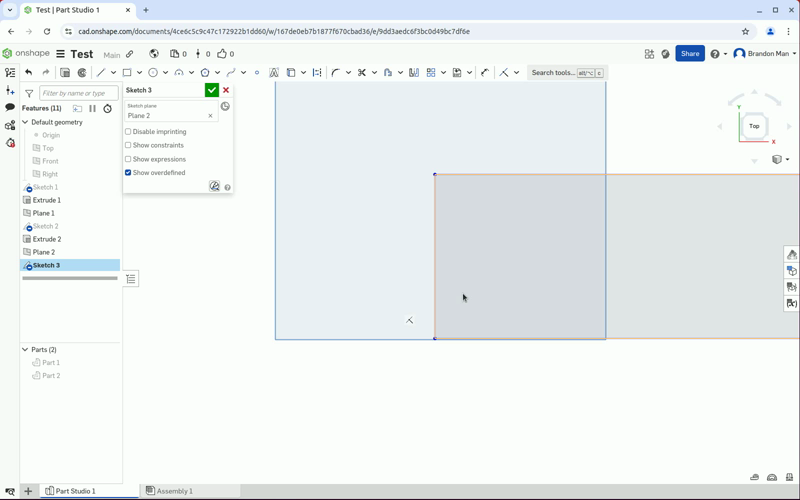
scroll(-6)
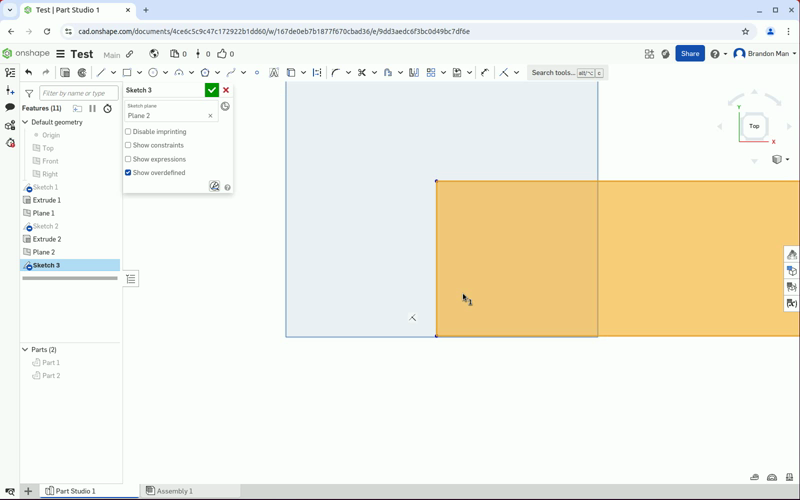
scroll(-6)
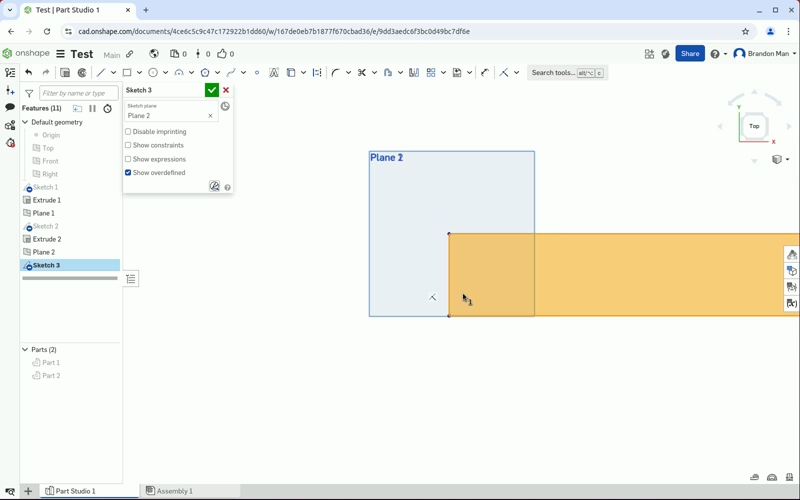
scroll(-6)
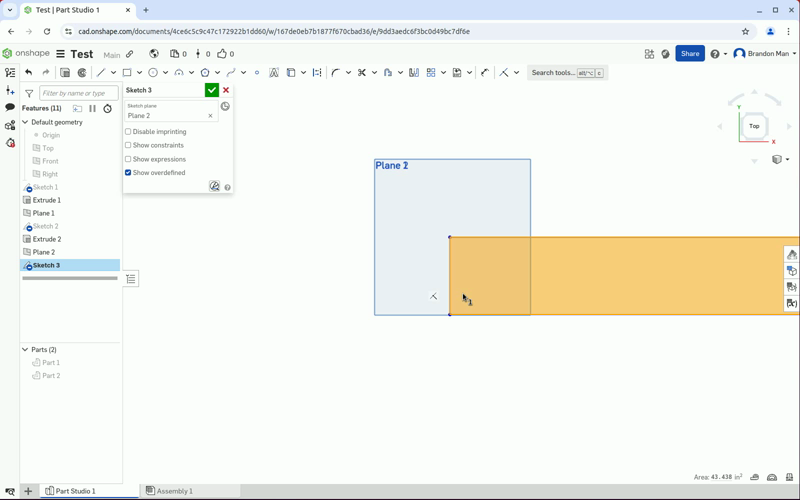
scroll(-6)
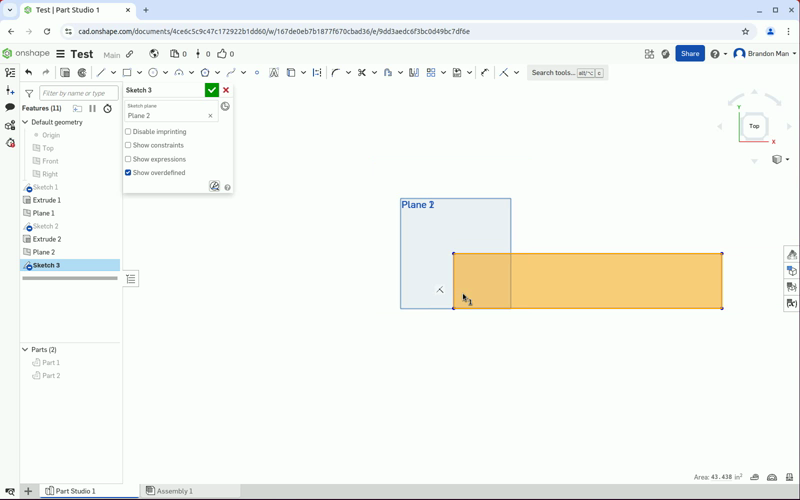
scroll(-6)
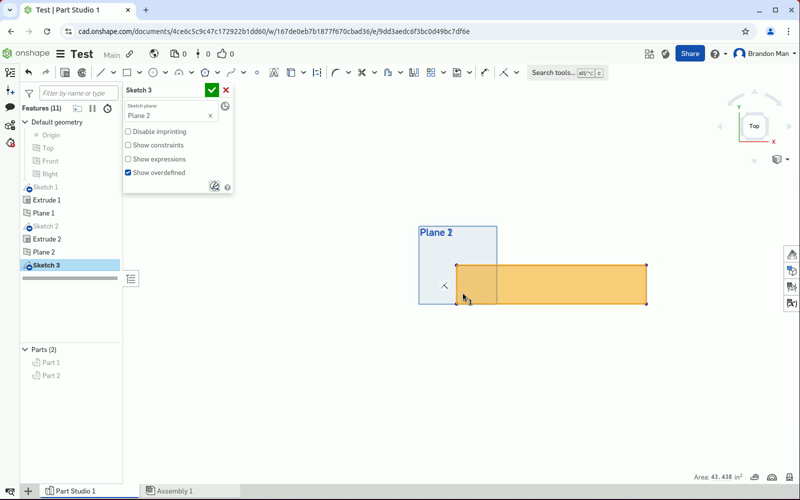
scroll(-6)
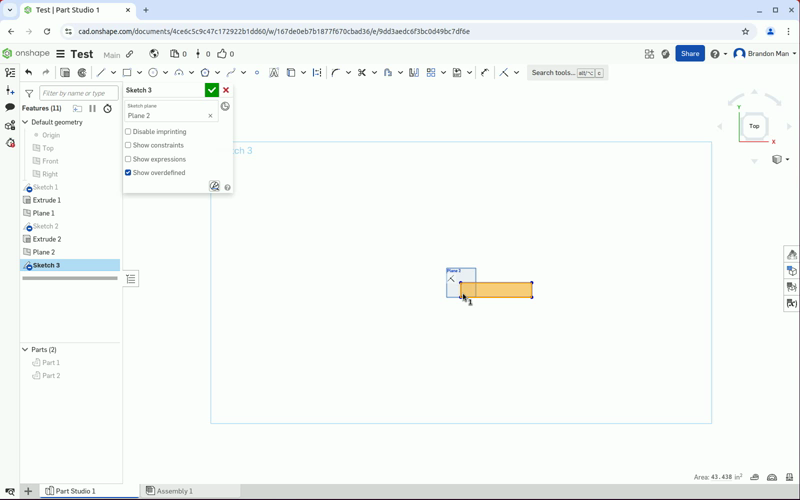
mouse_move(73, 352)
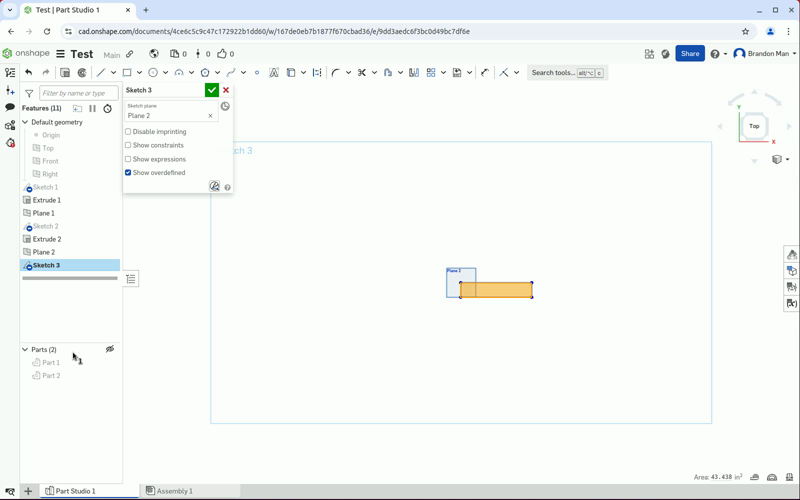
key(shift+y)
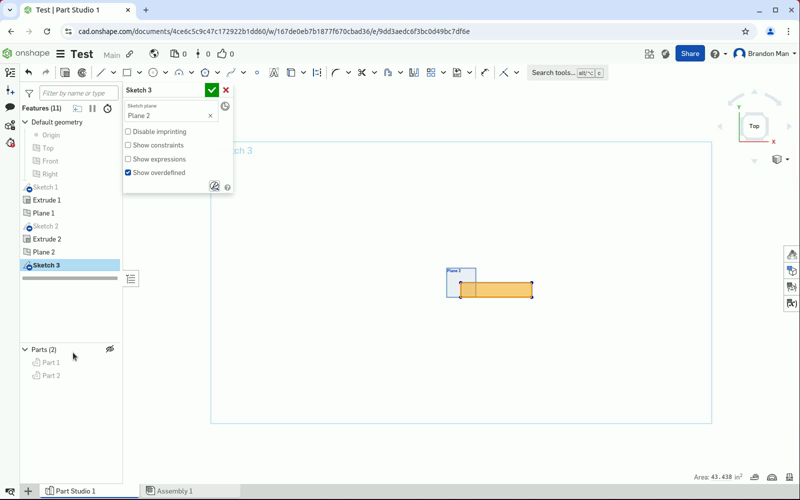
key(shift+e)
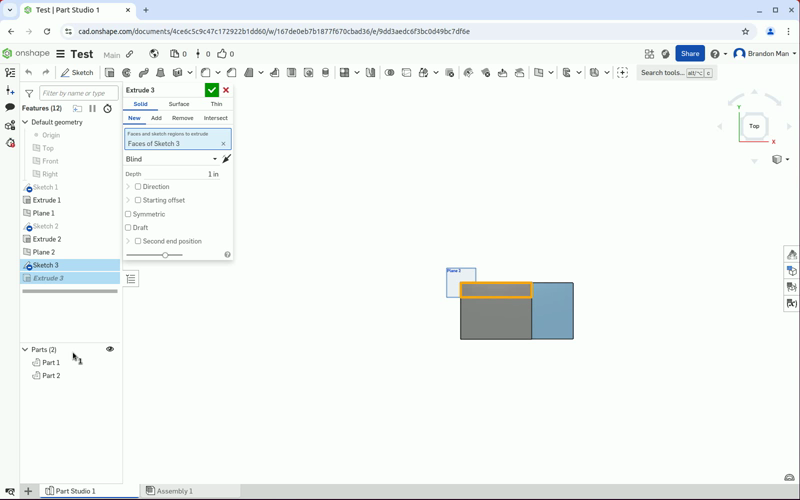
mouse_move(143, 106)
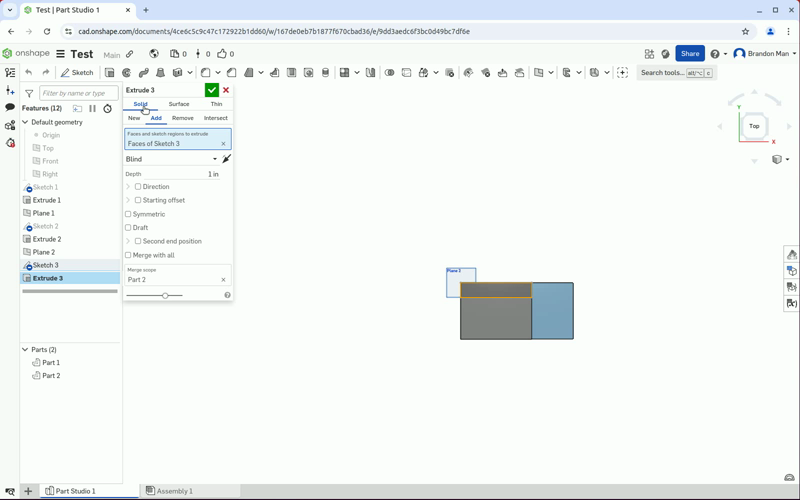
click(143, 106)
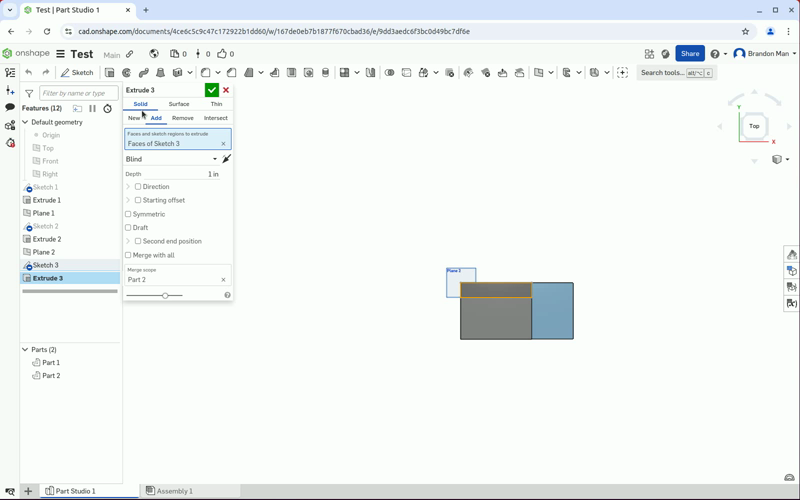
mouse_move(137, 120)
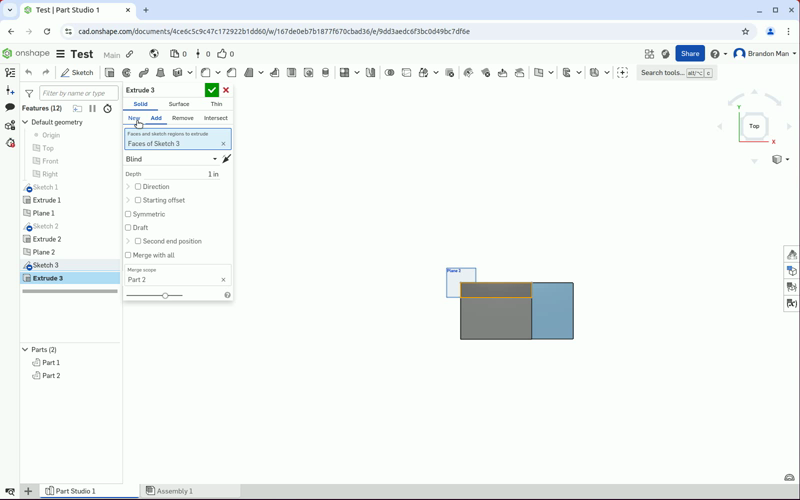
click(137, 120)
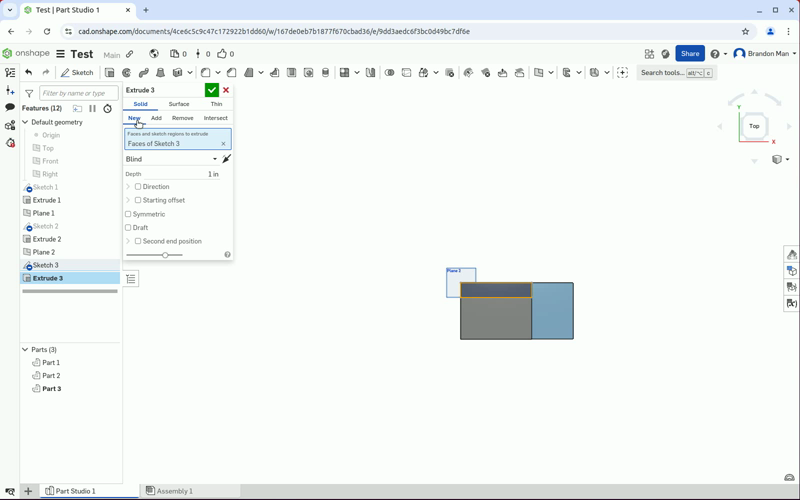
key(tab, 4)
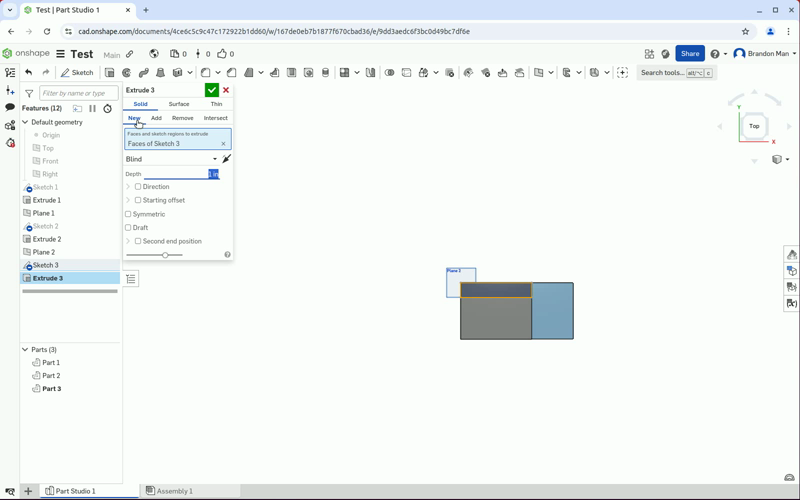
text(2.889)
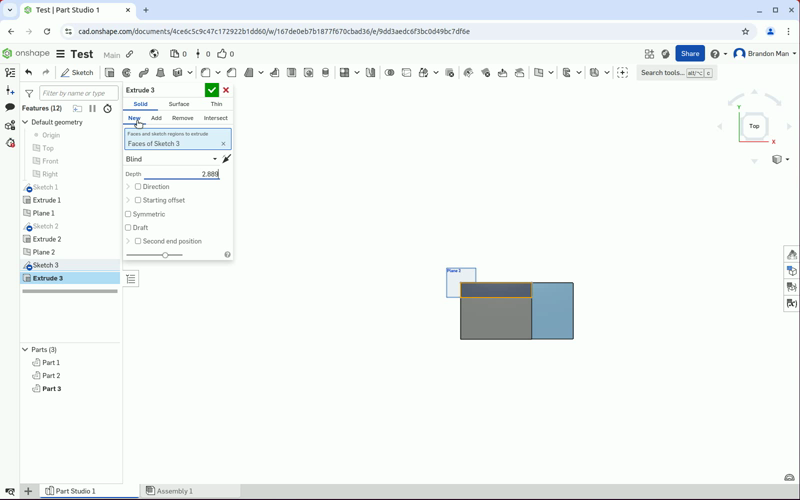
key(enter)
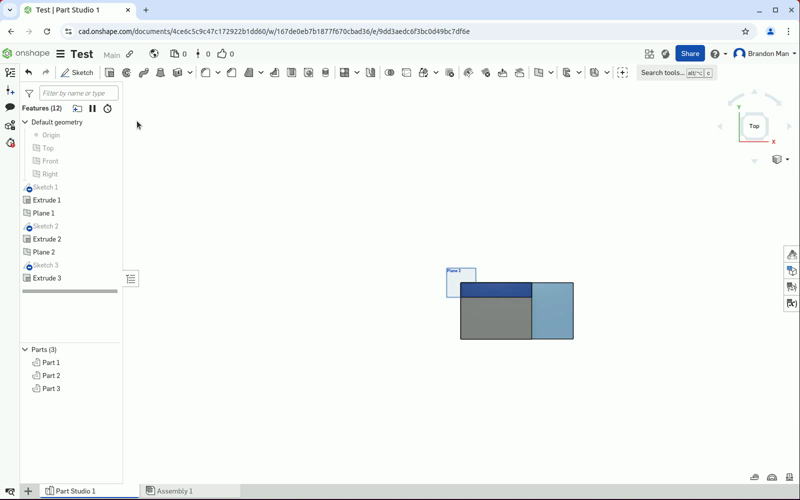
key(shift+h)
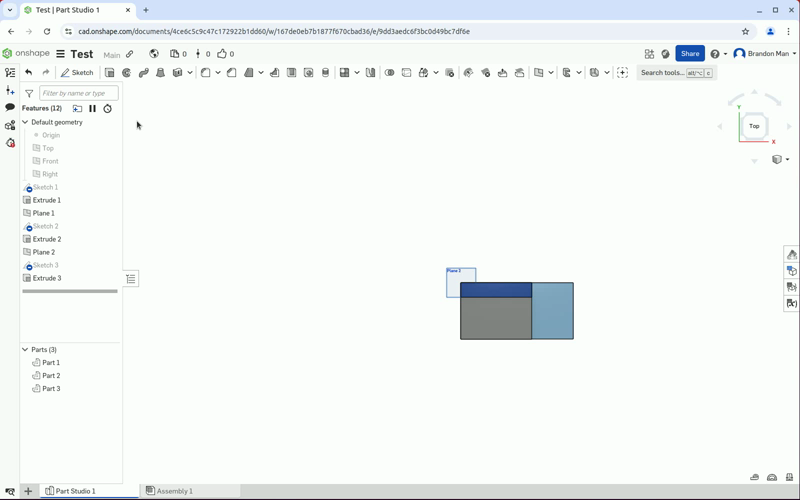
key(shift+h)
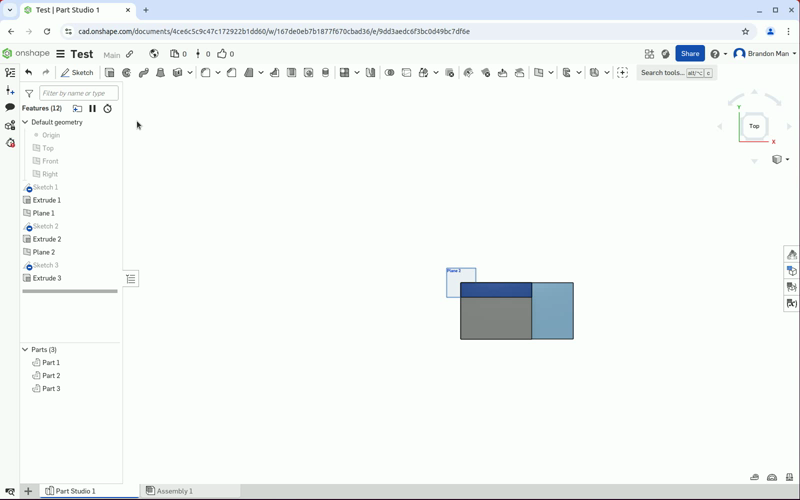
mouse_move(73, 189)
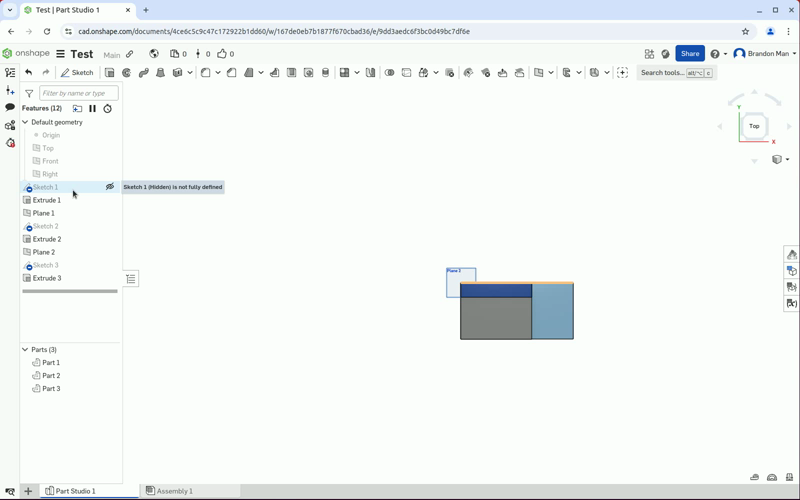
click(73, 189)
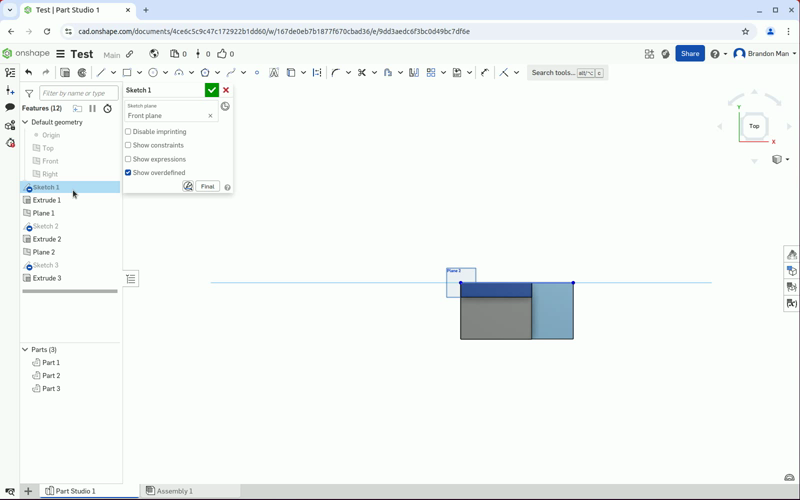
mouse_move(229, 92)
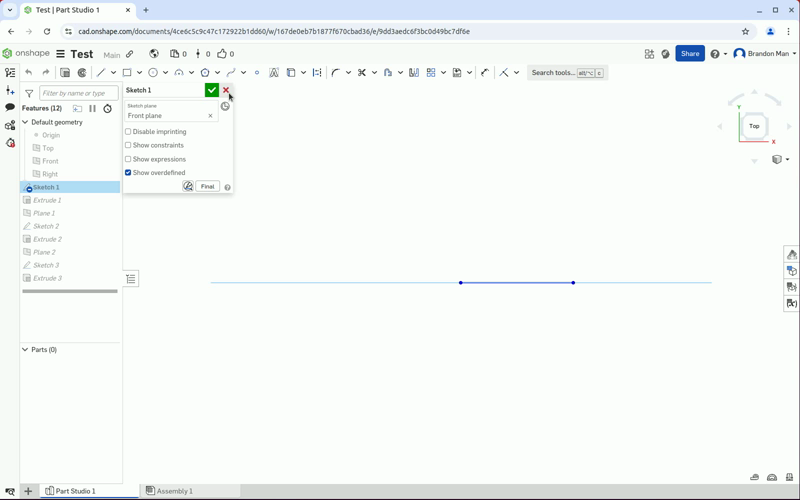
click(229, 92)
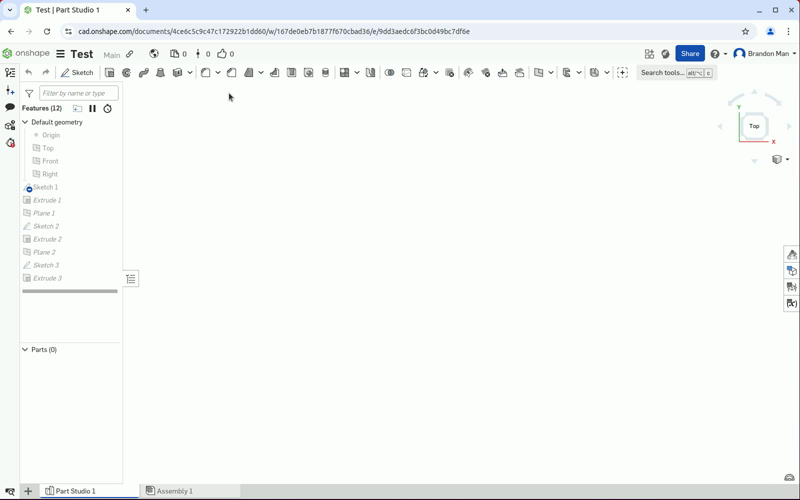
key(shift+s)
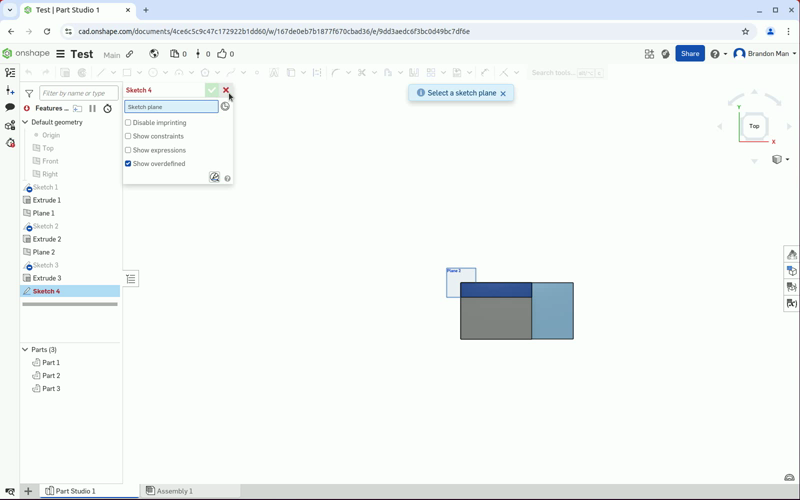
mouse_move(73, 254)
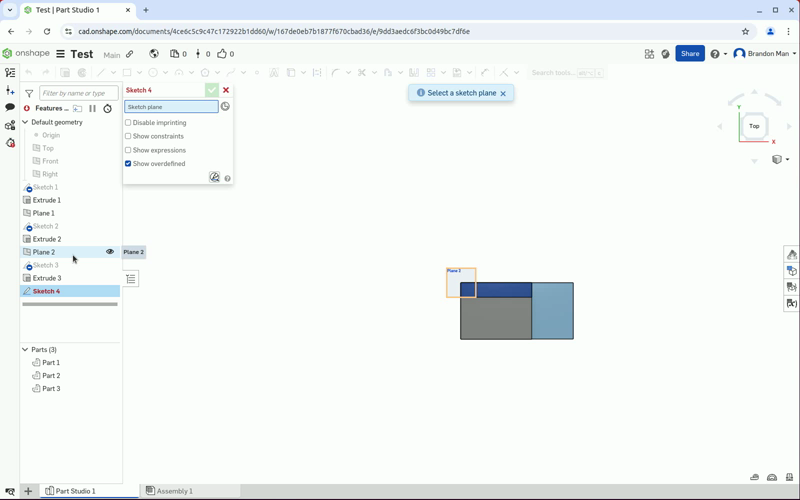
click(73, 254)
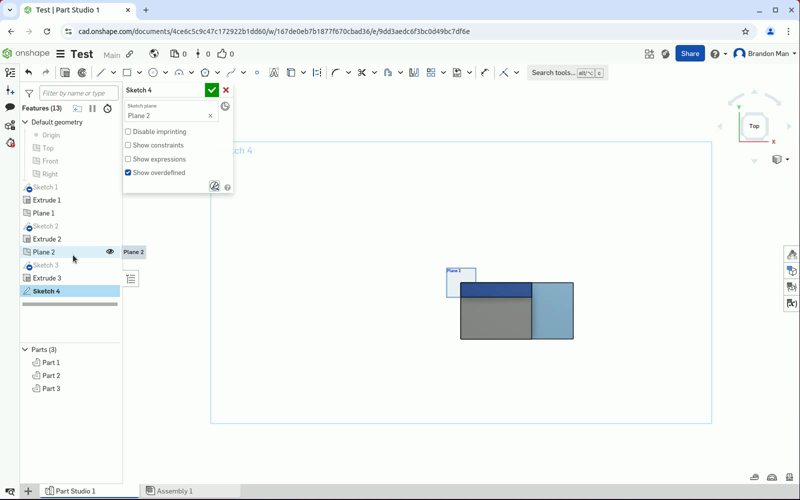
mouse_move(73, 352)
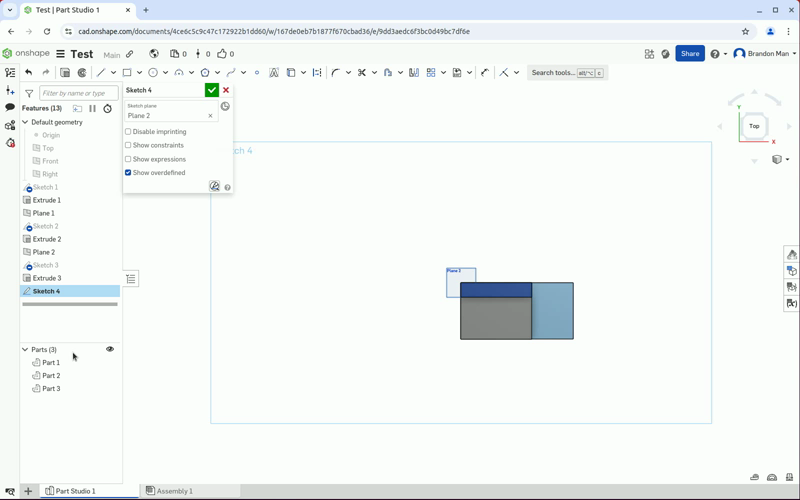
key(y)
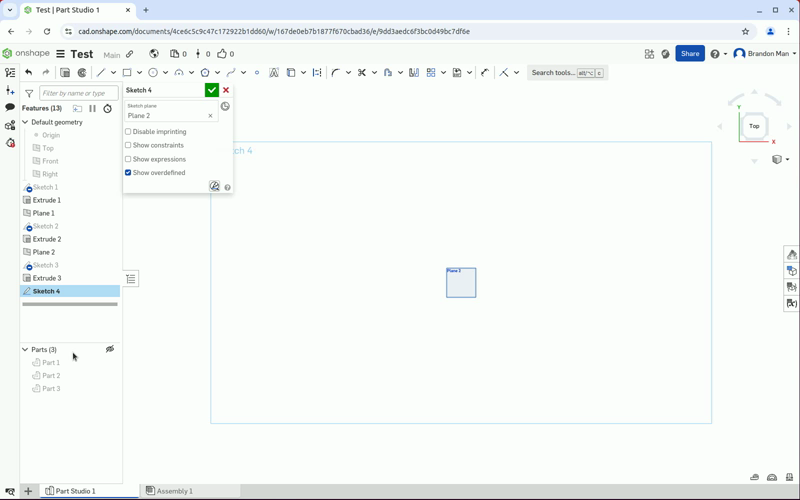
key(l)
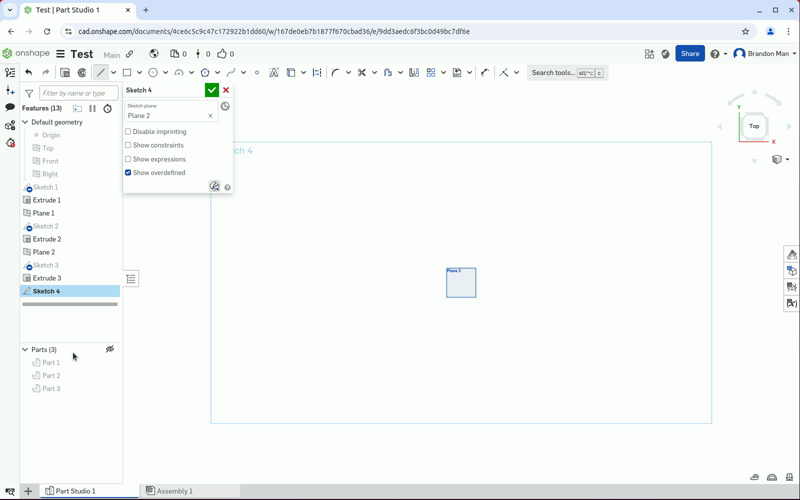
key_down(shift)
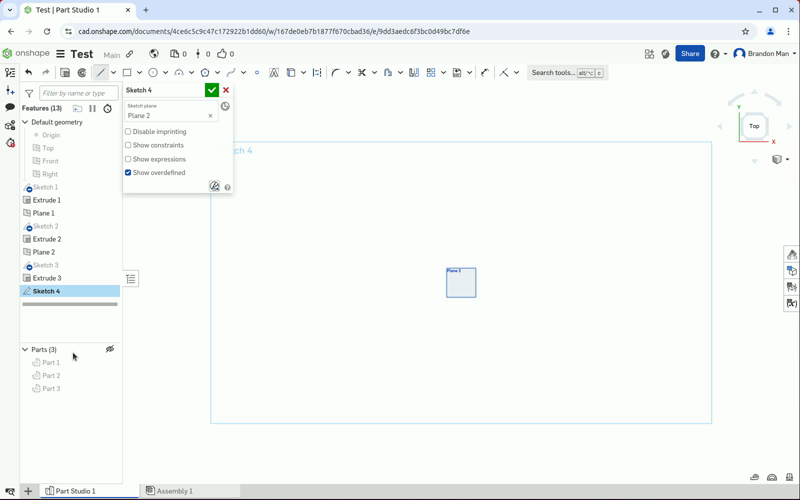
mouse_move(460, 339)
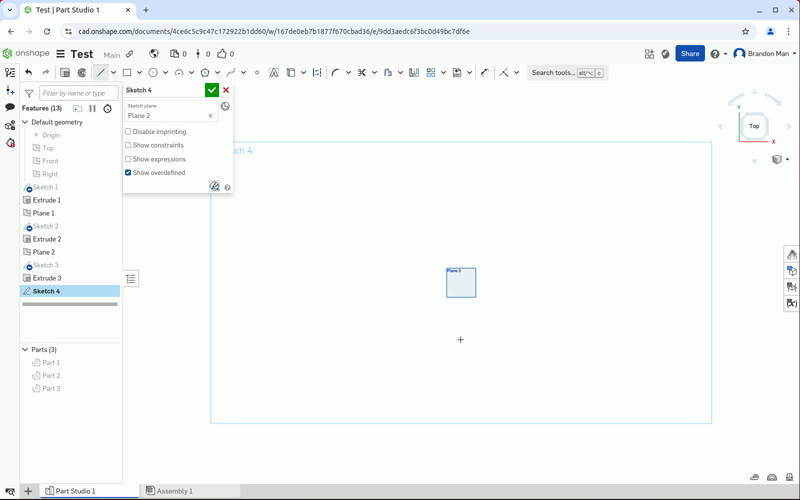
click(460, 339)
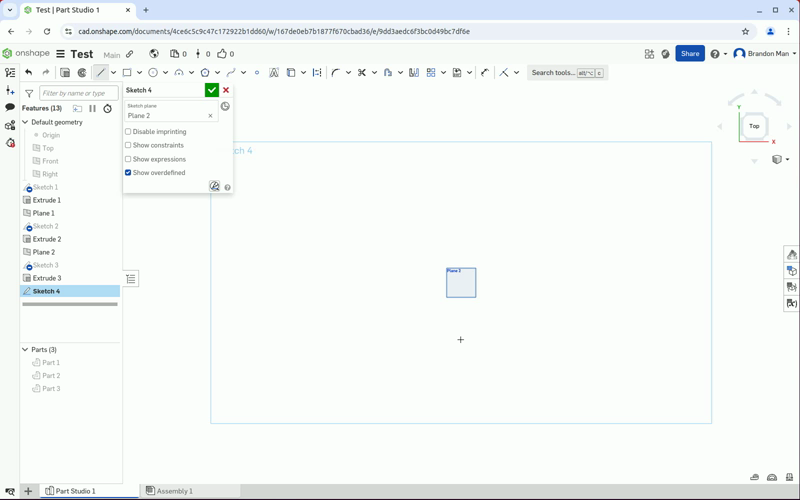
key_up(shift)
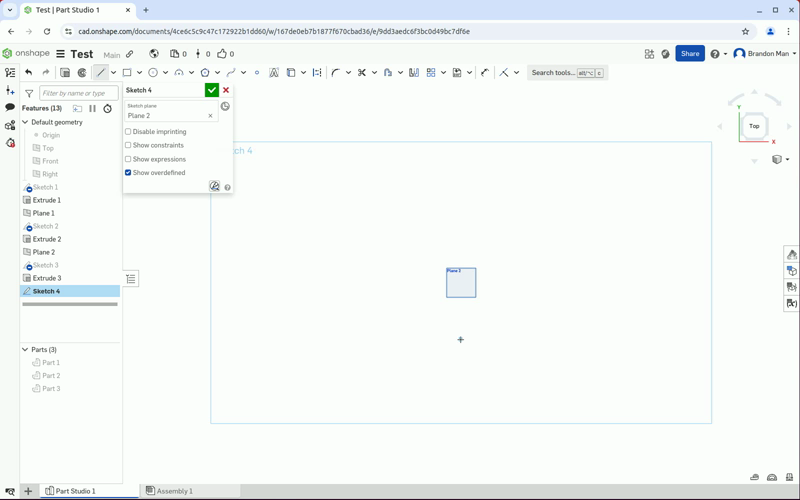
key_down(shift)
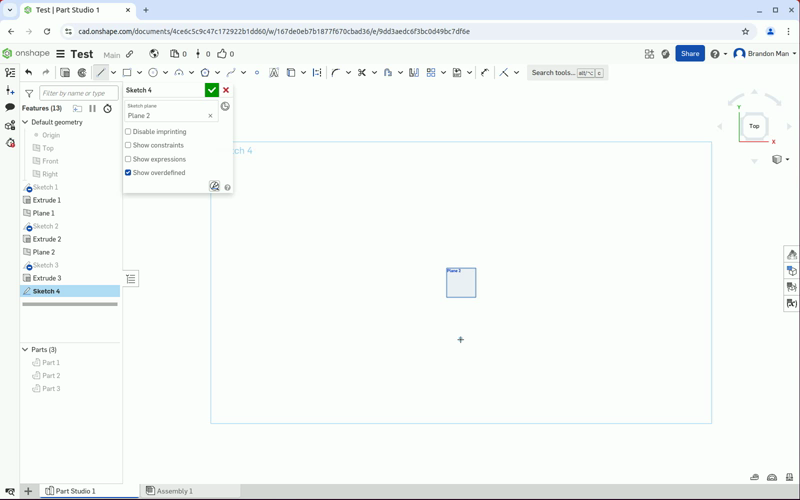
mouse_move(531, 339)
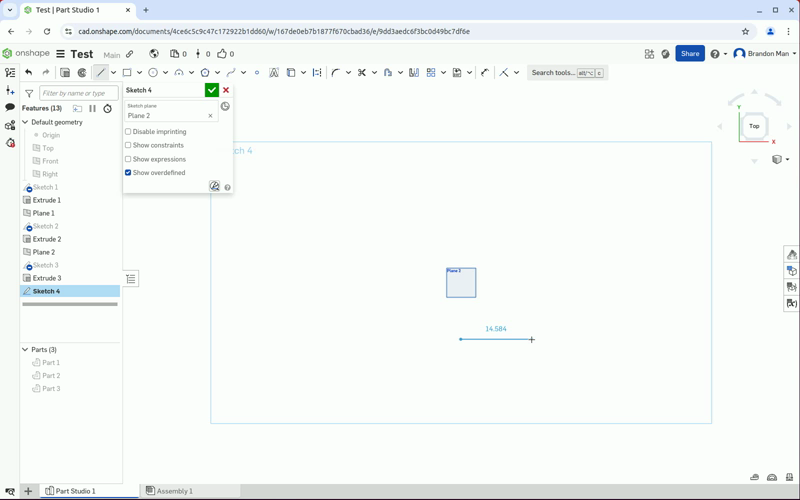
click(531, 339)
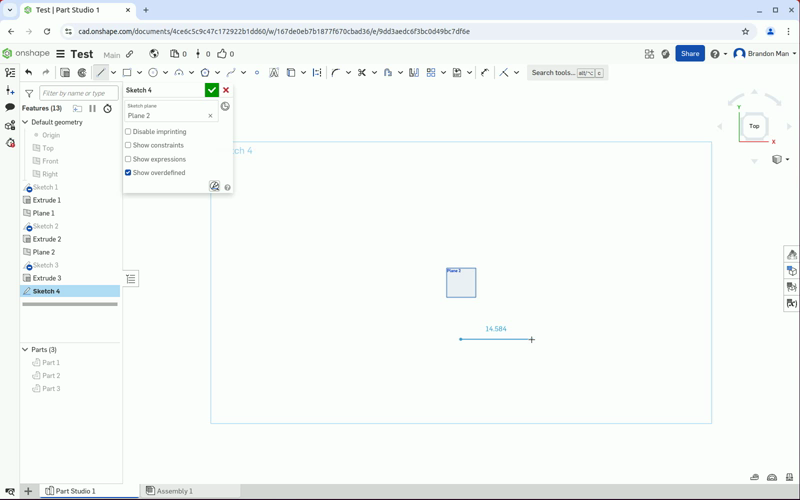
key_up(shift)
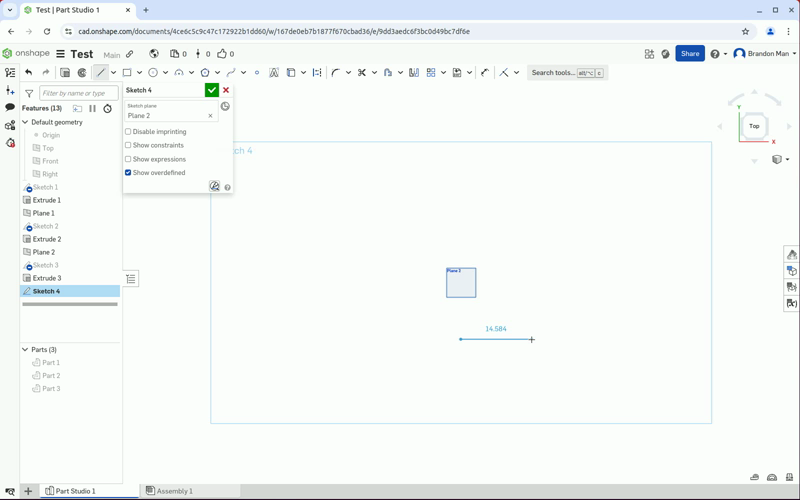
key_down(shift)
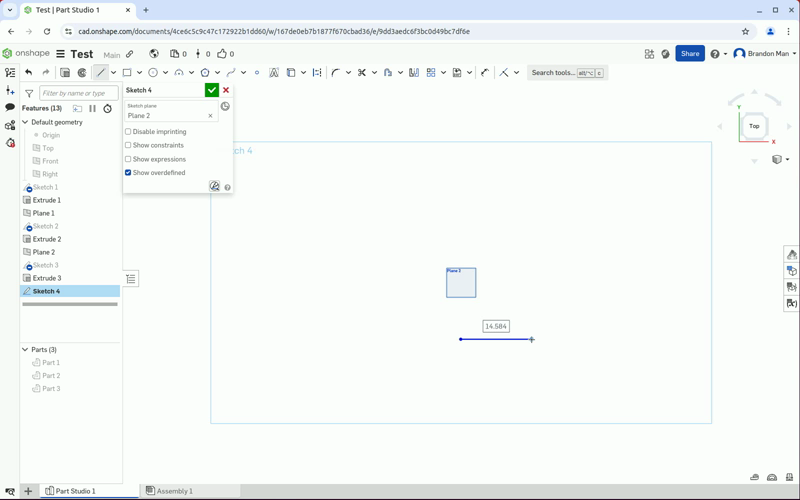
mouse_move(561, 339)
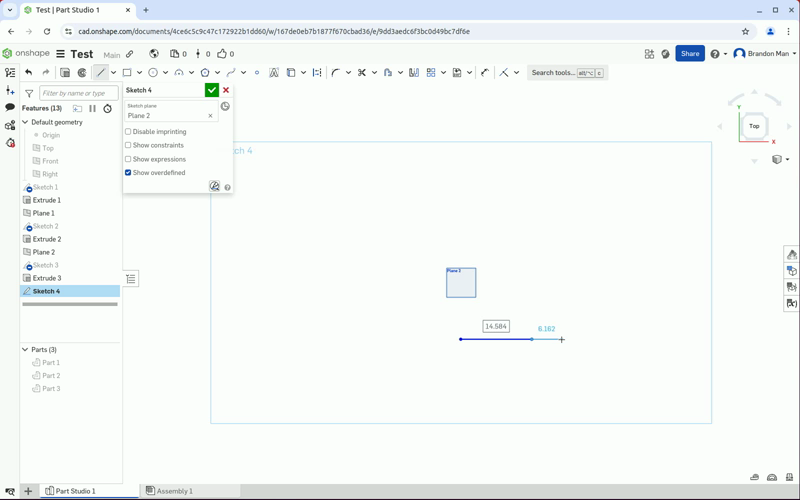
mouse_move(531, 324)
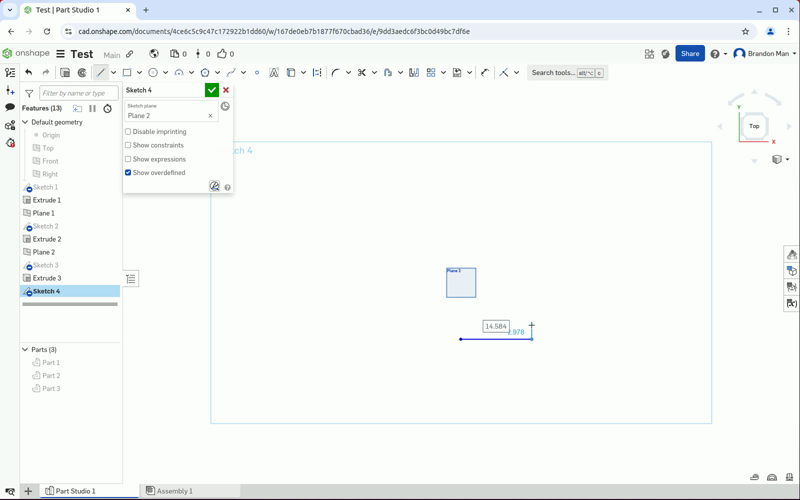
click(531, 324)
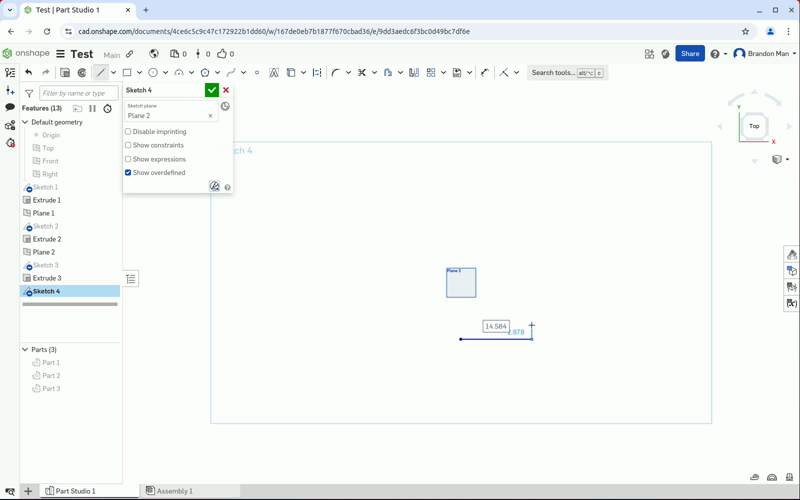
key_up(shift)
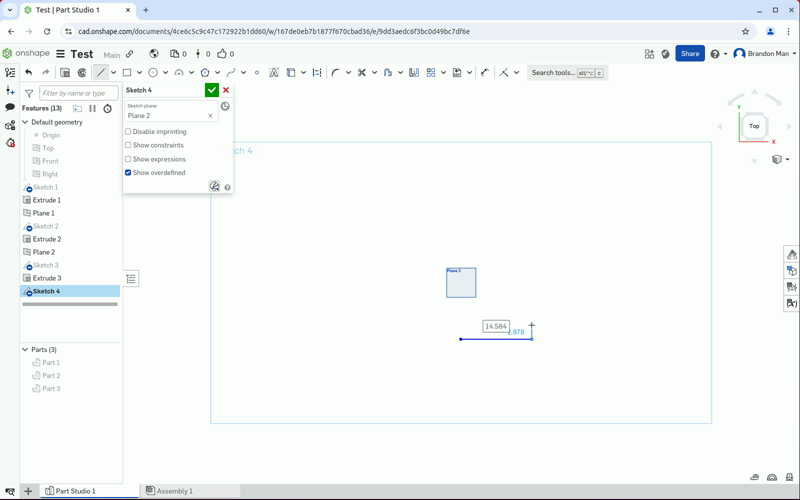
key_down(shift)
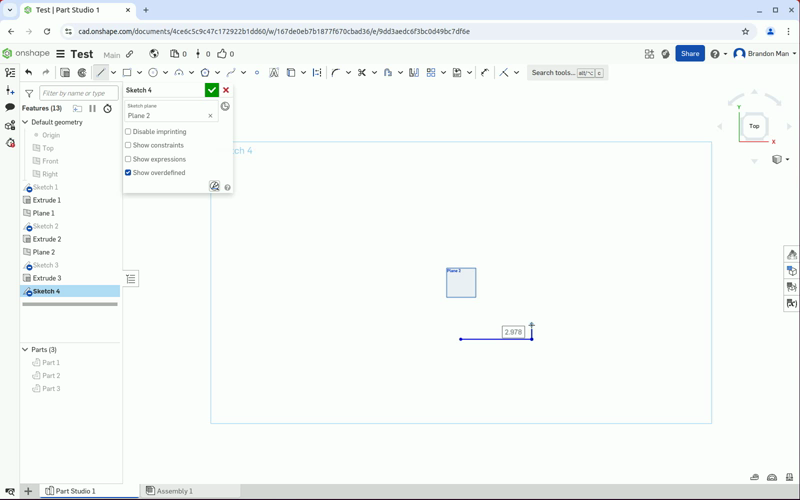
mouse_move(460, 324)
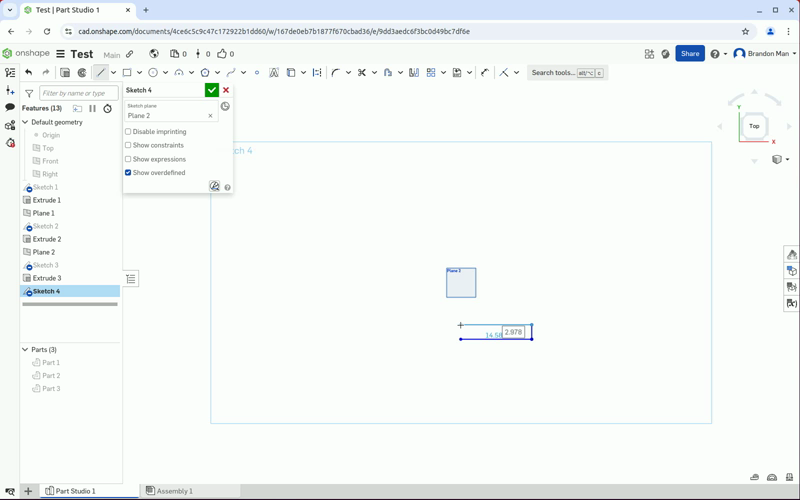
click(460, 324)
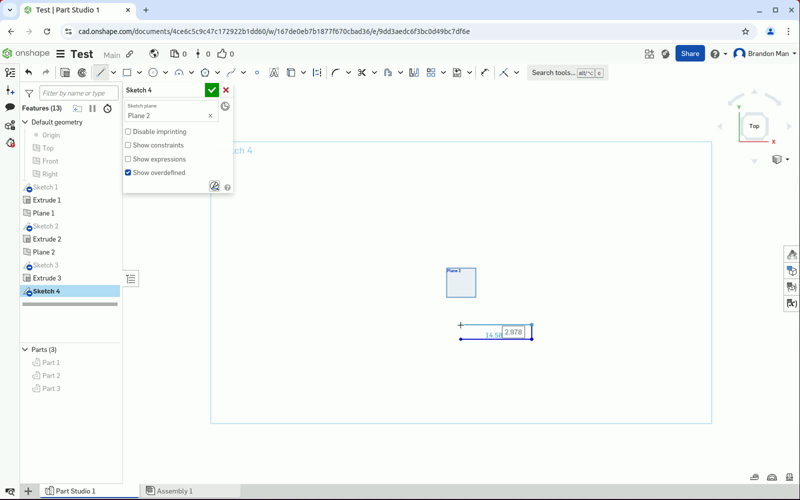
key_up(shift)
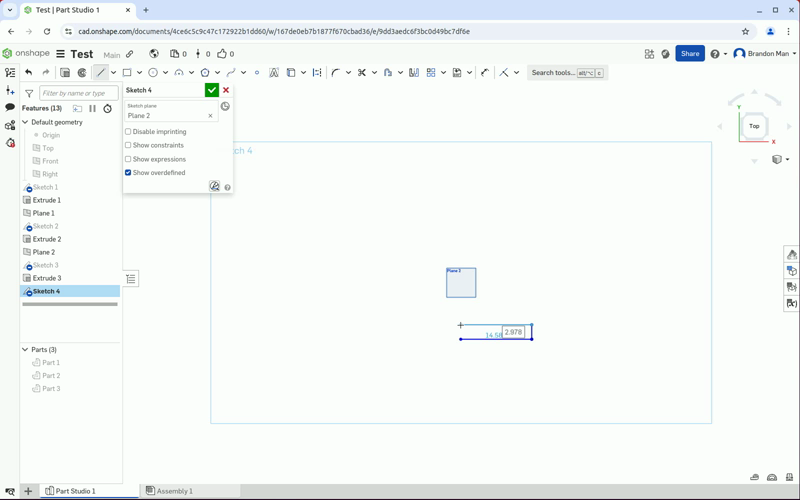
mouse_move(490, 324)
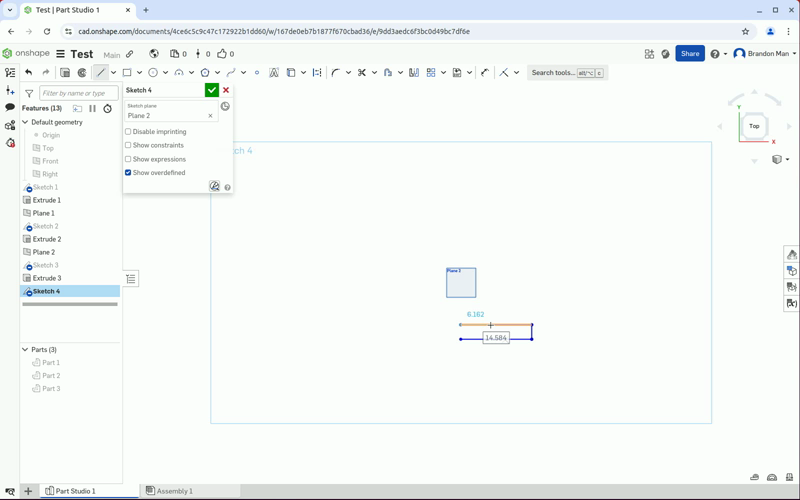
key_down(shift)
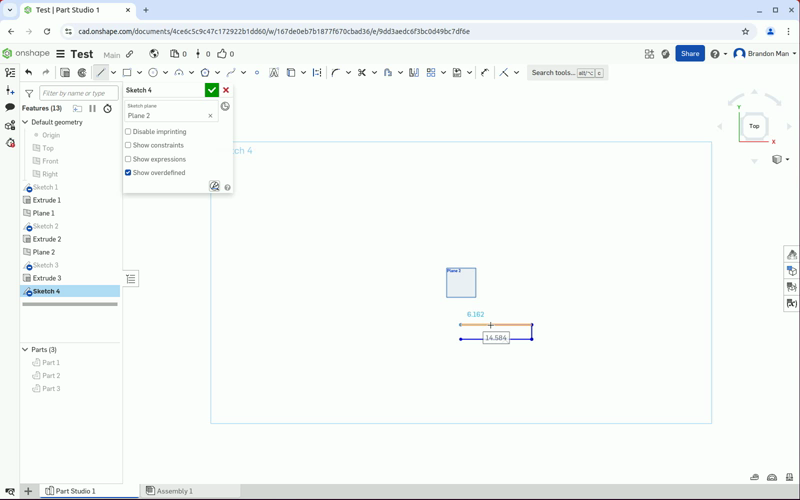
mouse_move(460, 339)
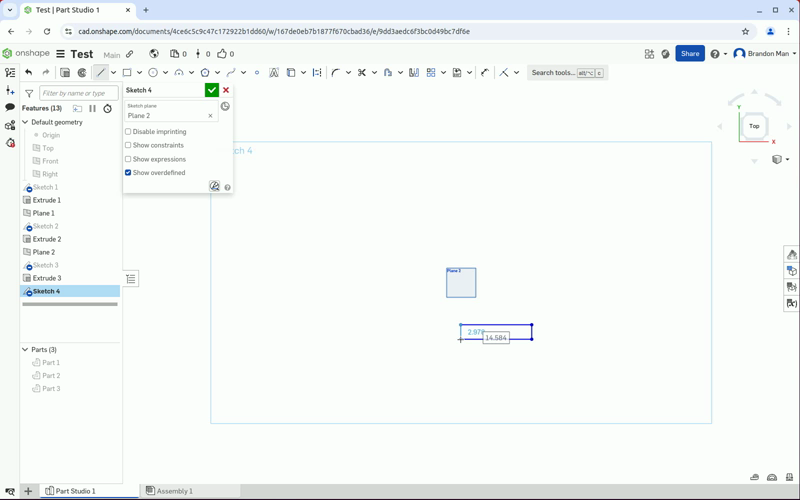
key_up(shift)
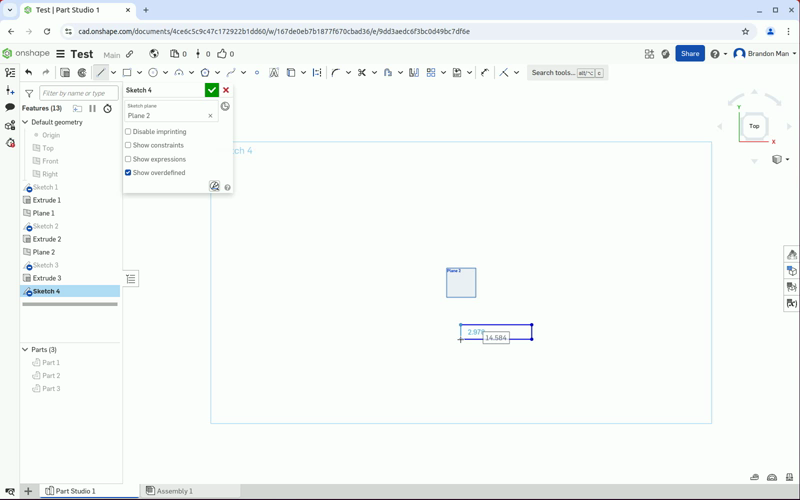
click(460, 339)
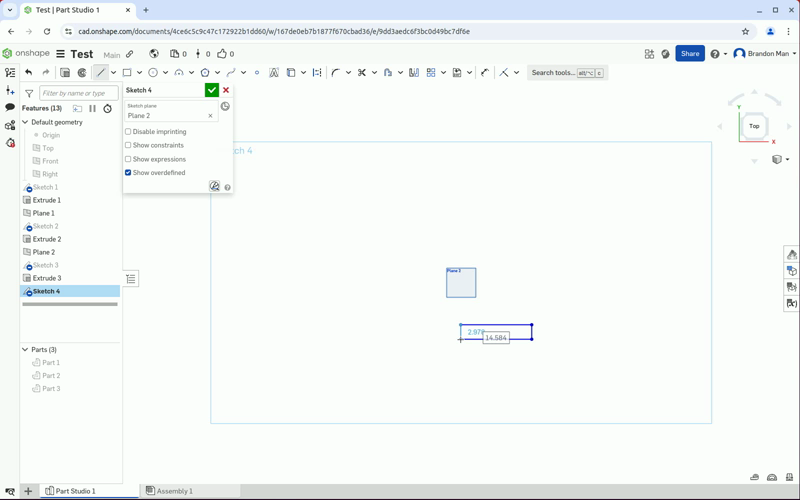
key(esc)
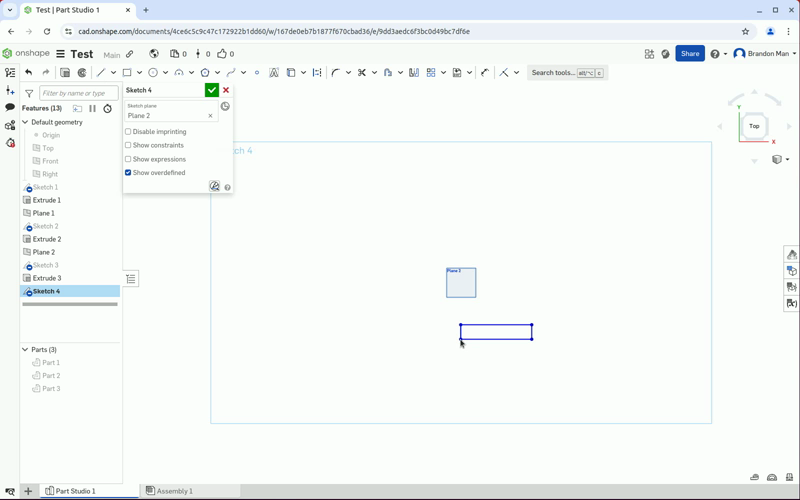
mouse_move(482, 331)
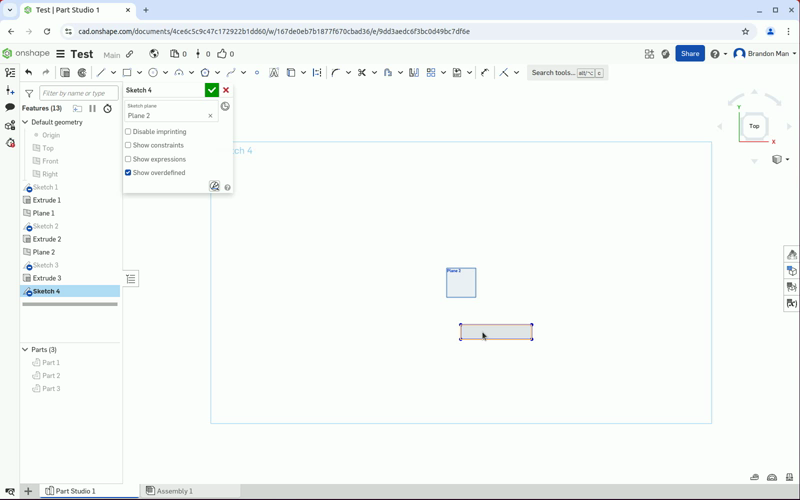
scroll(6)
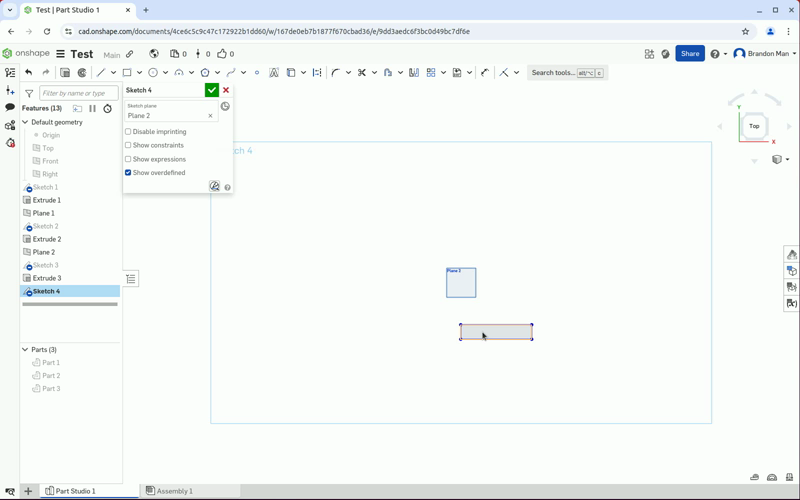
scroll(6)
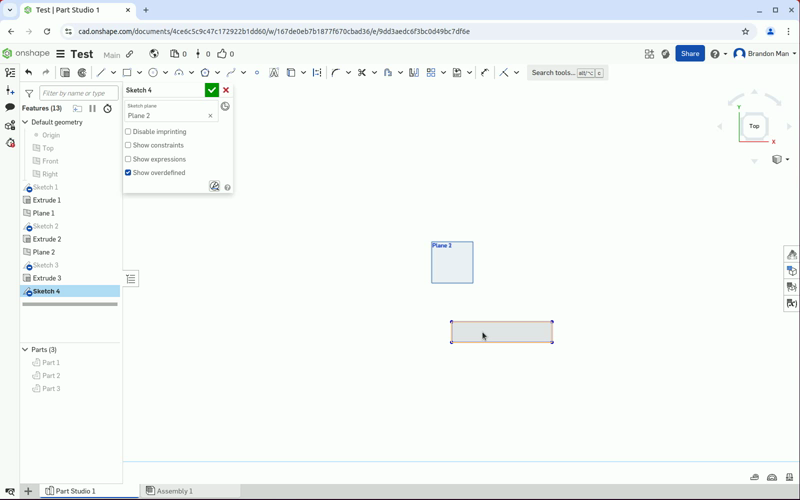
scroll(6)
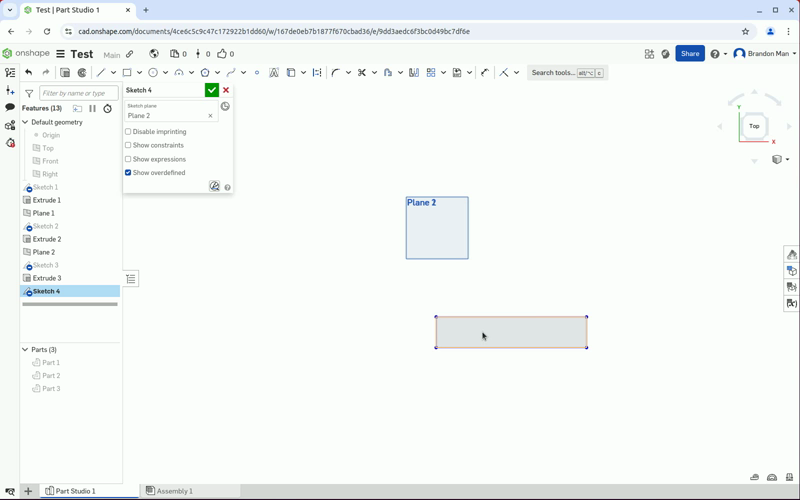
scroll(6)
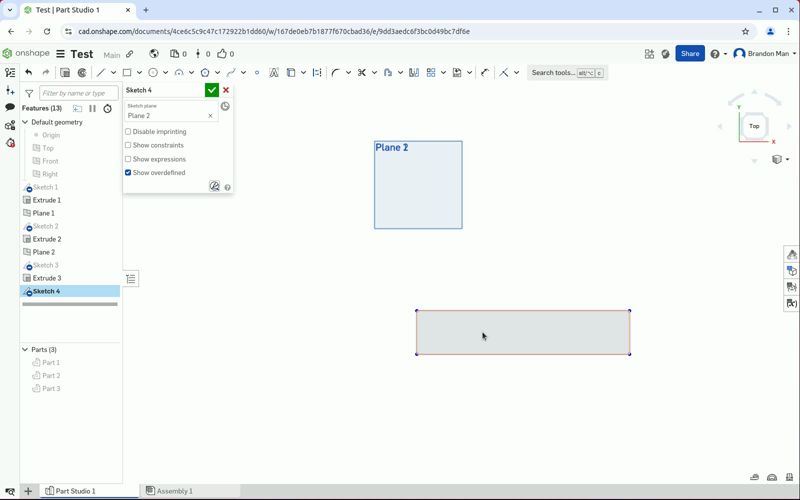
scroll(6)
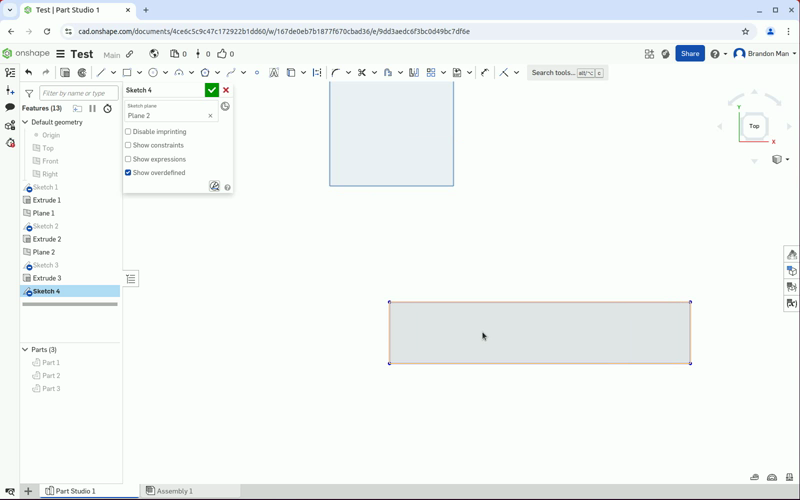
scroll(6)
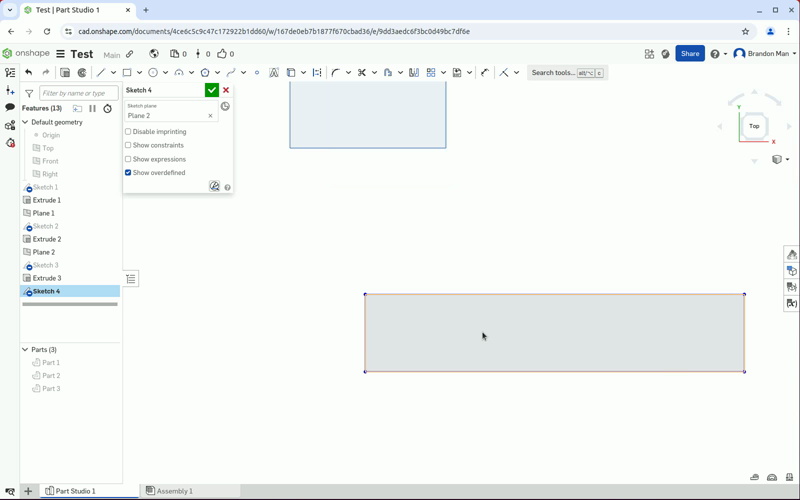
scroll(6)
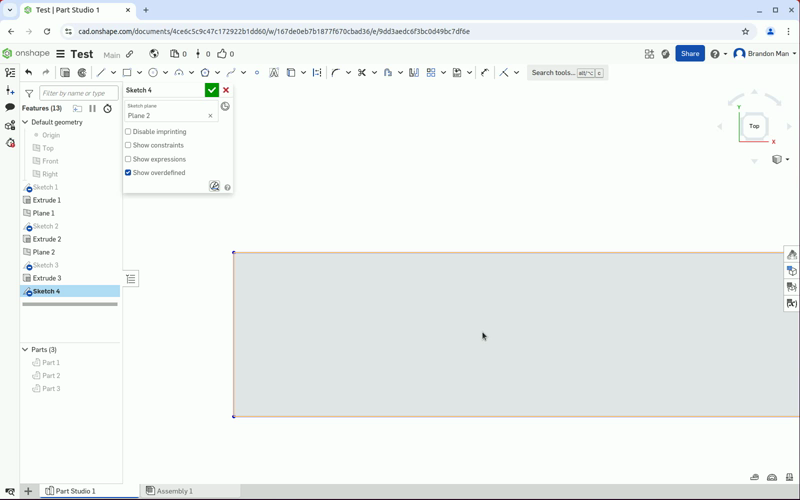
click(482, 331)
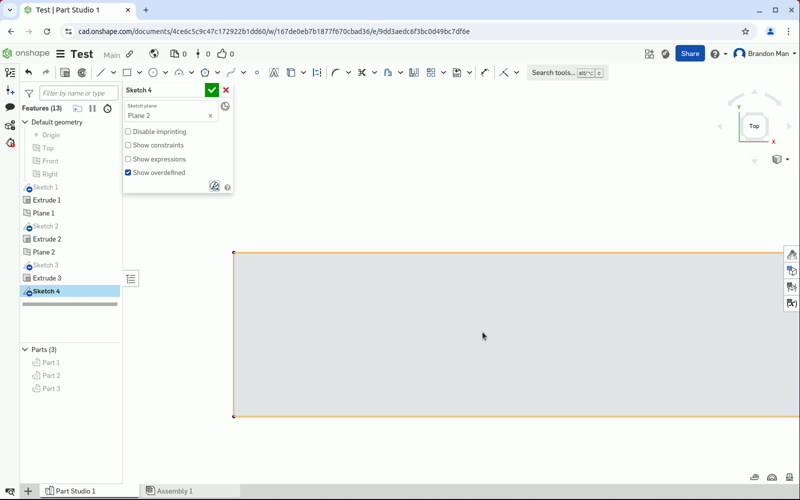
scroll(-6)
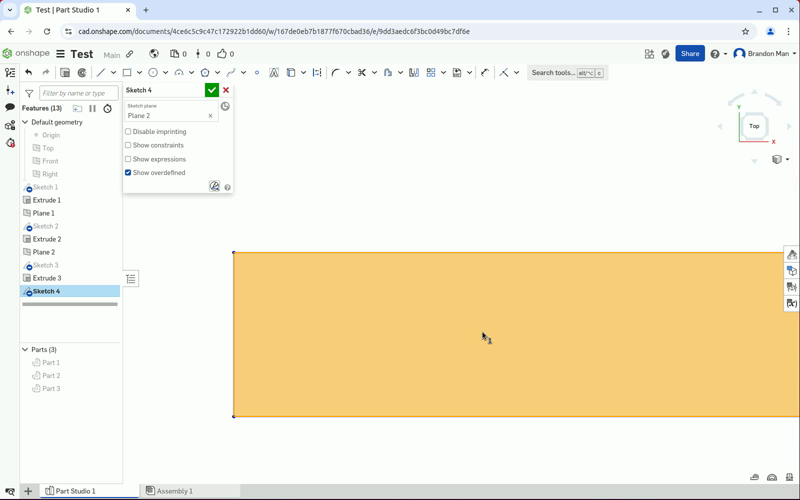
scroll(-6)
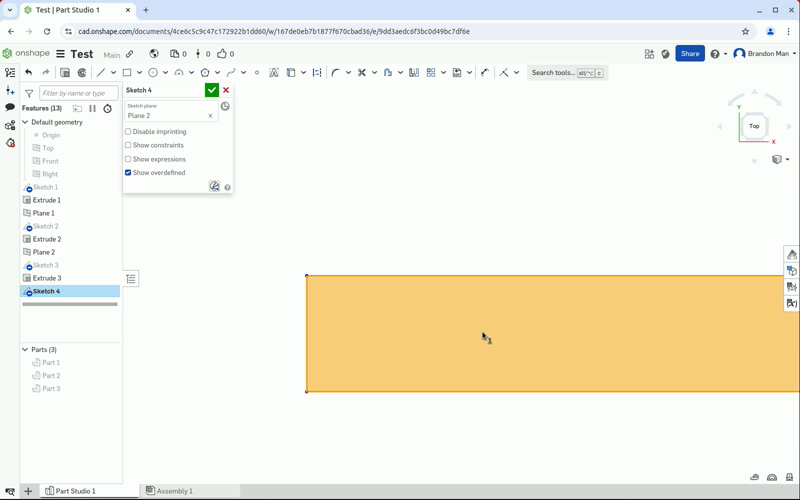
scroll(-6)
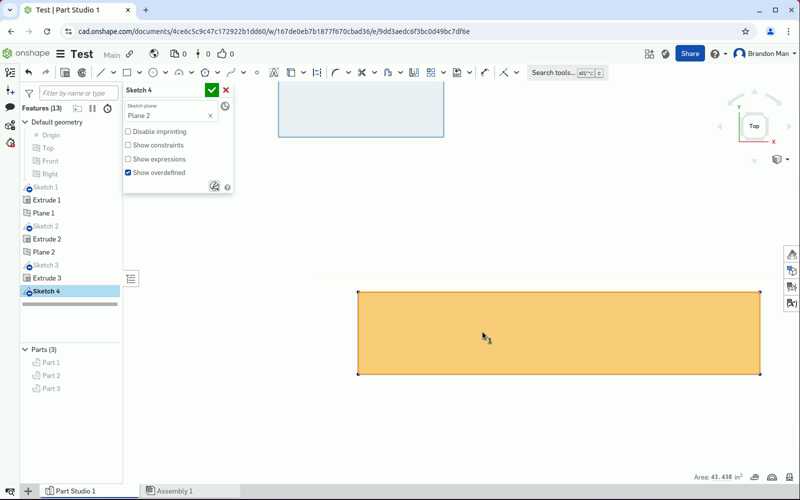
scroll(-6)
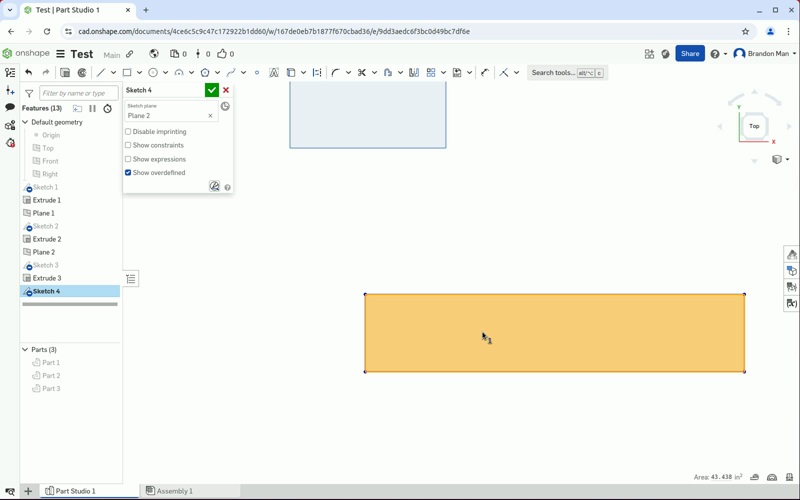
scroll(-6)
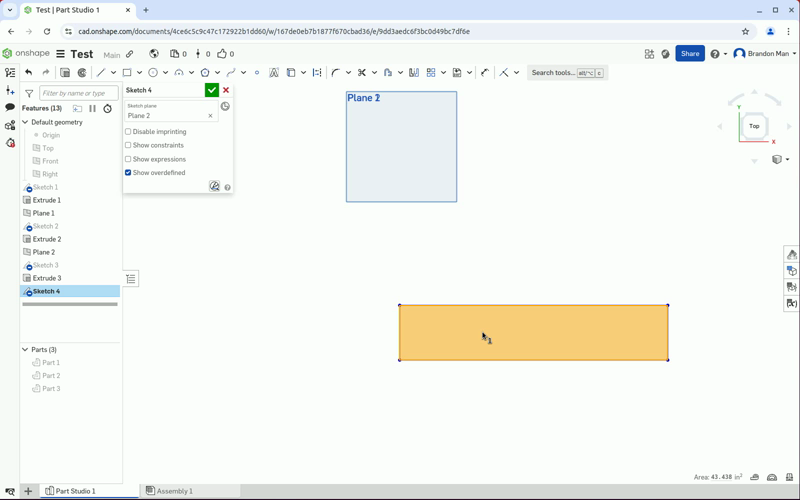
scroll(-6)
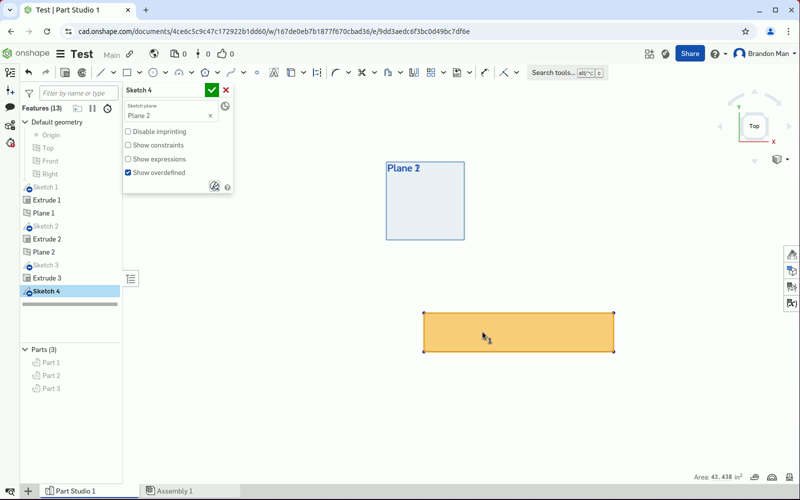
scroll(-6)
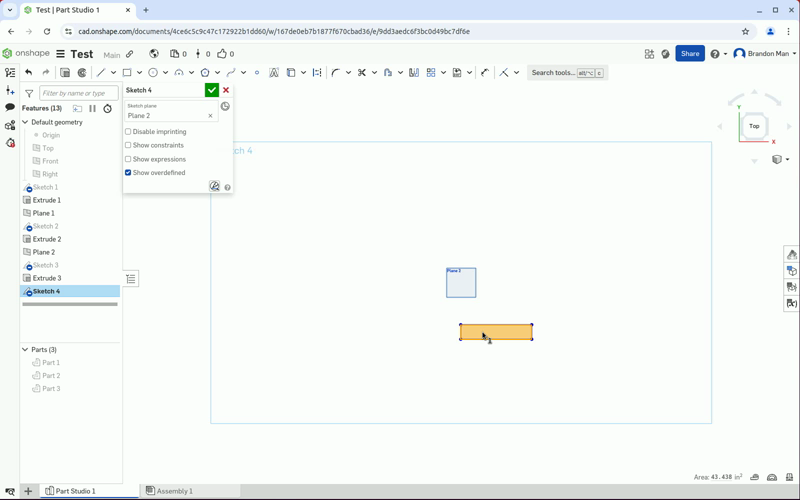
mouse_move(73, 352)
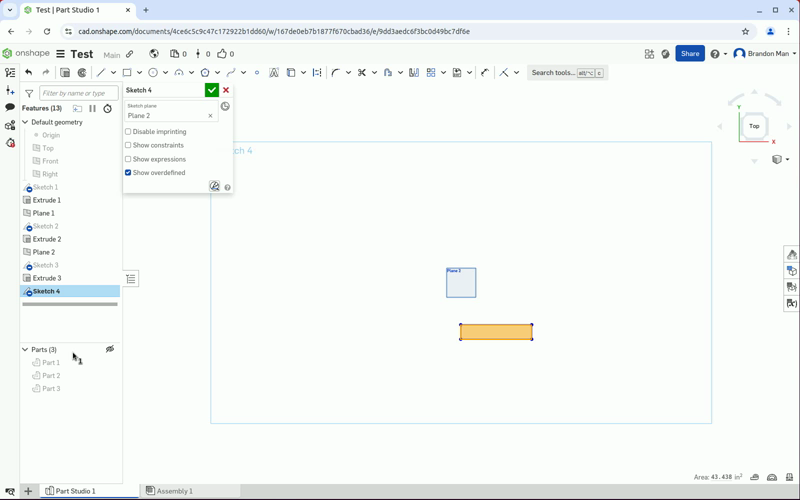
key(shift+y)
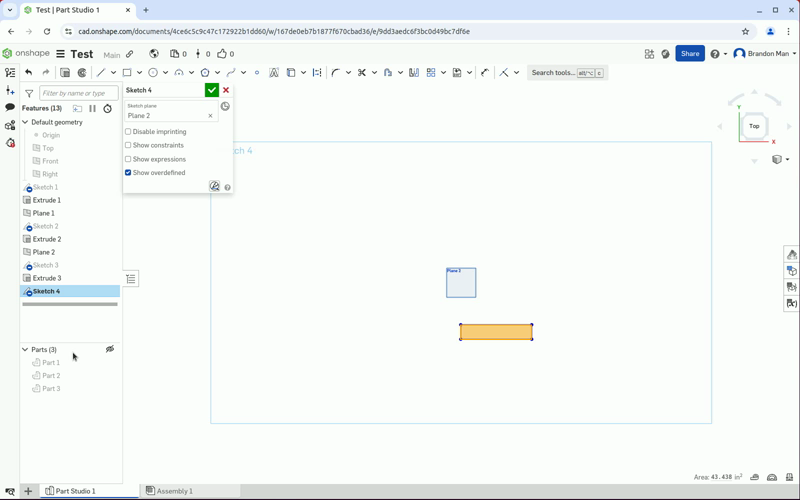
key(shift+e)
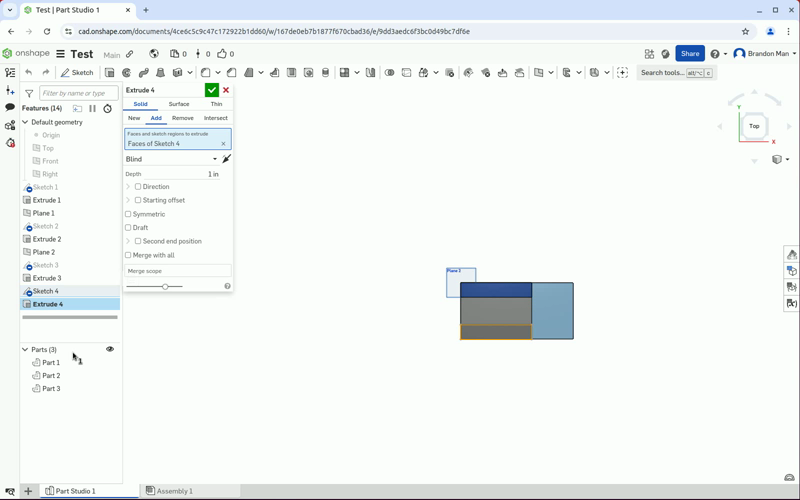
mouse_move(143, 106)
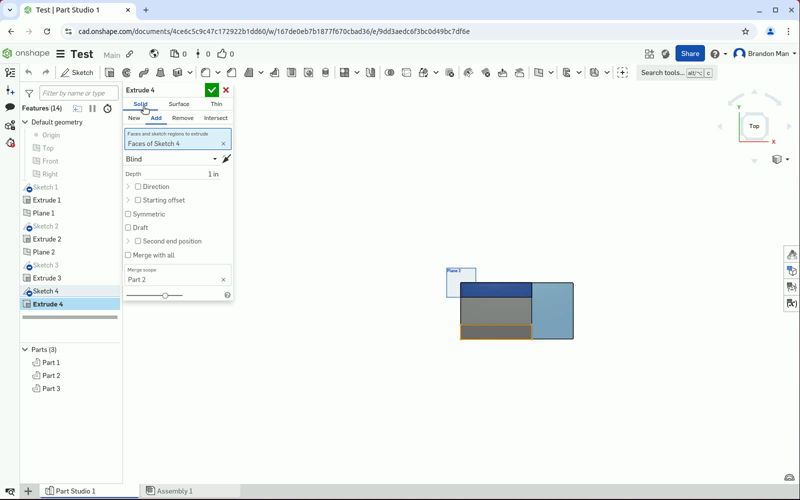
click(143, 106)
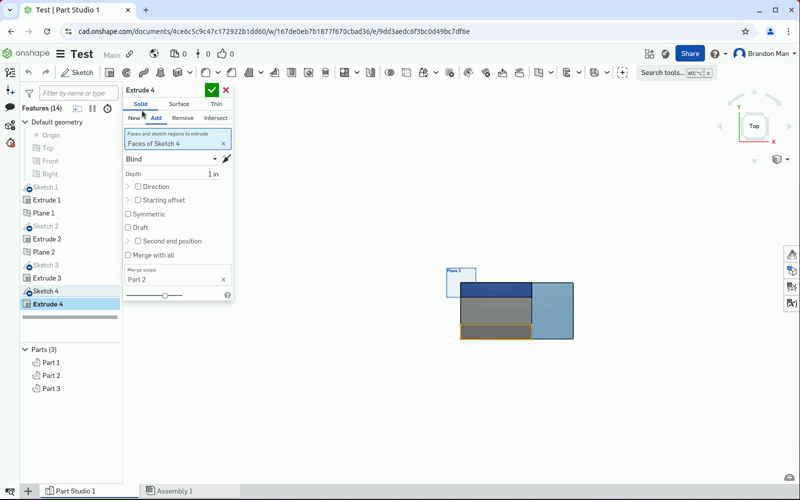
mouse_move(137, 120)
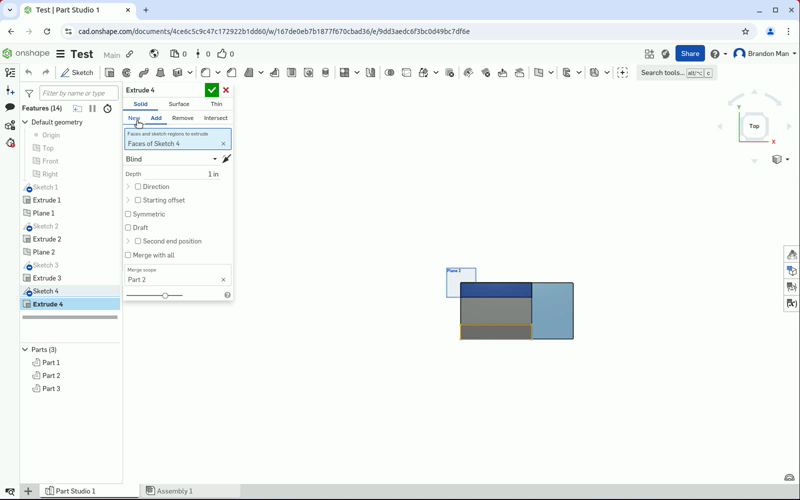
click(137, 120)
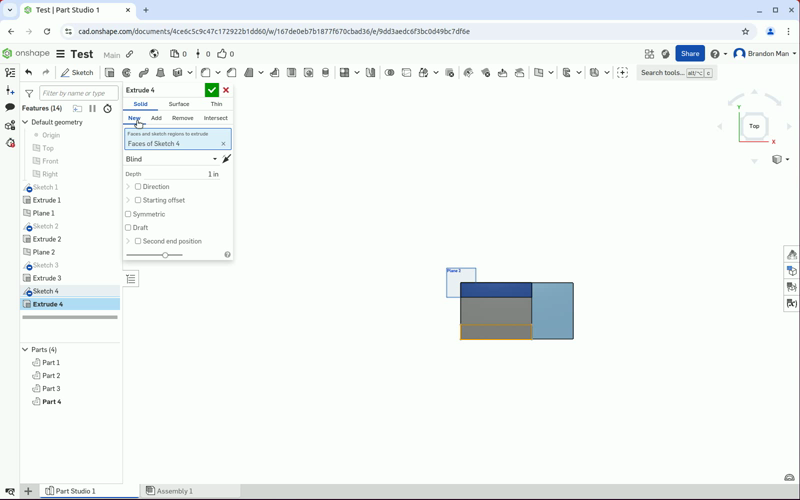
key(tab, 4)
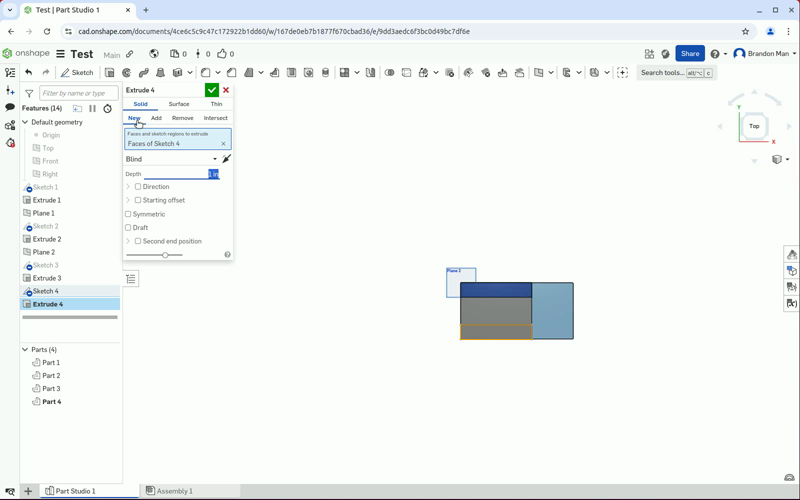
text(2.889)
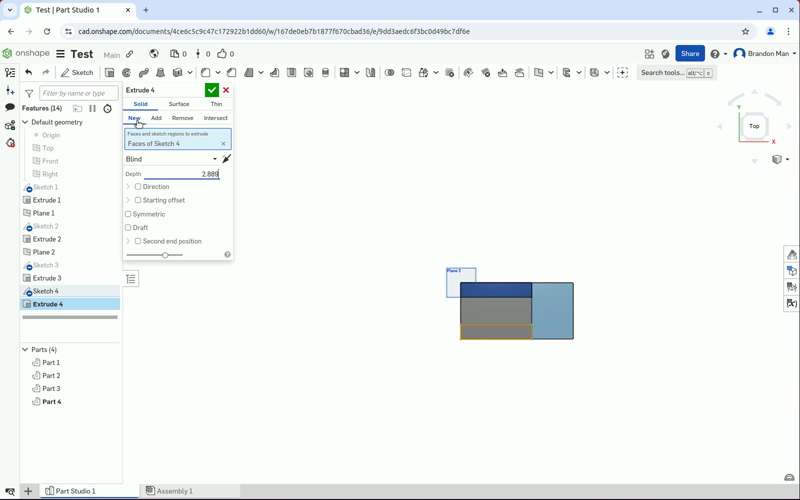
key(enter)
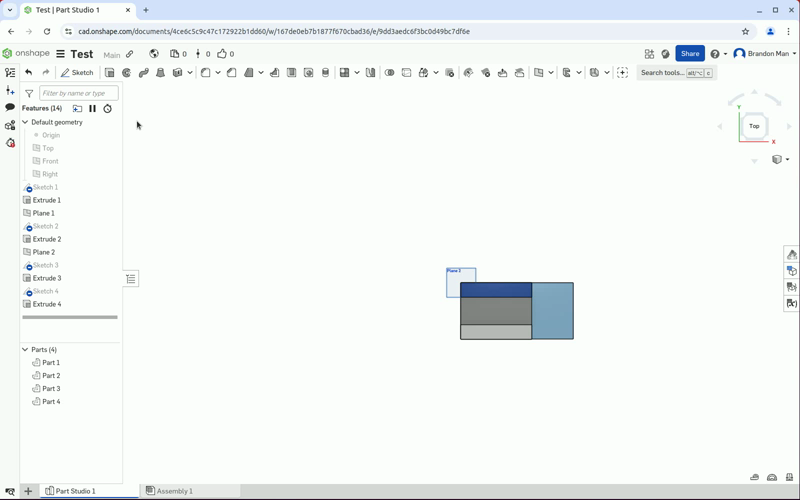
key(shift+h)
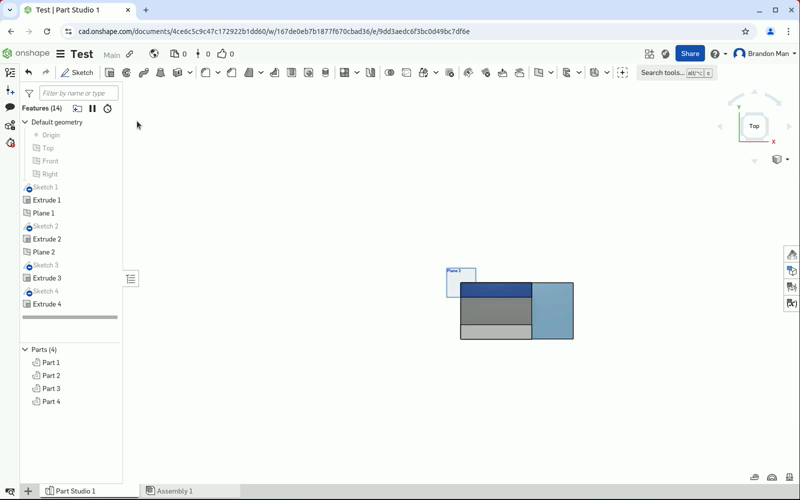
key(shift+h)
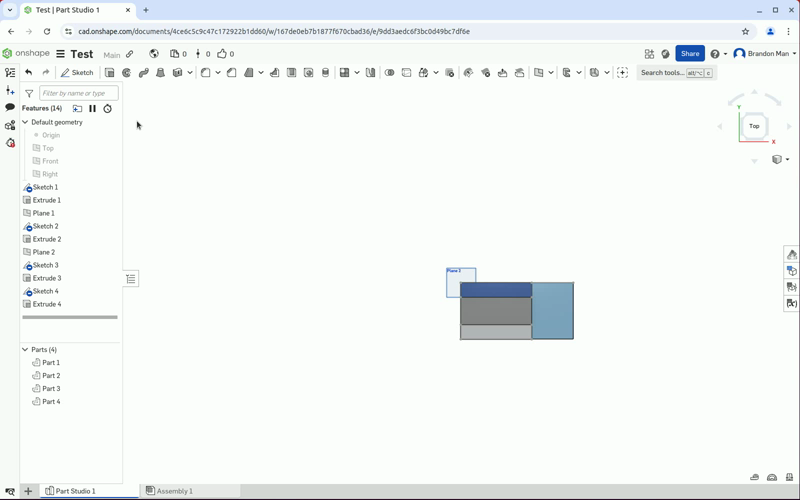
key(shift+7)
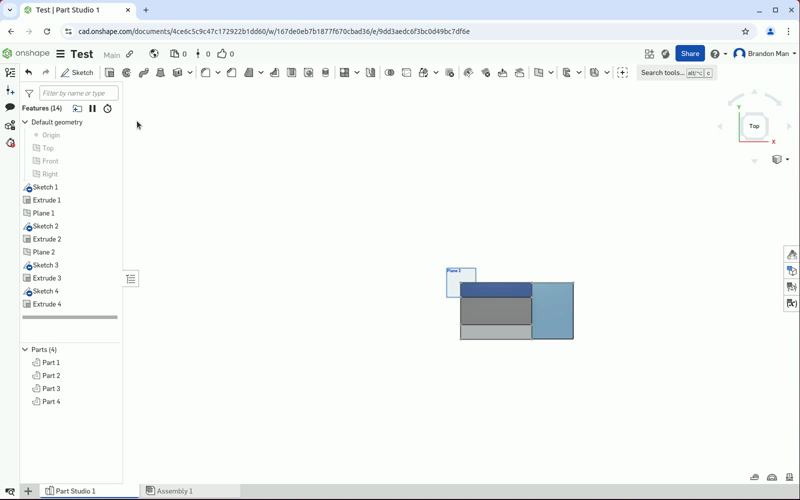
key(up, 3)
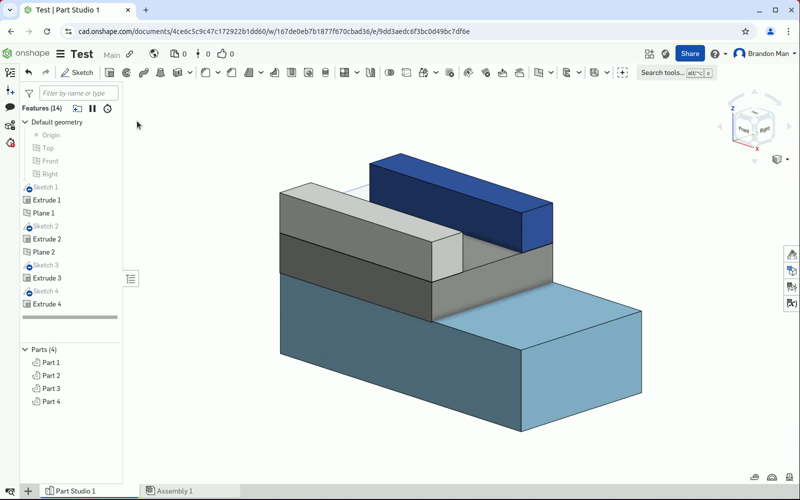
key(left, 3)
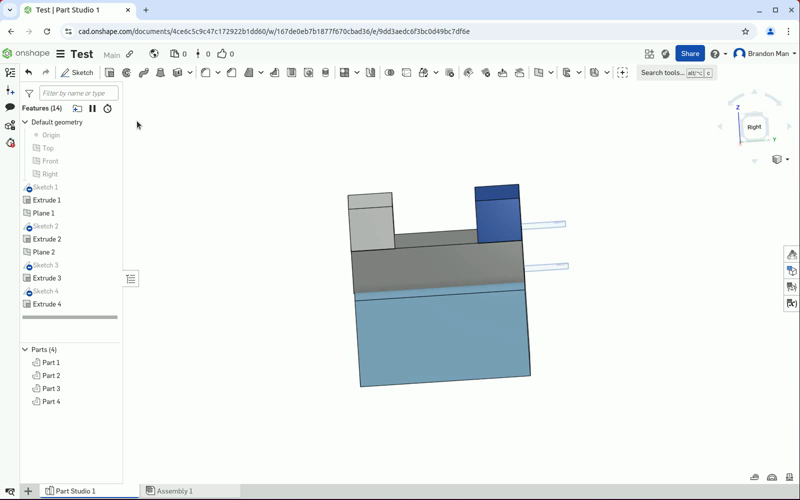
key(right, 3)
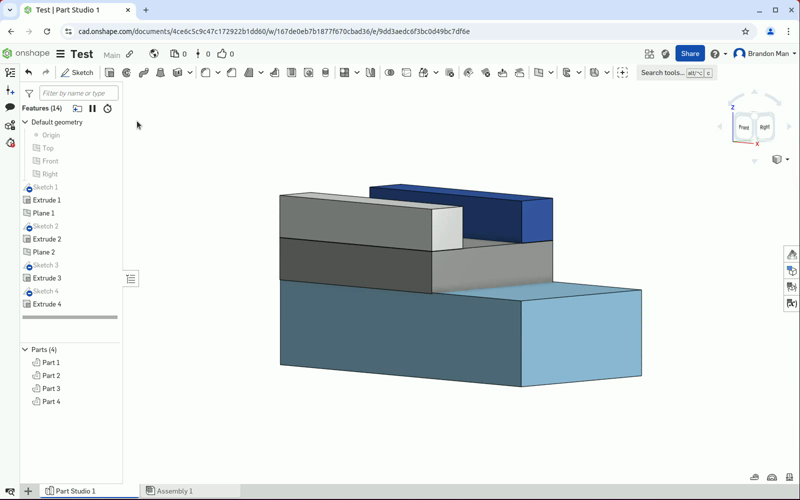
key(down, 3)
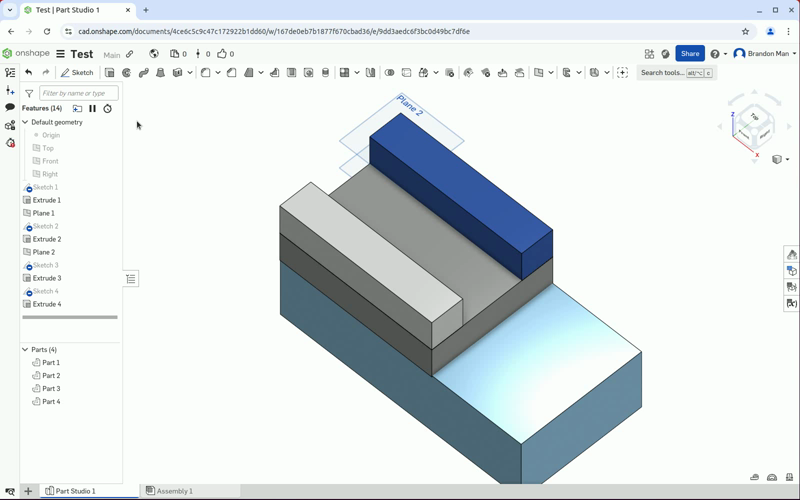
mouse_move(73, 189)
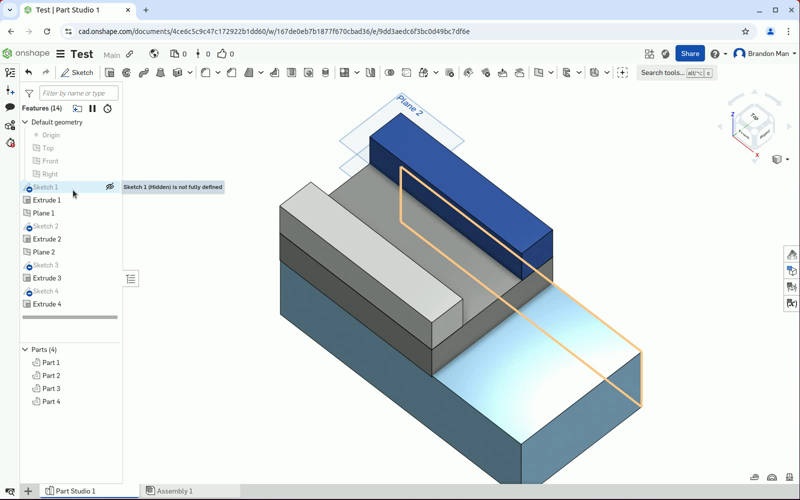
click(73, 189)